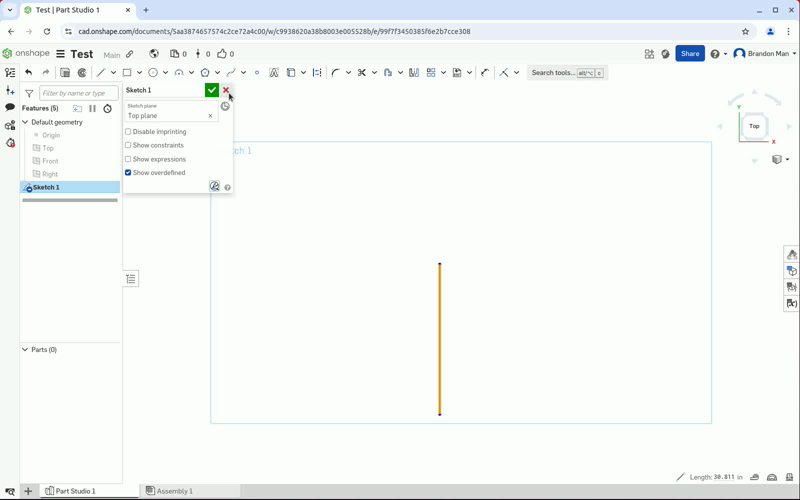
key(shift+h)
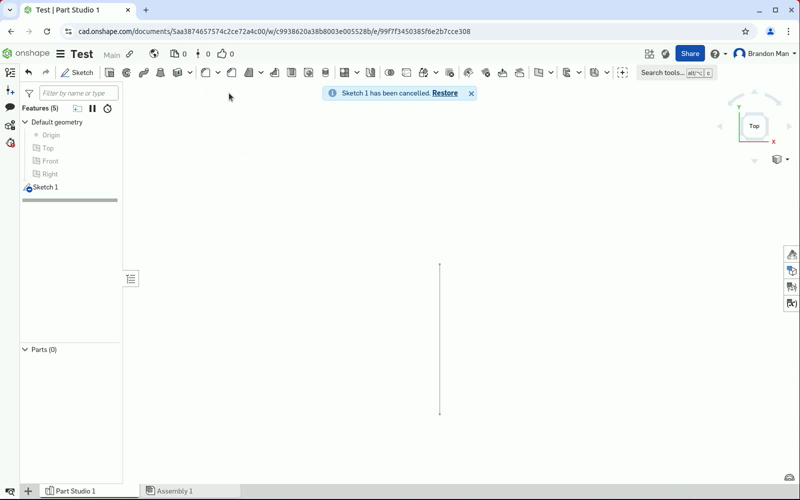
key(shift+s)
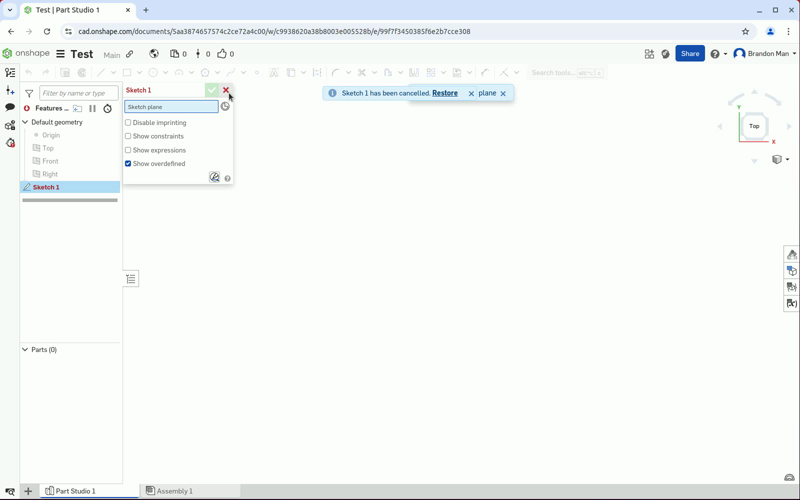
mouse_move(73, 150)
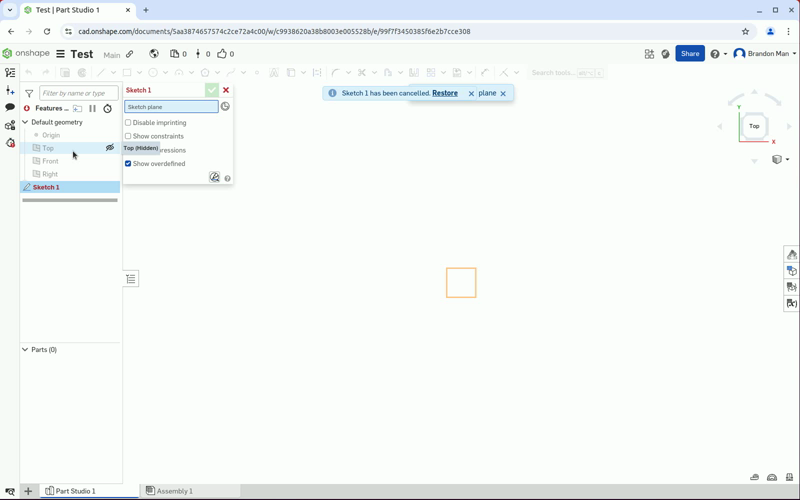
click(73, 150)
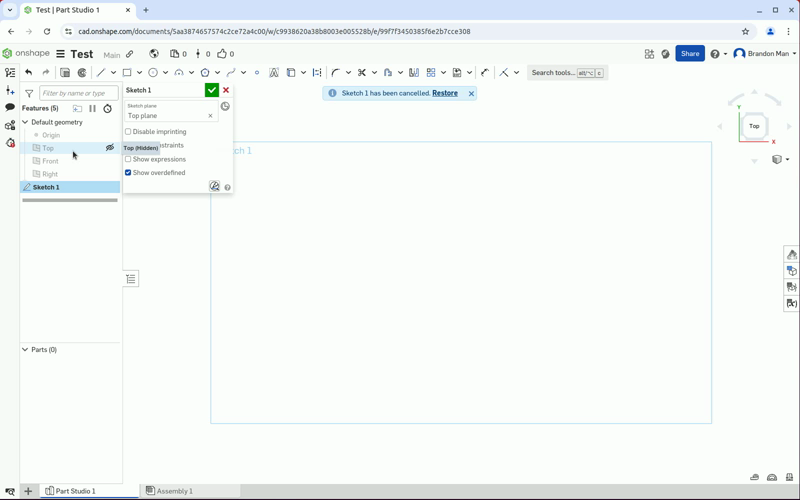
mouse_move(73, 352)
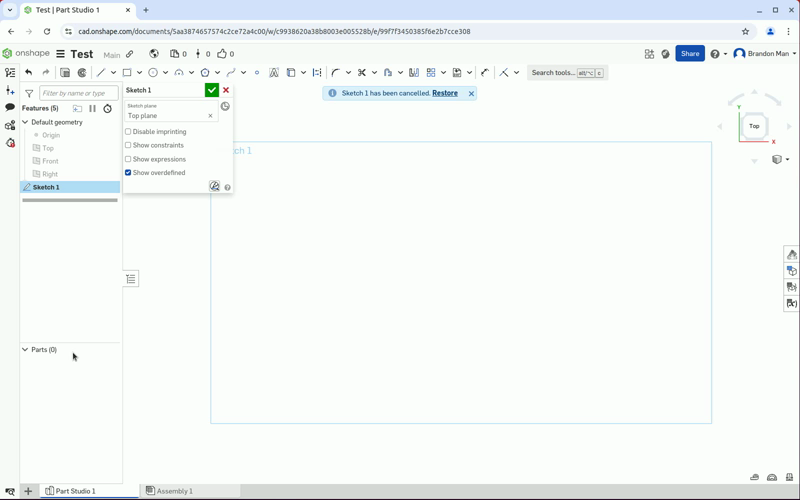
key(y)
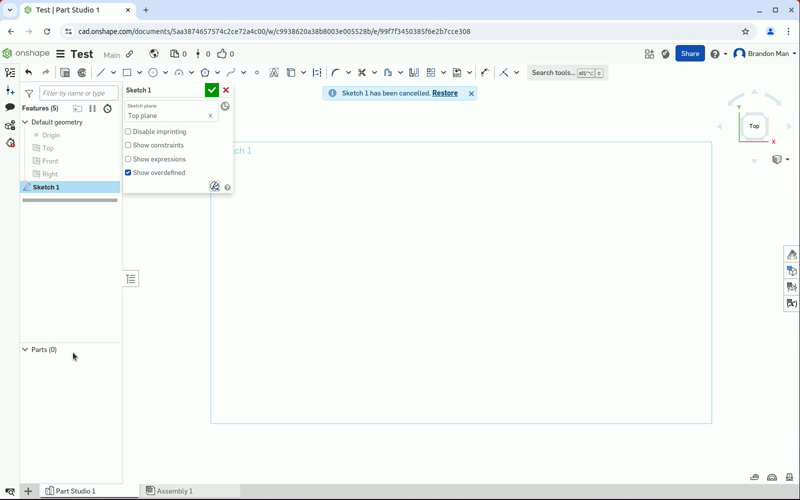
key(l)
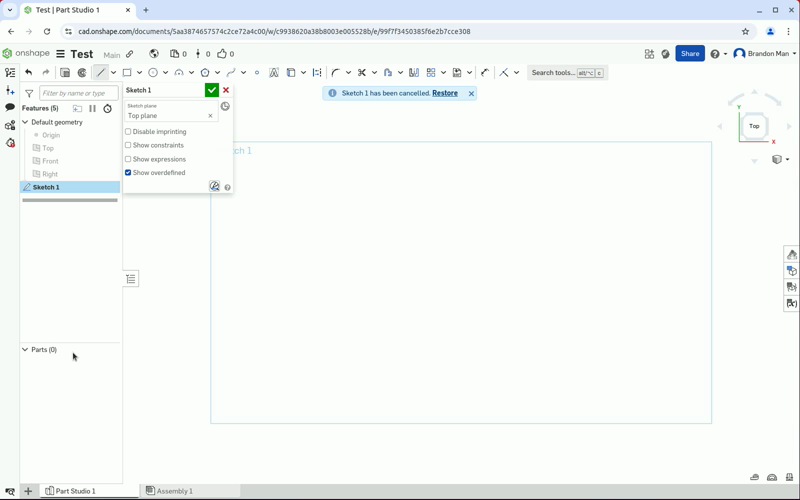
key_down(shift)
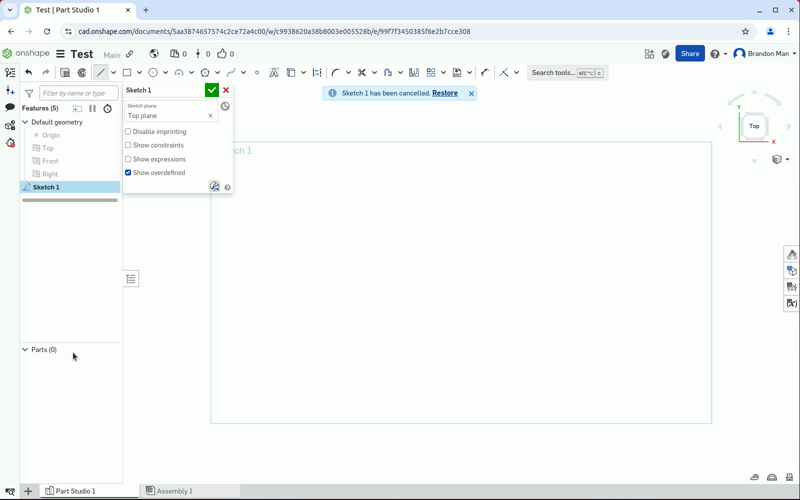
mouse_move(362, 381)
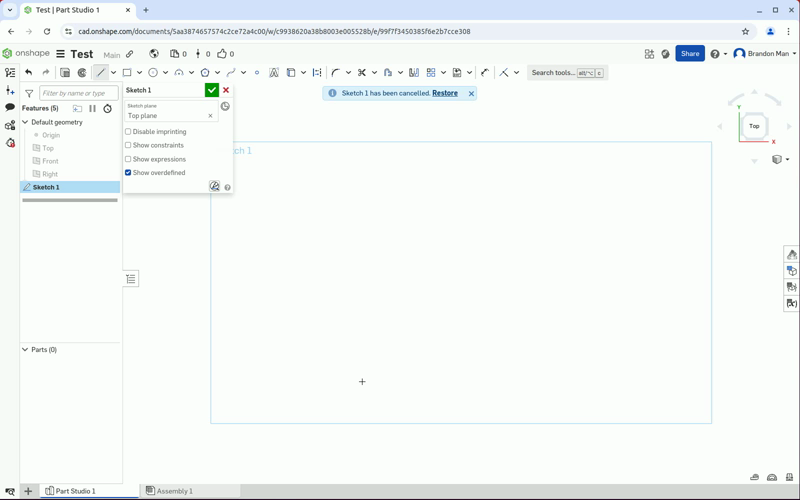
click(362, 381)
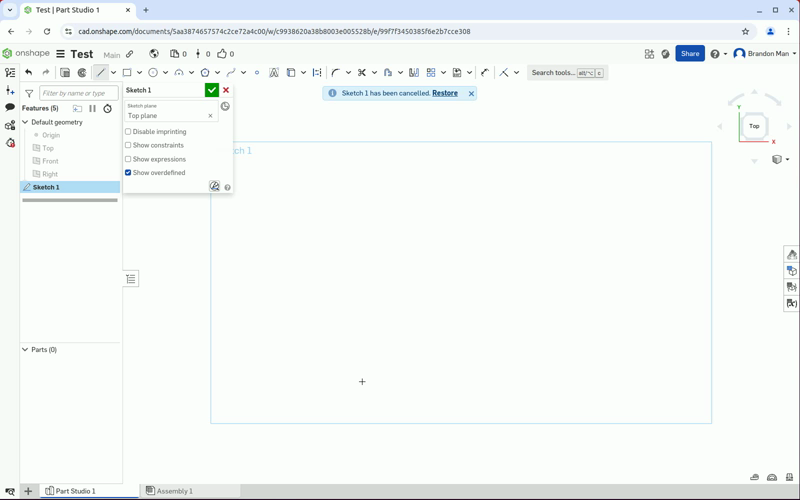
key_up(shift)
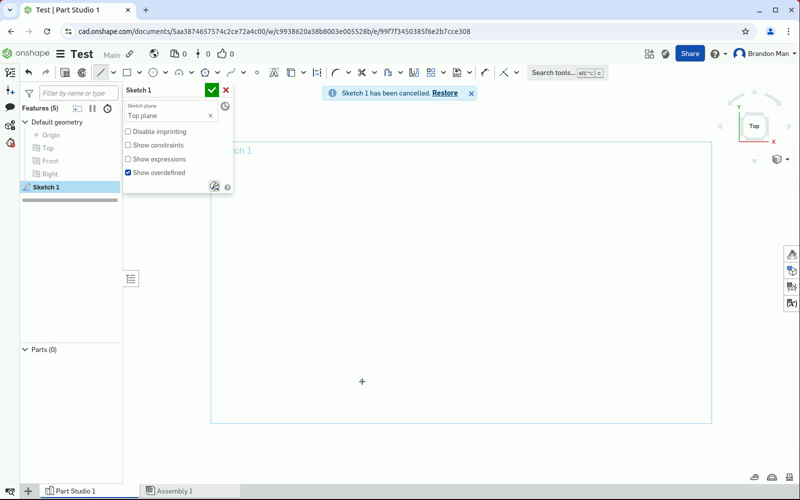
key_down(shift)
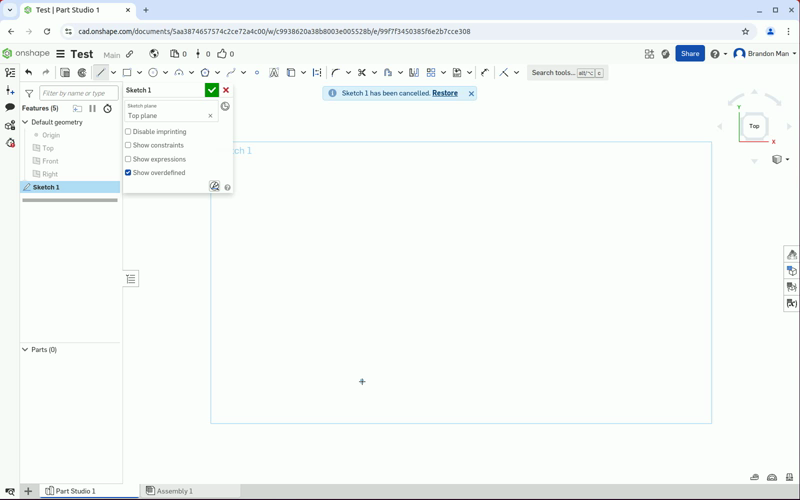
mouse_move(558, 381)
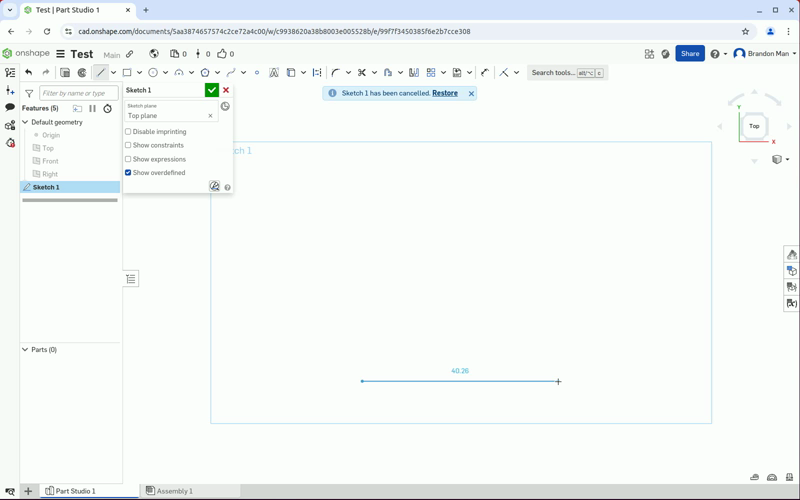
click(558, 381)
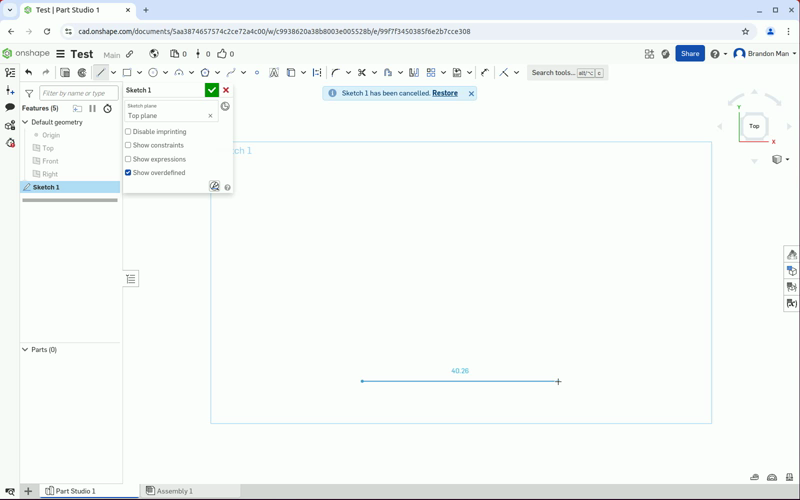
key_up(shift)
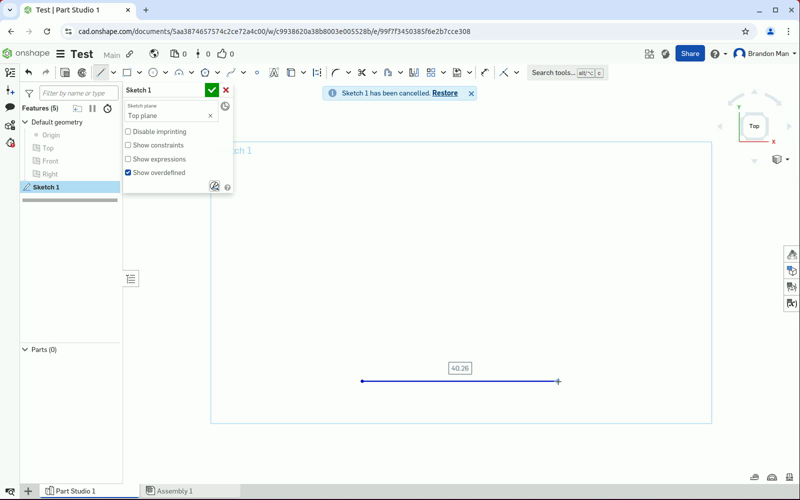
key_down(shift)
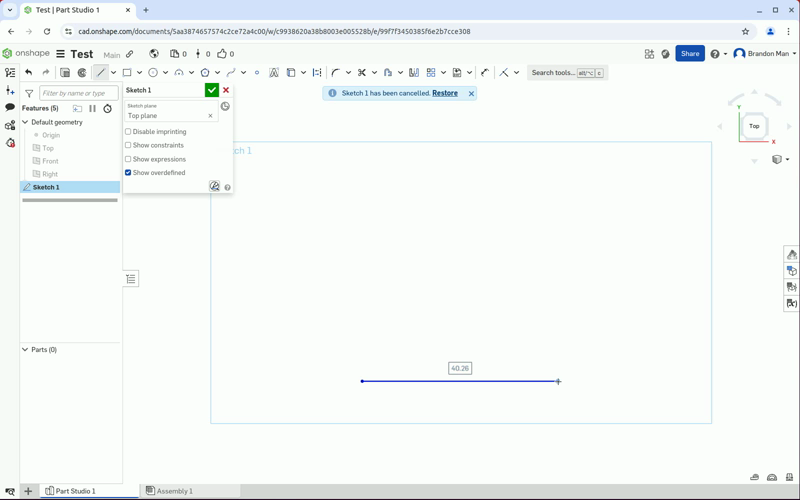
mouse_move(558, 185)
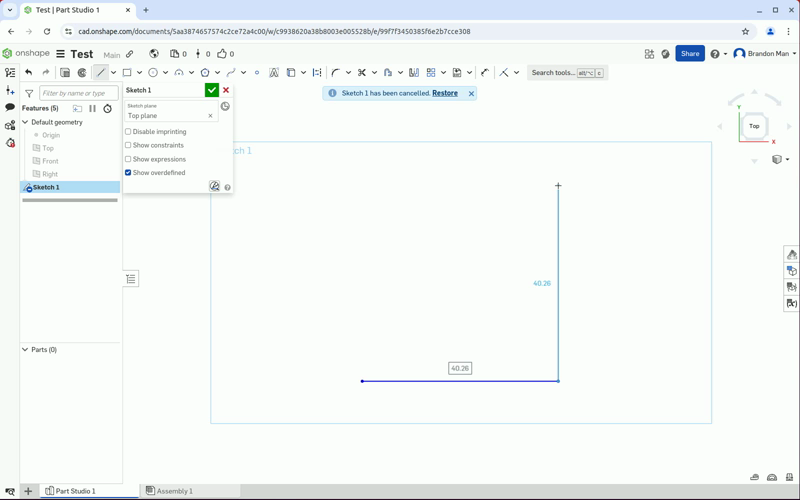
click(558, 185)
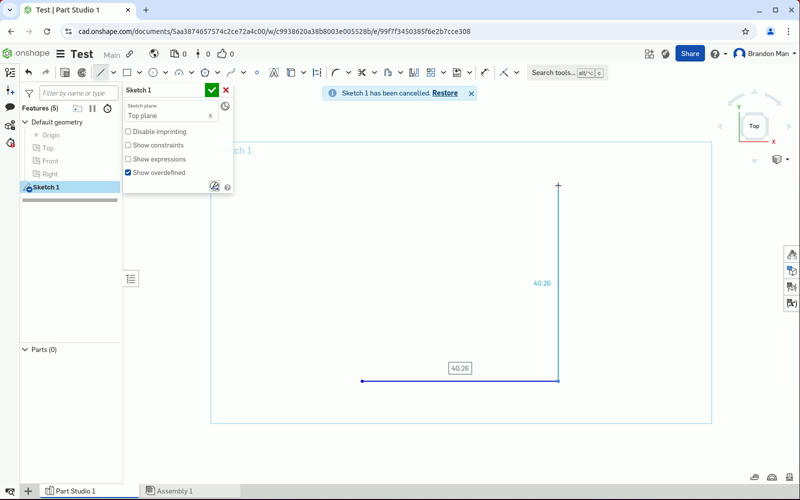
key_up(shift)
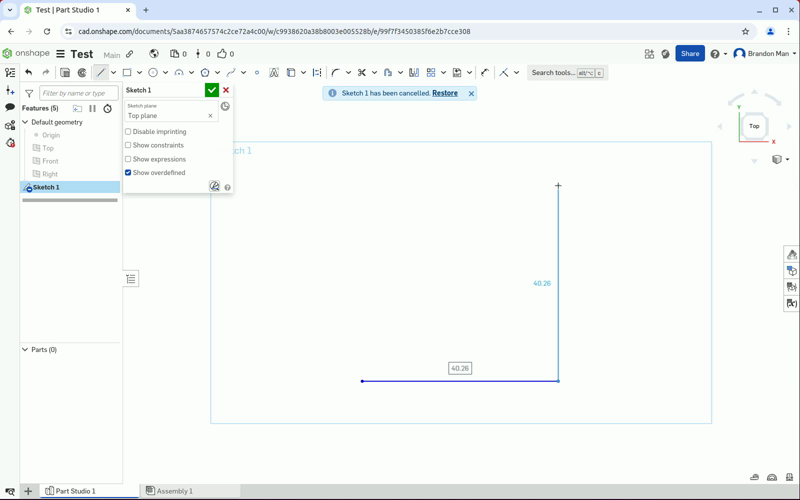
key_down(shift)
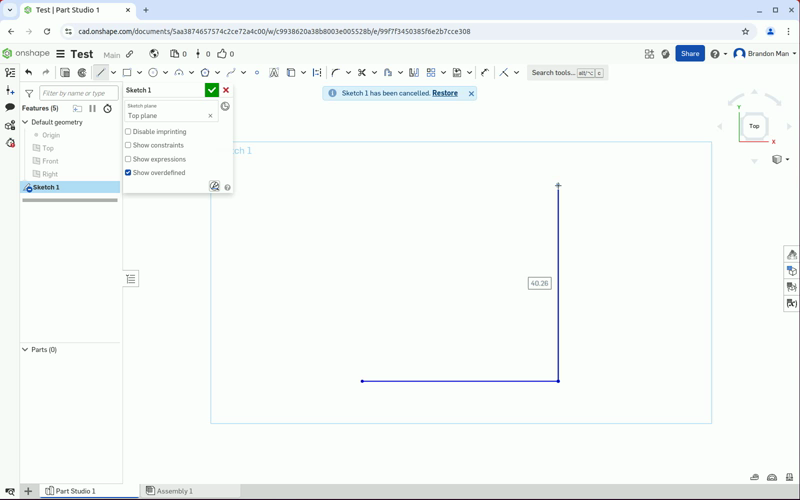
mouse_move(362, 185)
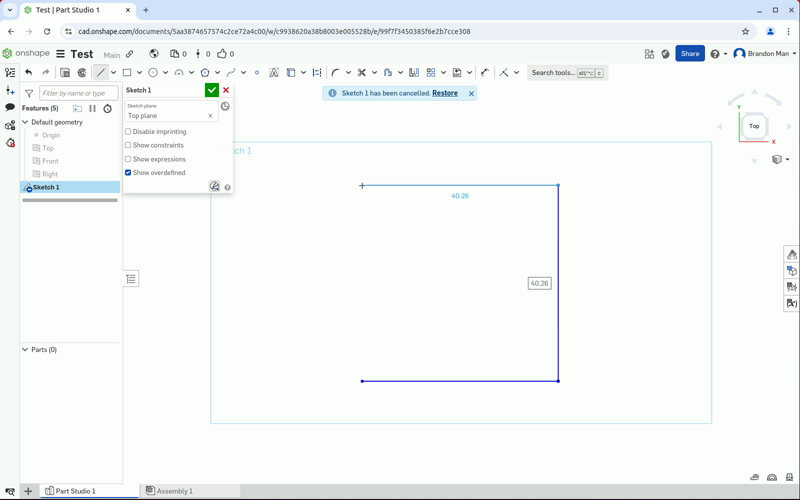
click(362, 185)
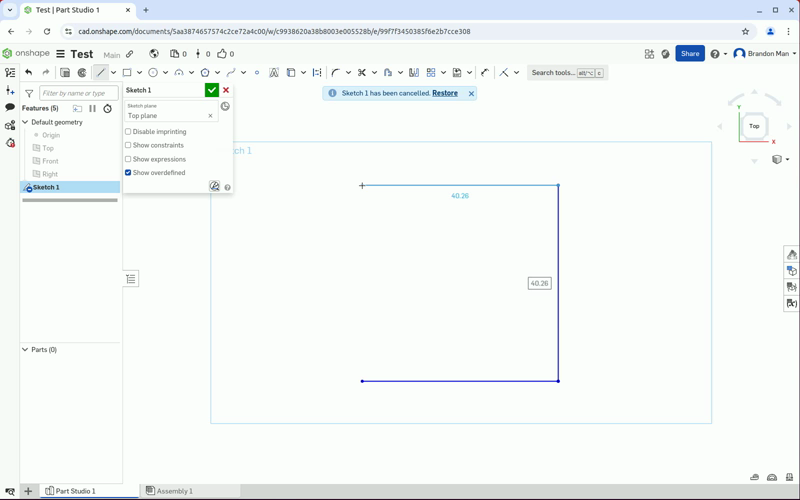
key_up(shift)
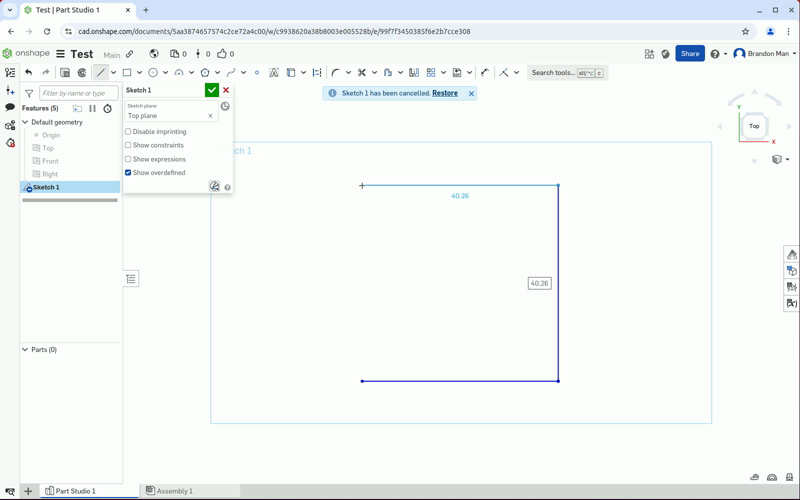
key_down(shift)
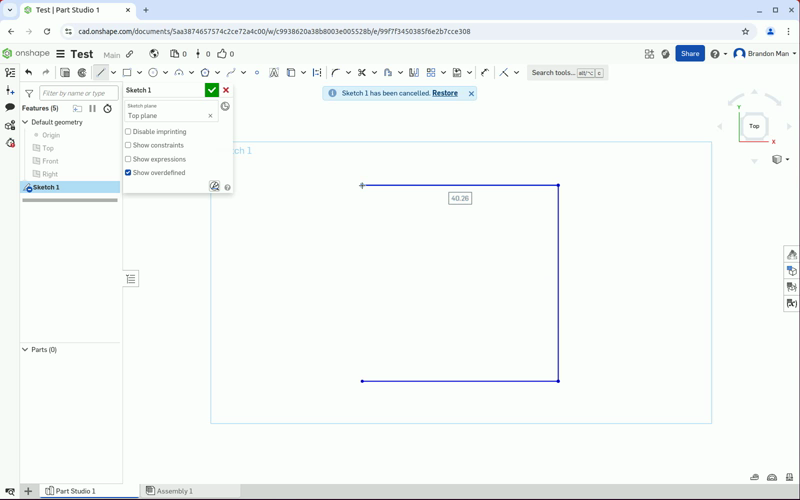
mouse_move(362, 381)
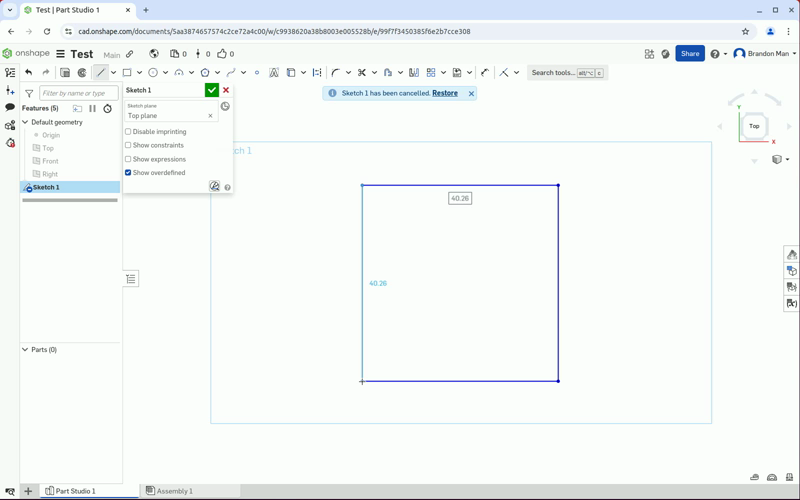
key_up(shift)
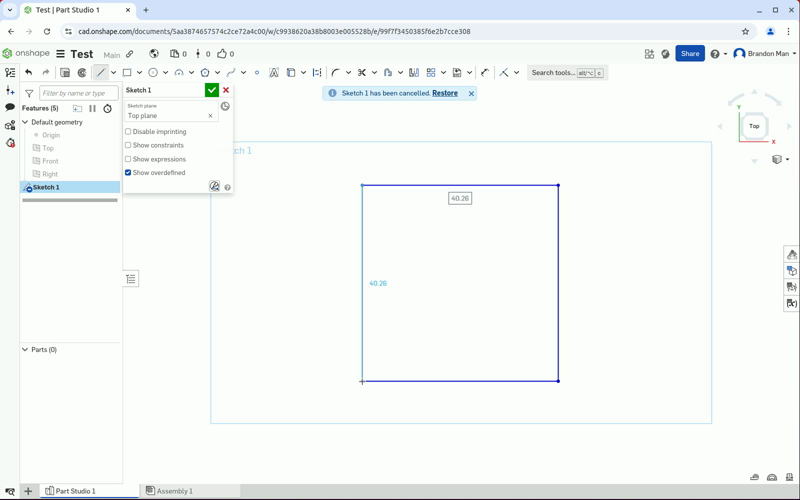
click(362, 381)
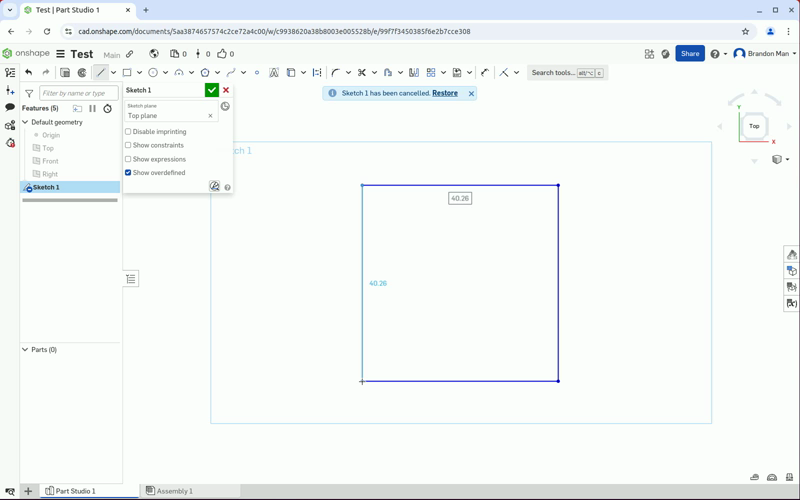
key(esc)
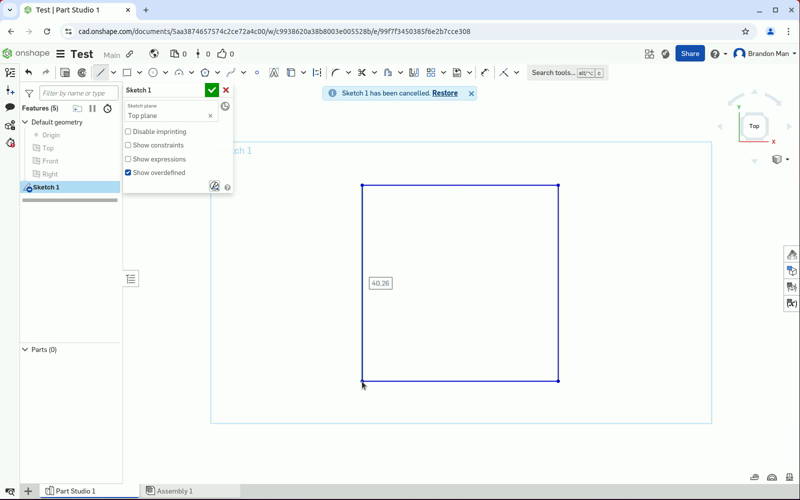
mouse_move(425, 349)
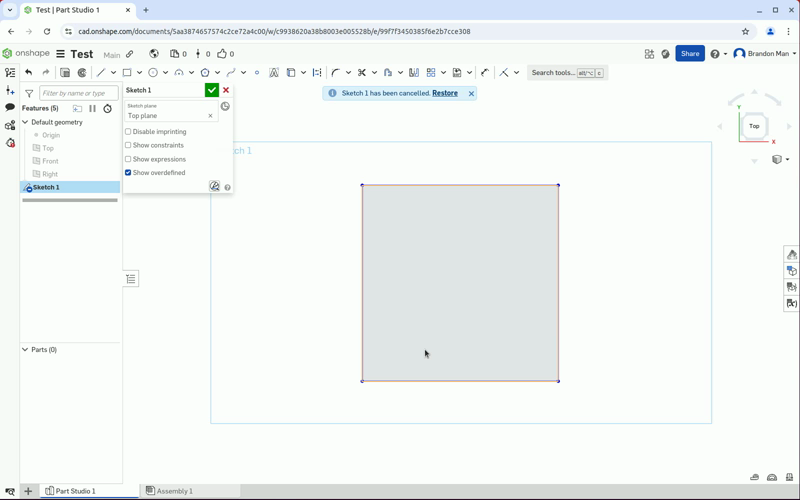
click(425, 349)
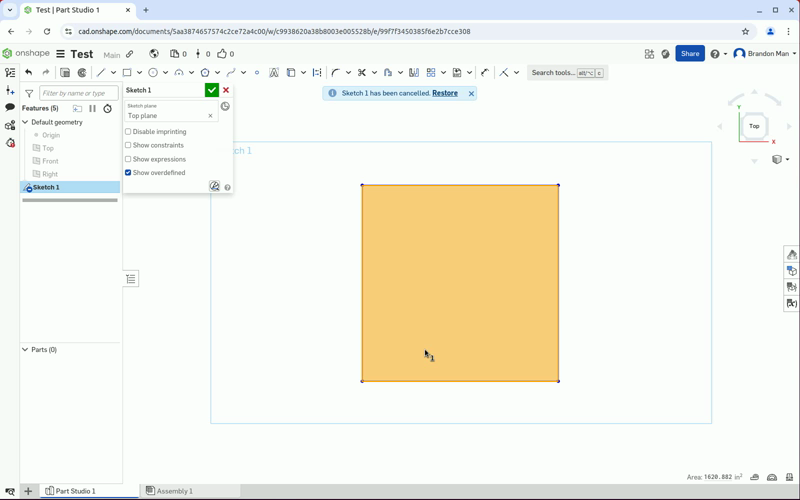
mouse_move(73, 352)
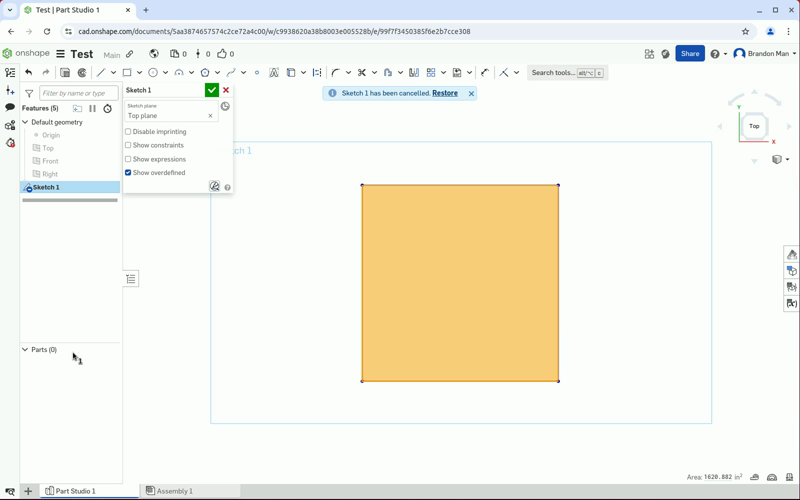
key(shift+y)
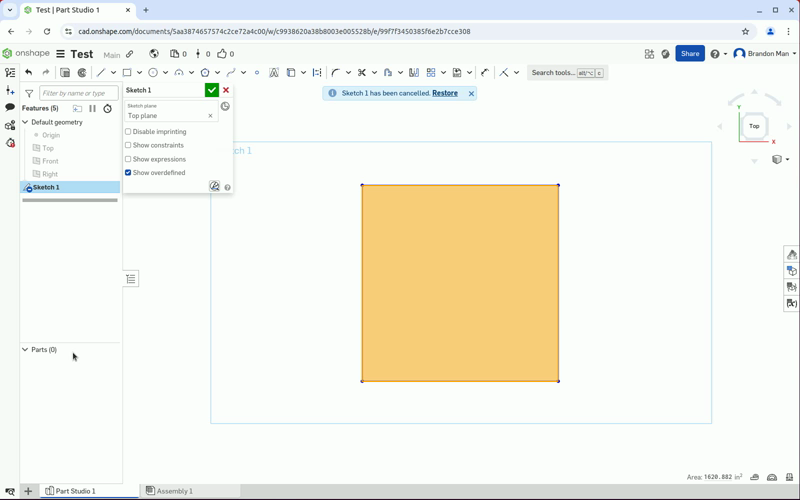
key(shift+e)
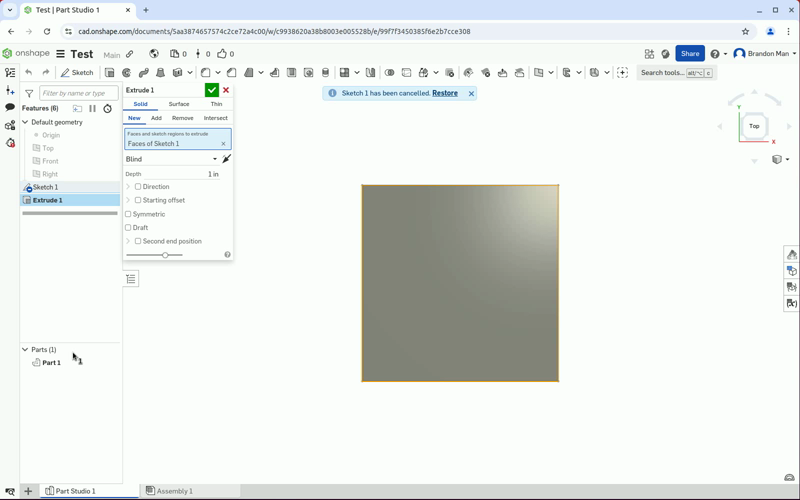
mouse_move(143, 106)
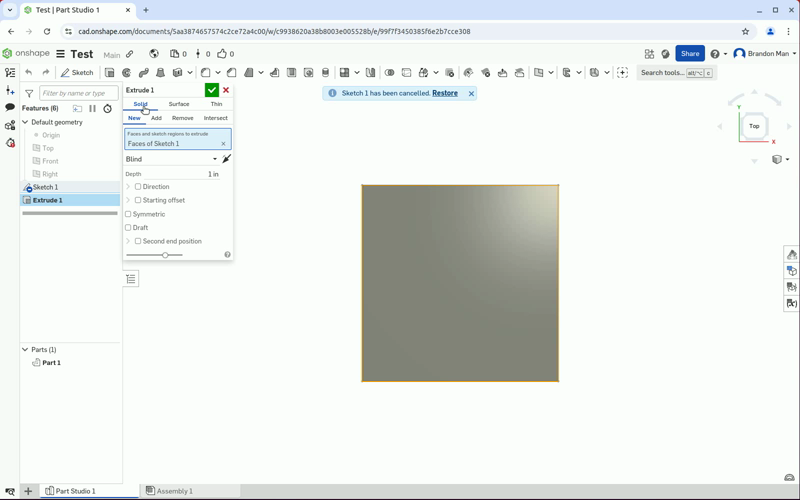
click(143, 106)
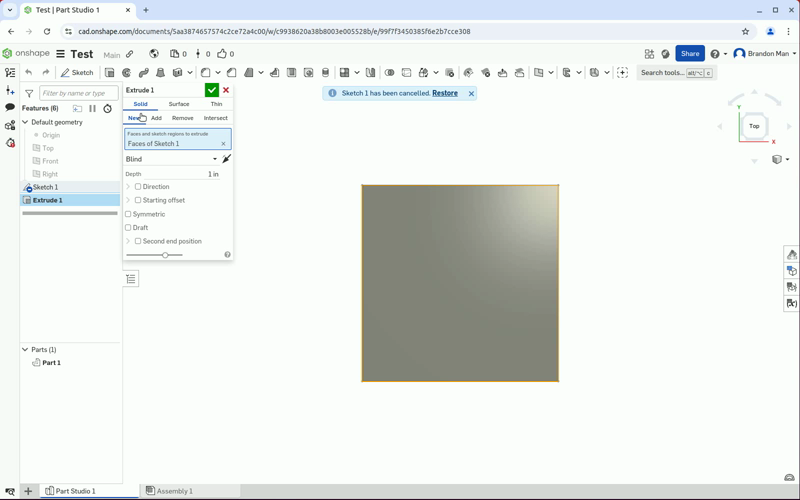
mouse_move(137, 120)
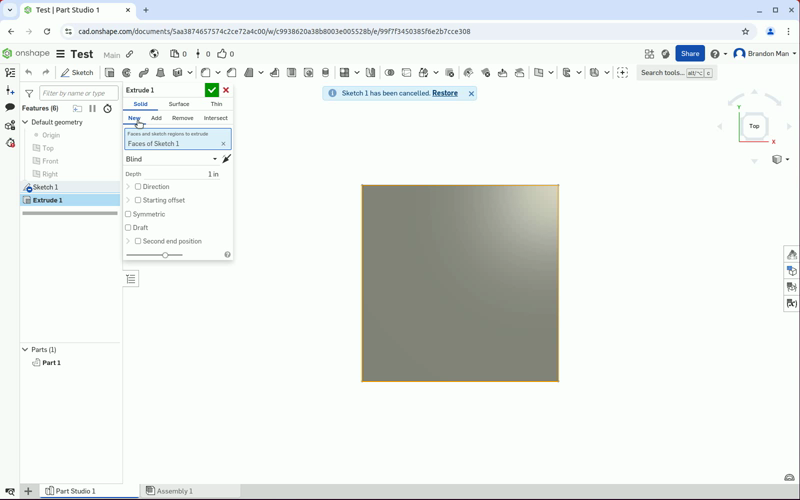
click(137, 120)
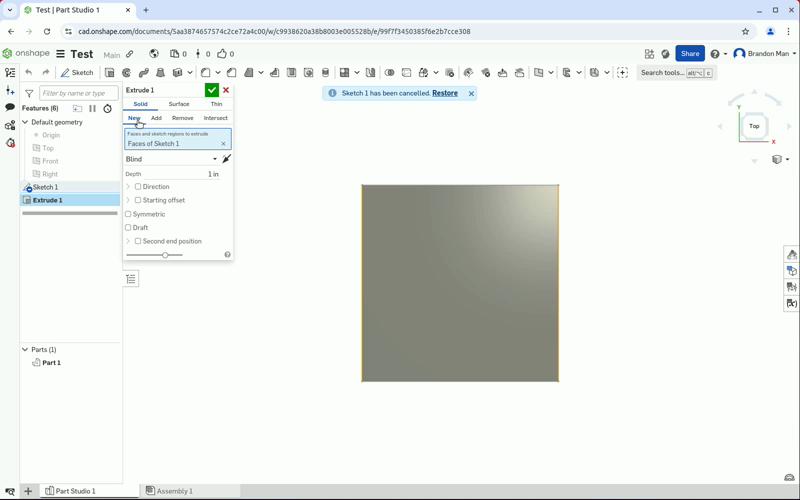
key(tab, 4)
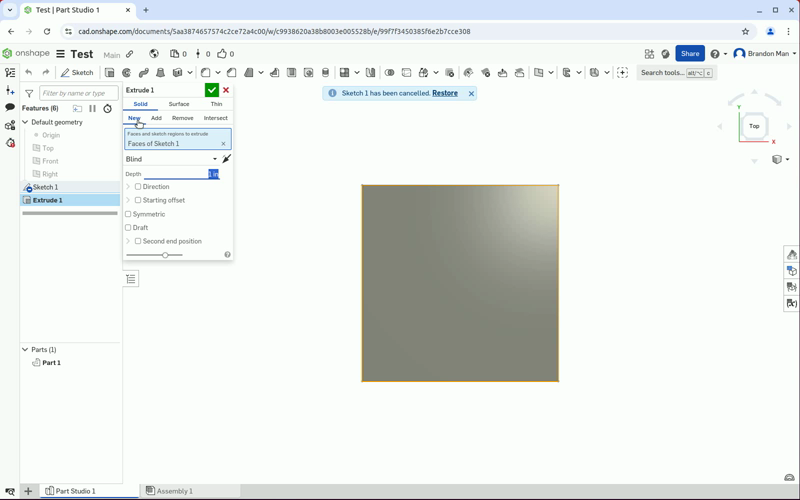
text(0.963)
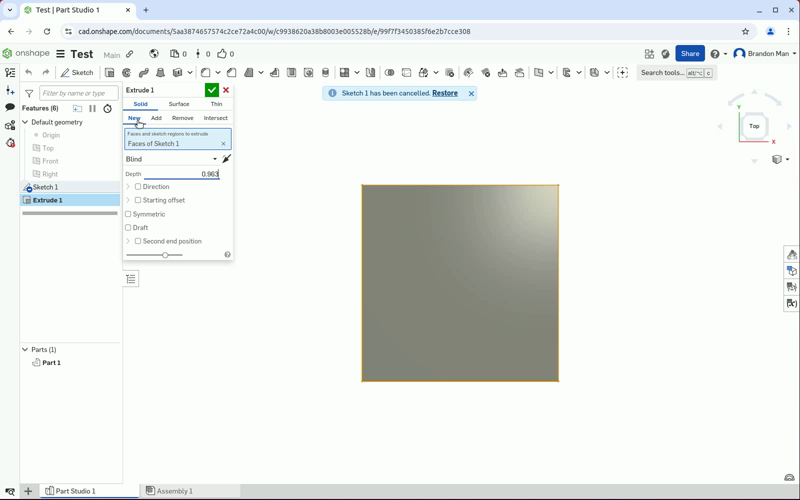
key(enter)
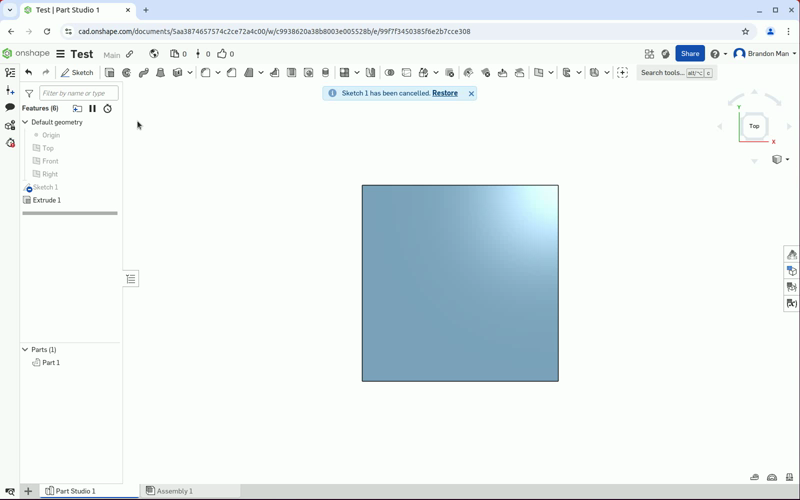
key(shift+h)
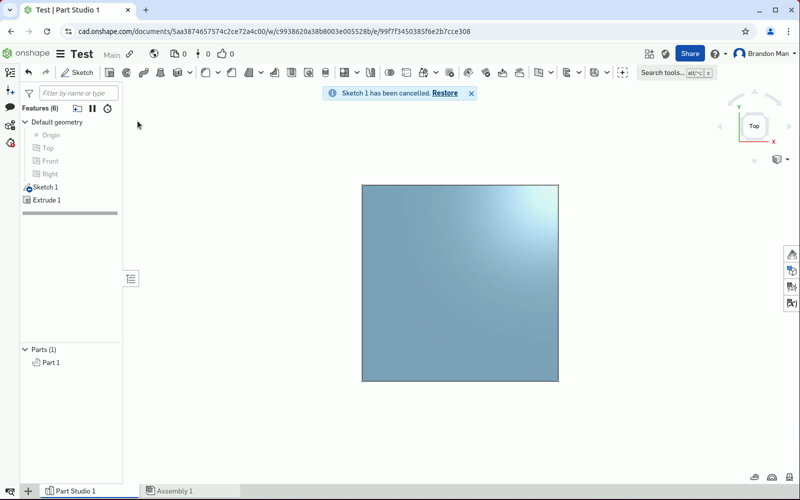
key(shift+h)
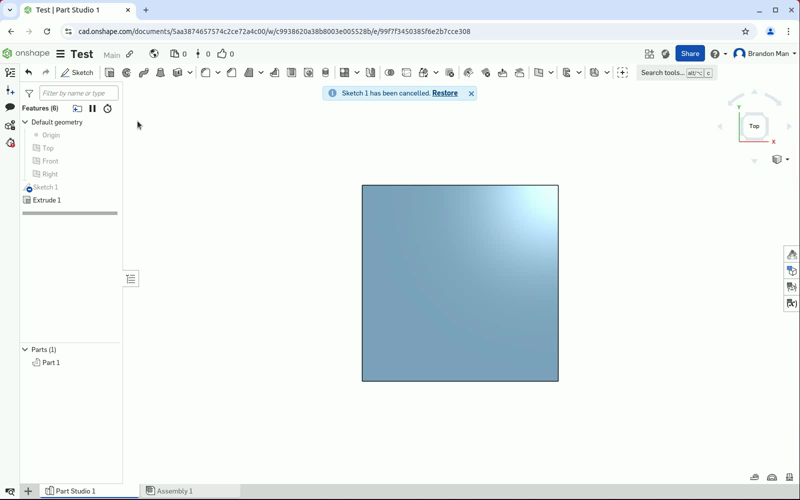
mouse_move(73, 189)
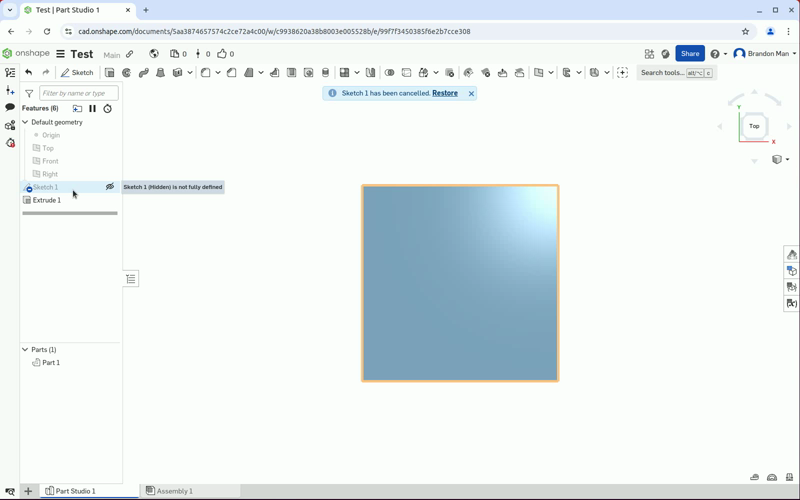
click(73, 189)
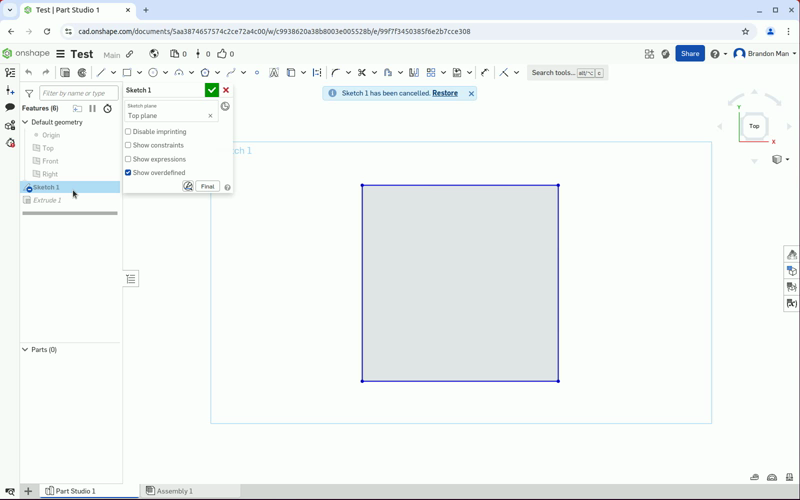
mouse_move(229, 92)
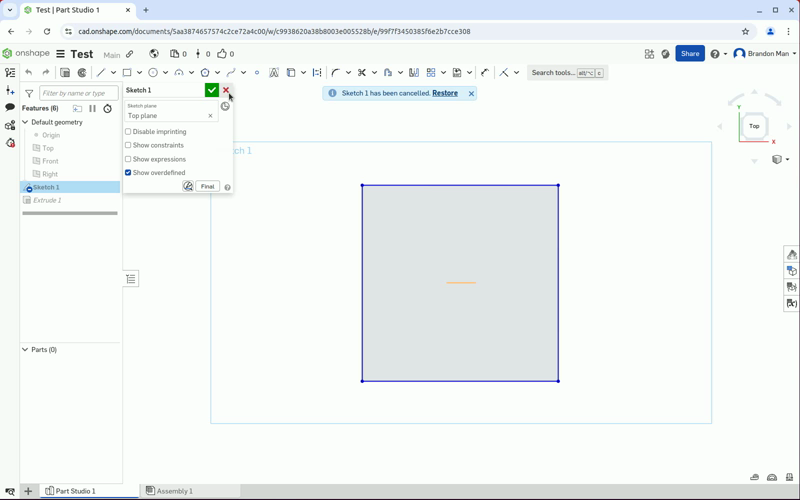
click(229, 92)
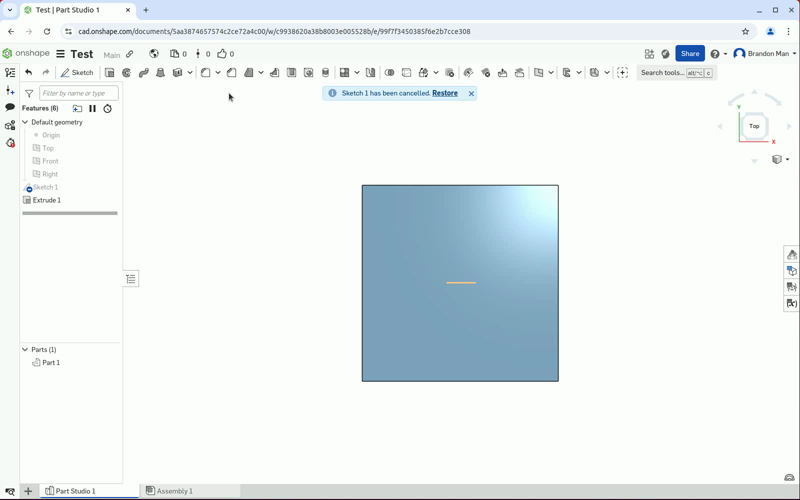
mouse_move(541, 75)
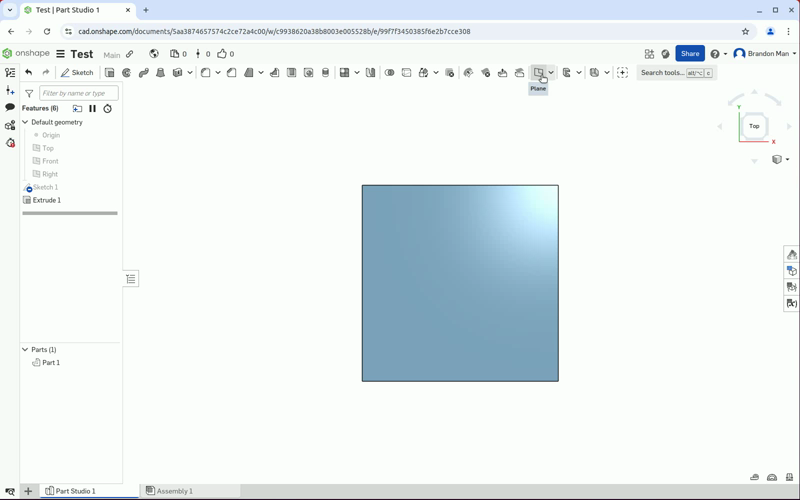
click(541, 75)
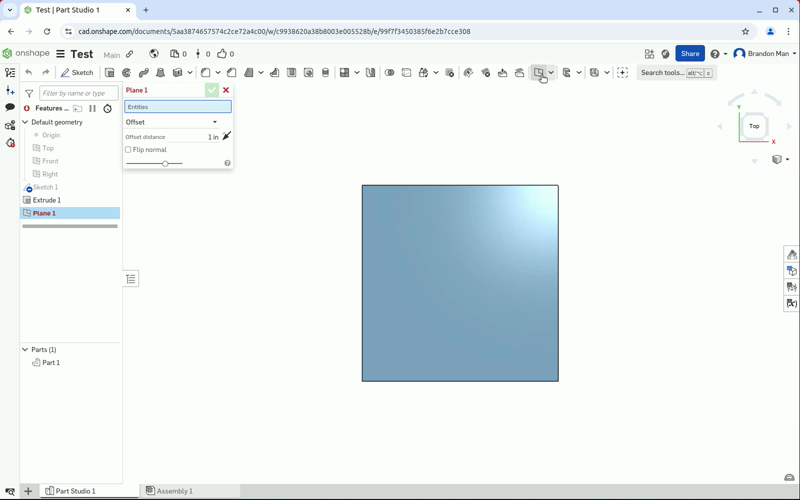
mouse_move(73, 150)
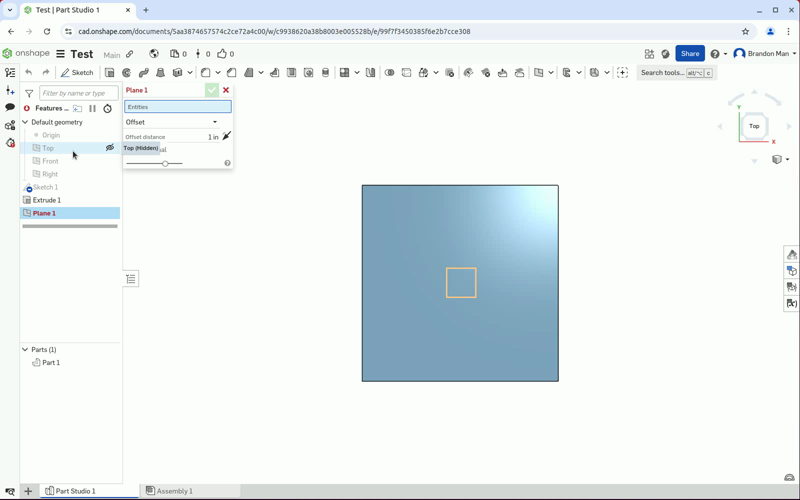
click(73, 150)
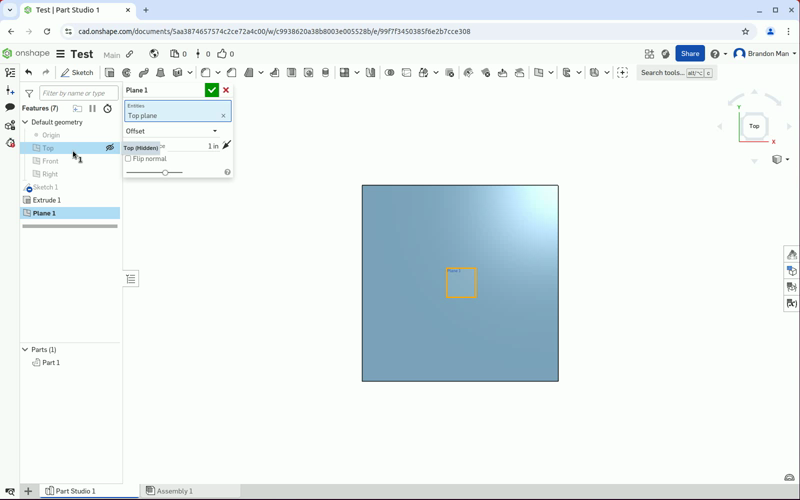
key(tab, 2)
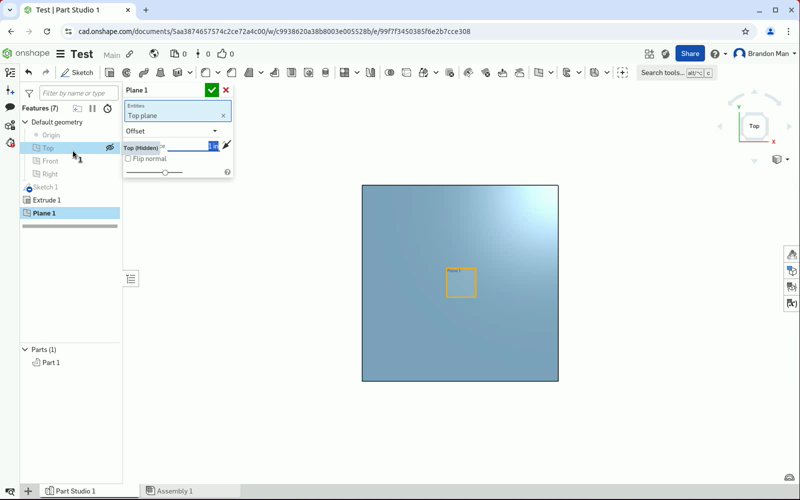
text(0.955)
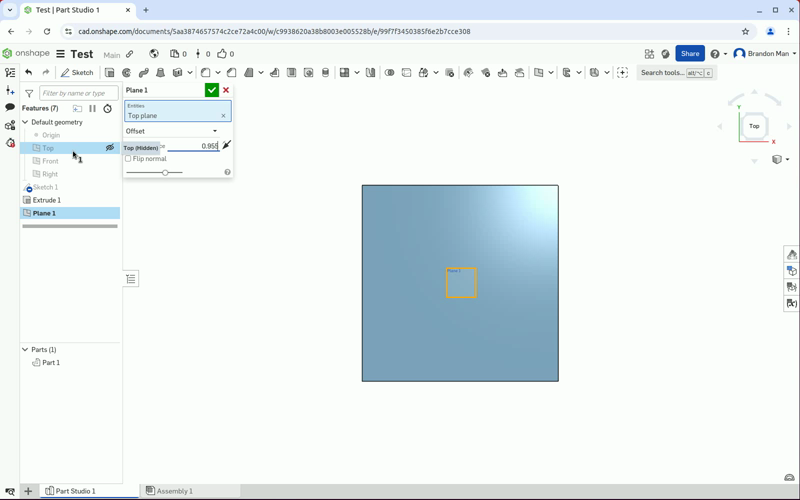
key(enter, 2)
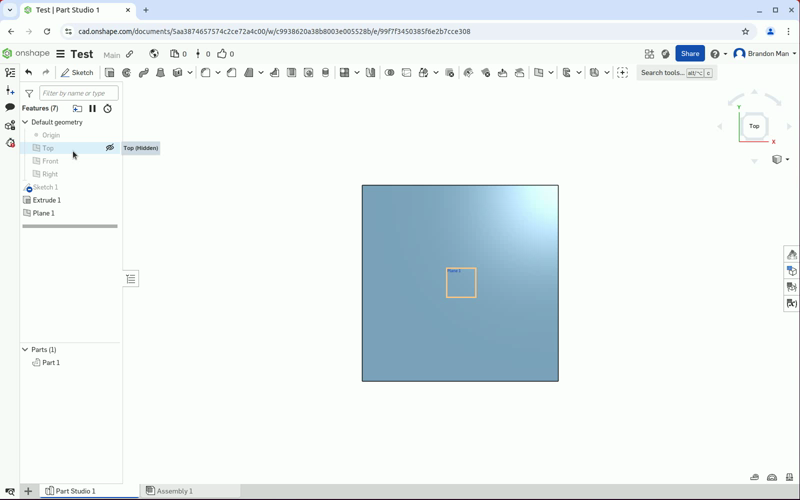
key(shift+s)
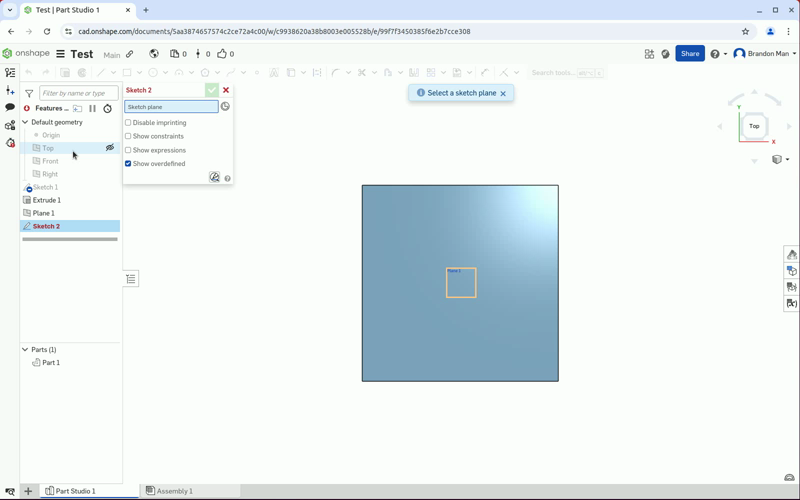
mouse_move(73, 215)
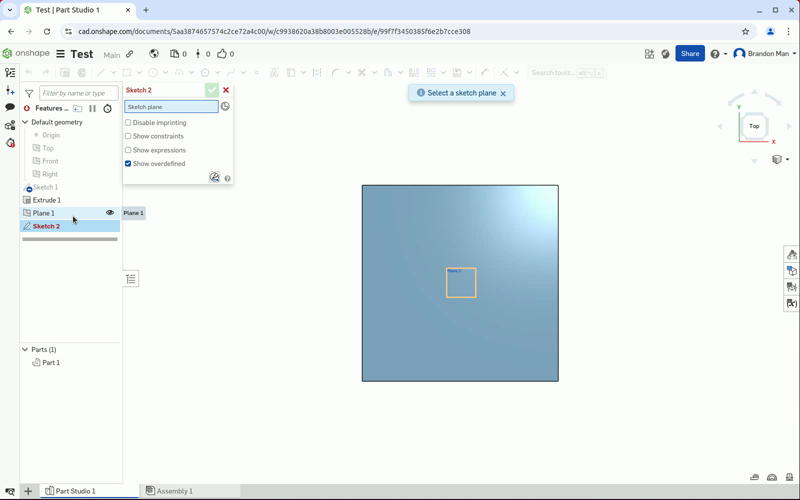
click(73, 215)
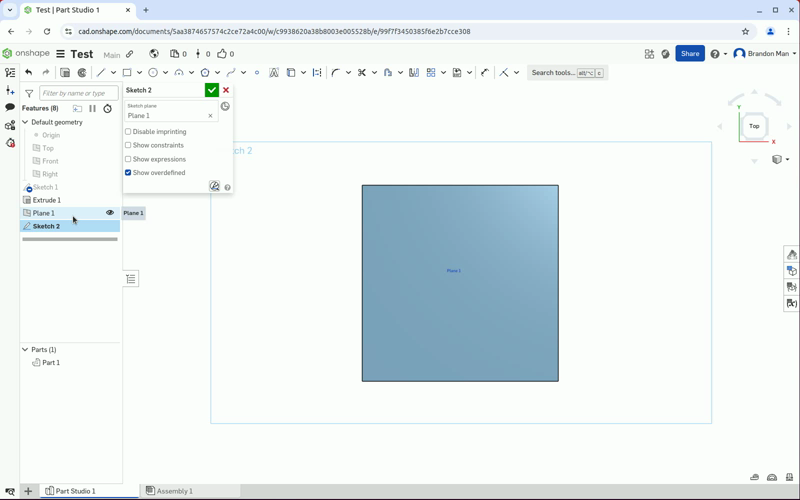
mouse_move(73, 352)
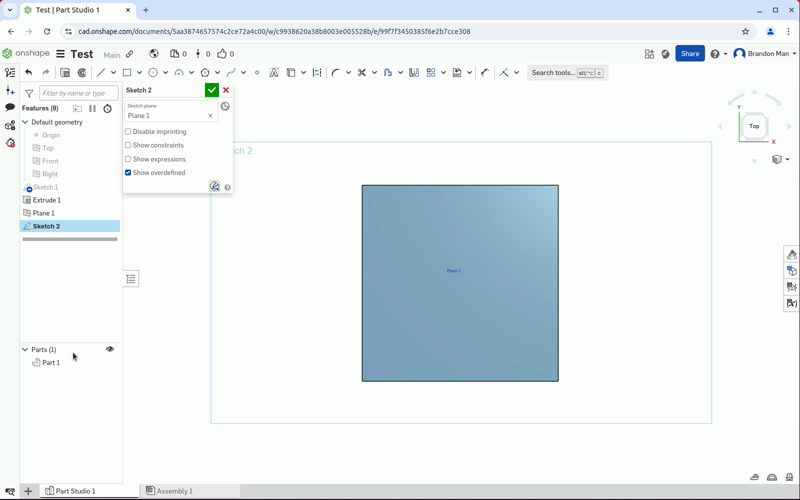
key(y)
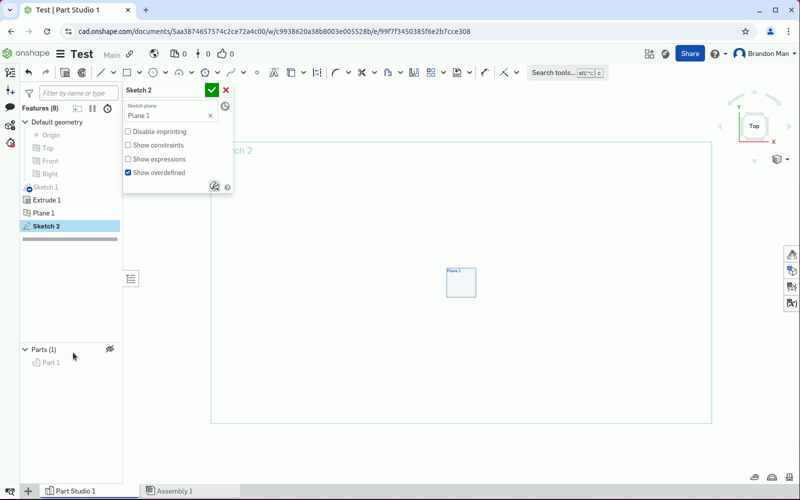
key(l)
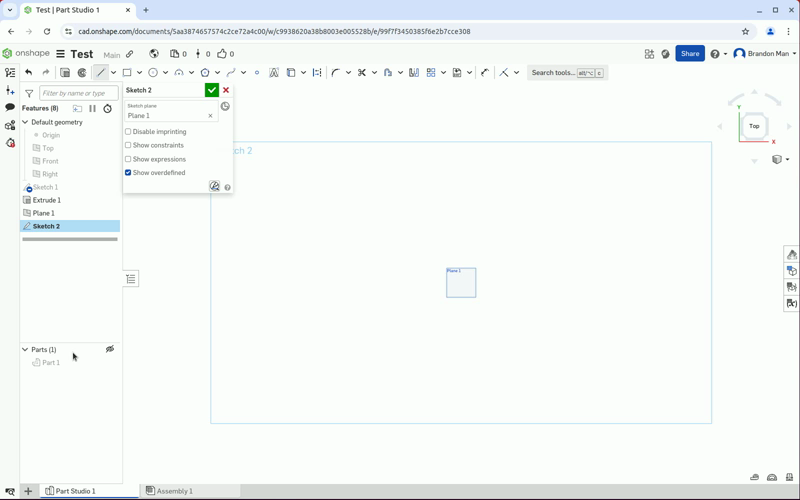
key_down(shift)
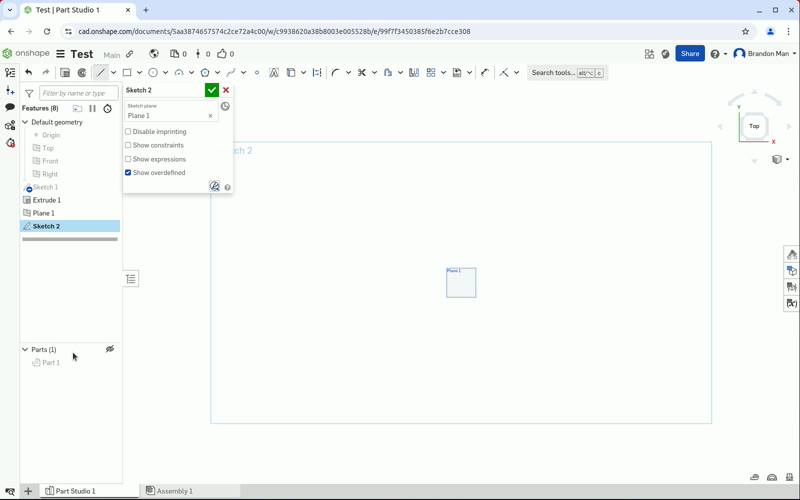
mouse_move(362, 325)
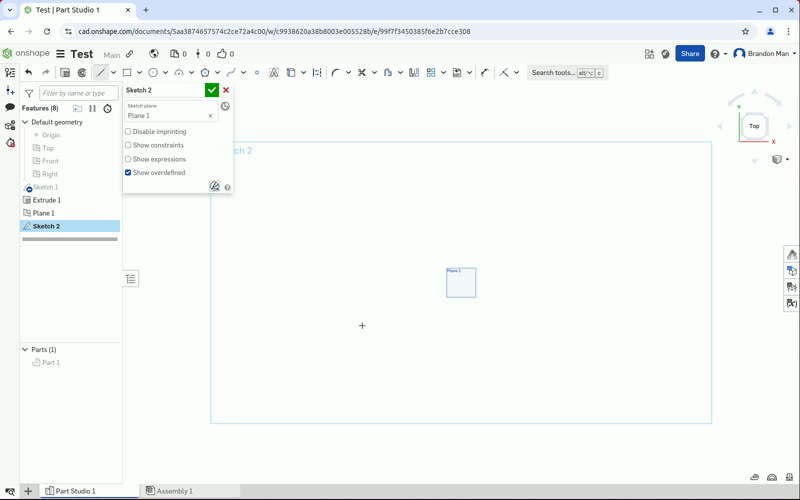
click(362, 325)
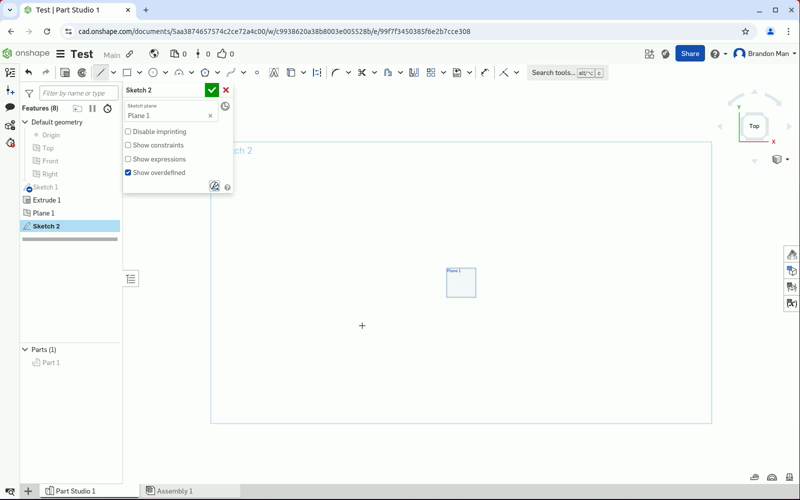
key_up(shift)
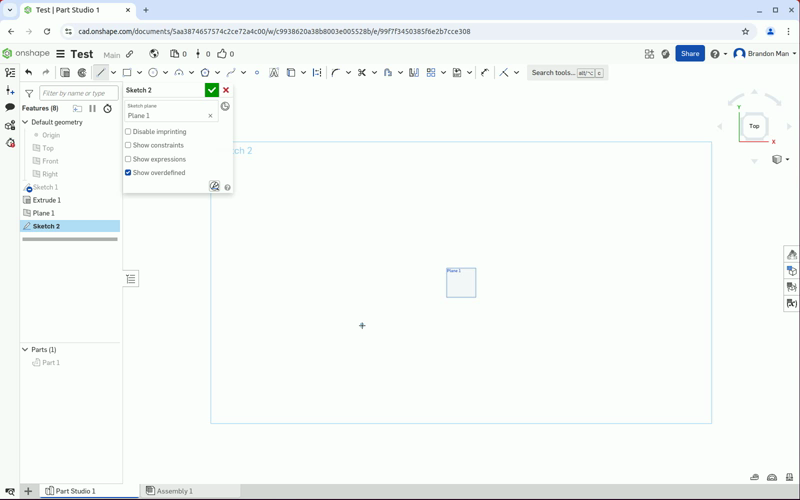
key_down(shift)
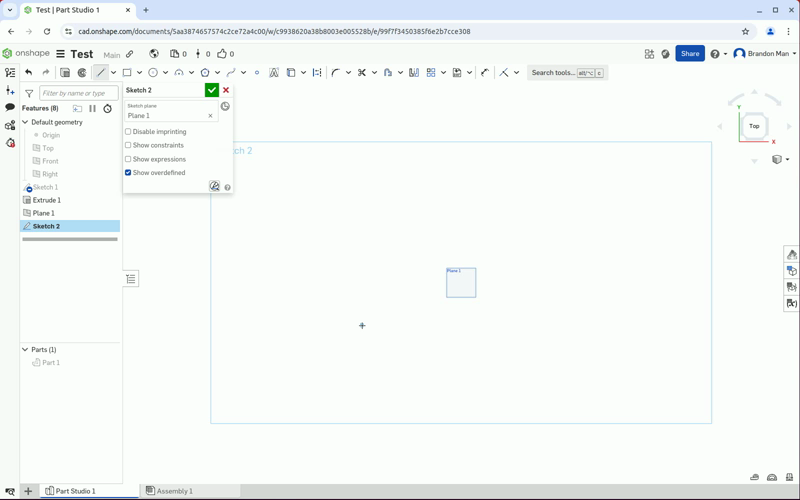
mouse_move(392, 325)
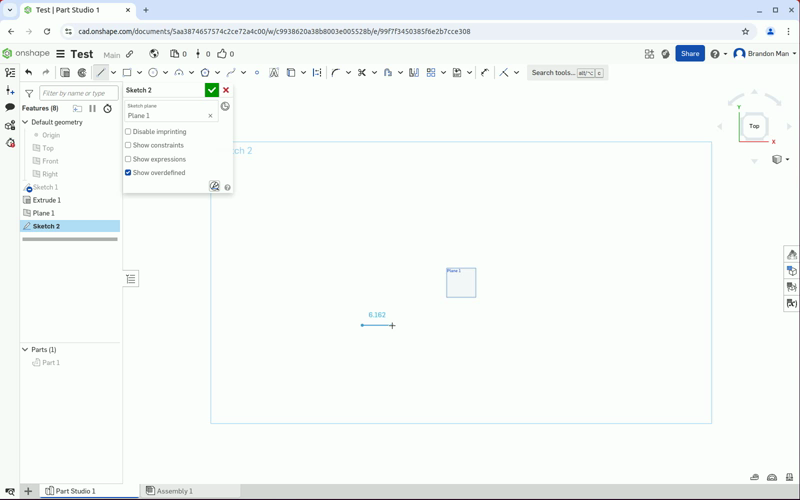
mouse_move(389, 325)
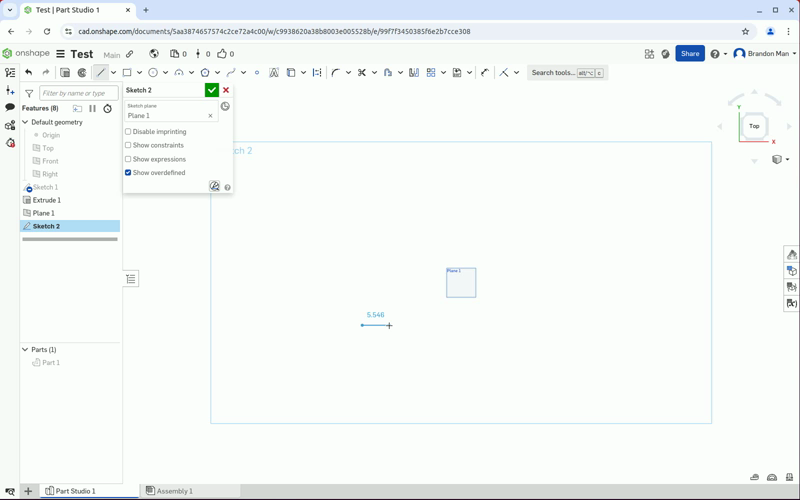
click(389, 325)
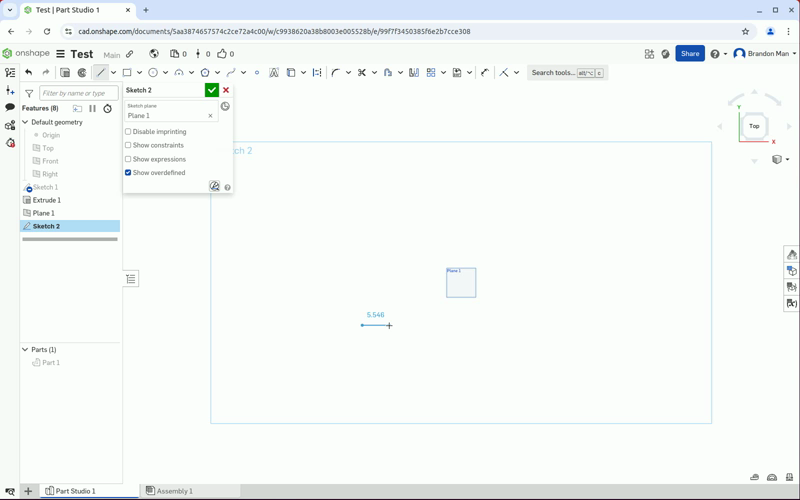
key_up(shift)
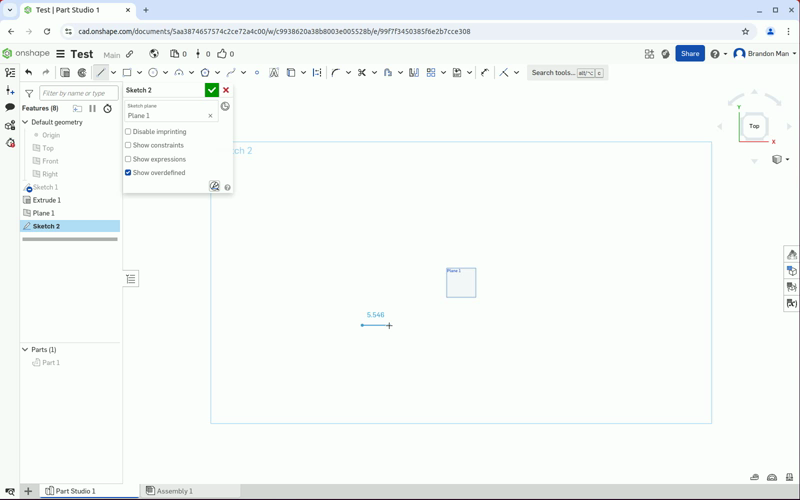
key(esc)
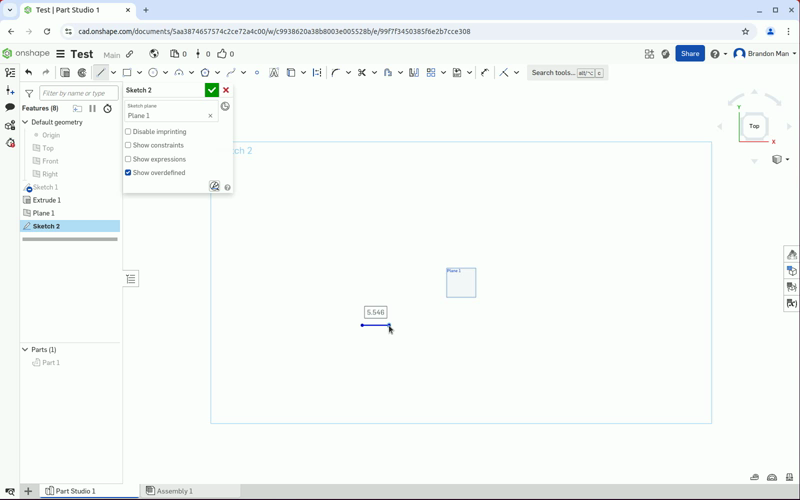
key(a)
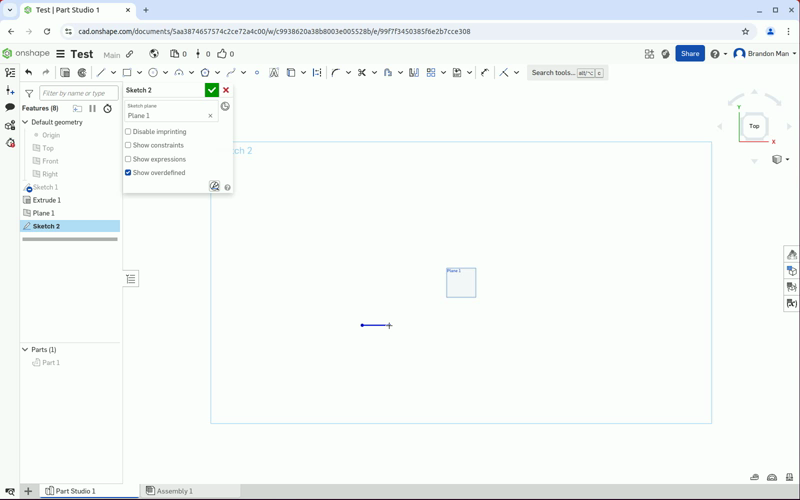
mouse_move(389, 325)
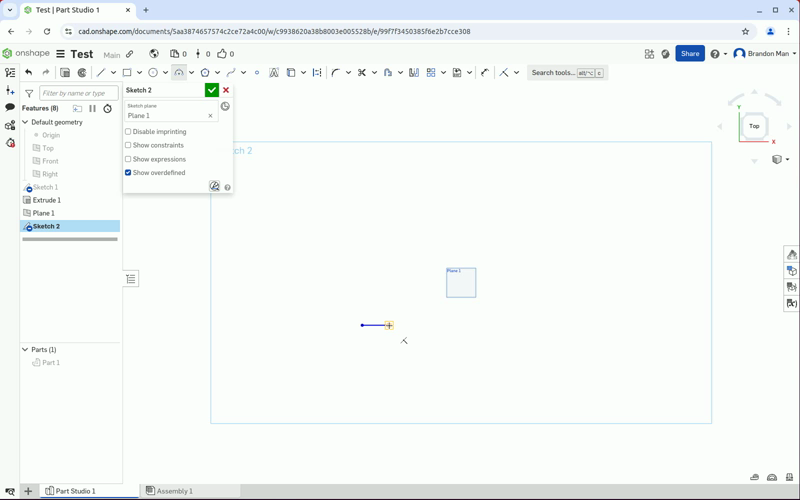
click(389, 325)
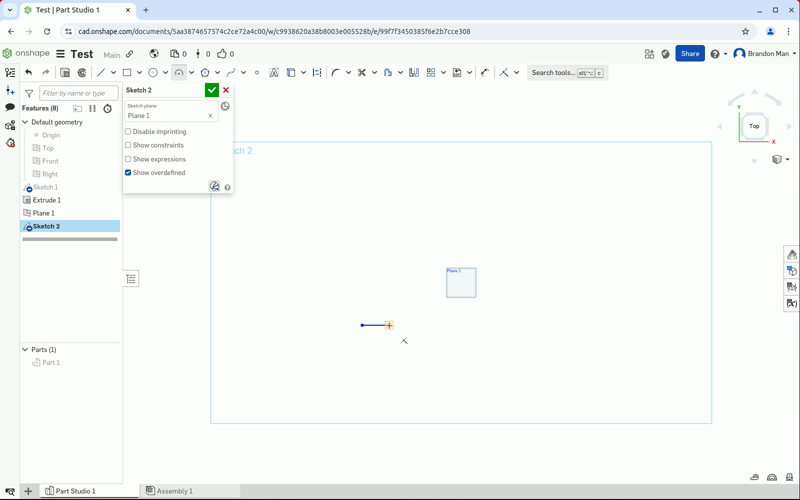
key_down(shift)
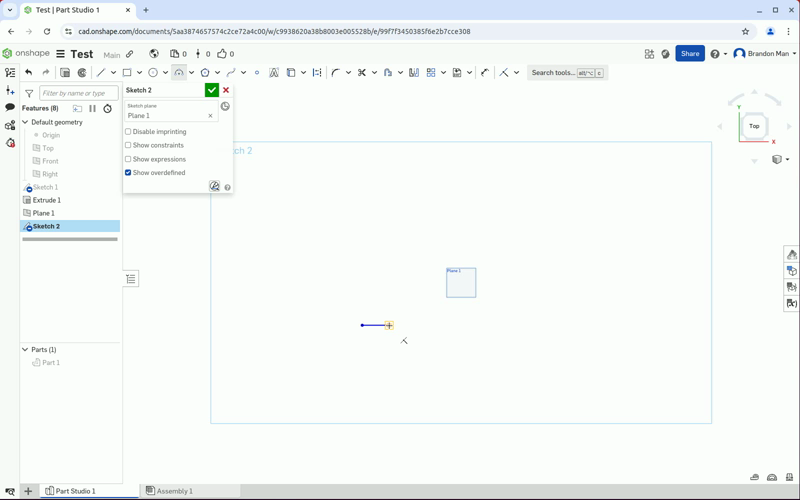
mouse_move(531, 325)
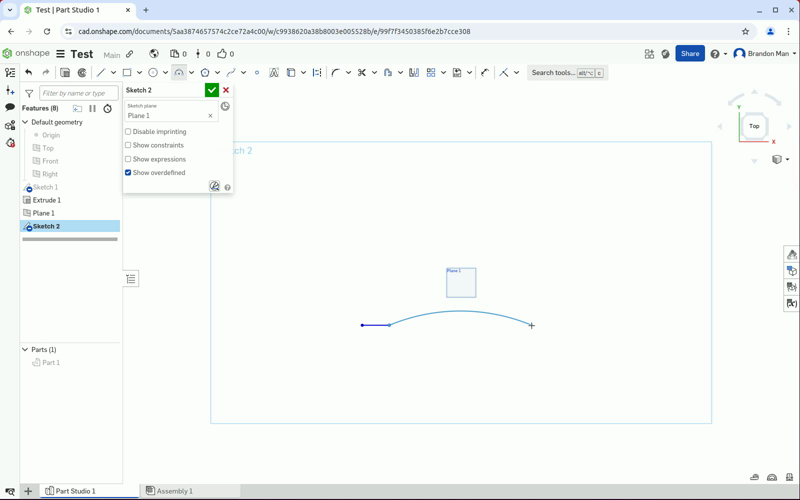
click(531, 325)
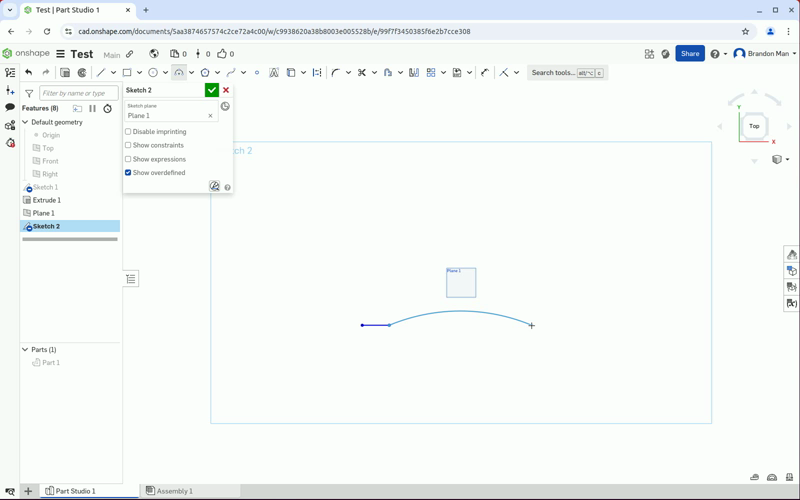
mouse_move(460, 362)
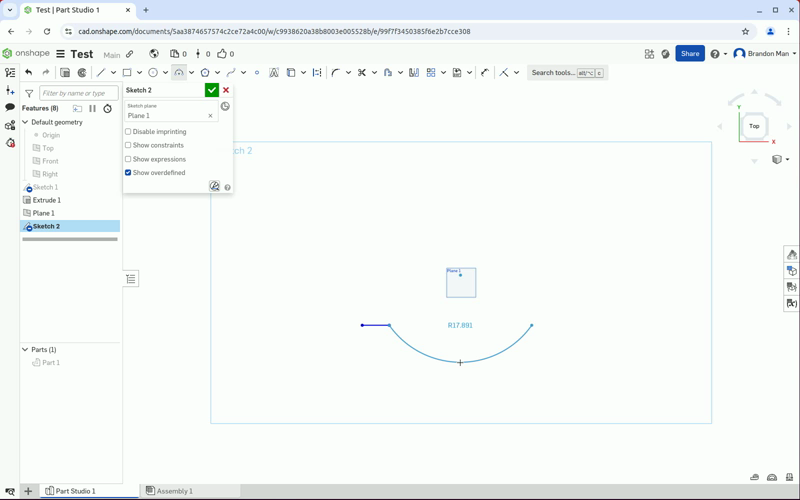
click(460, 362)
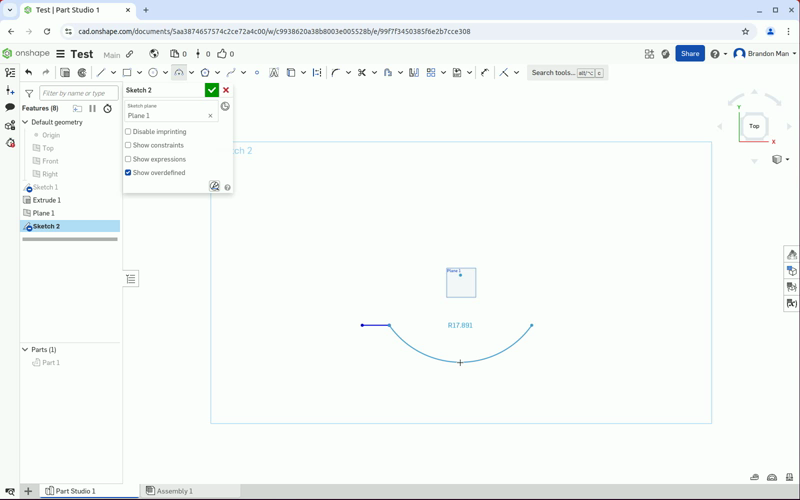
key_up(shift)
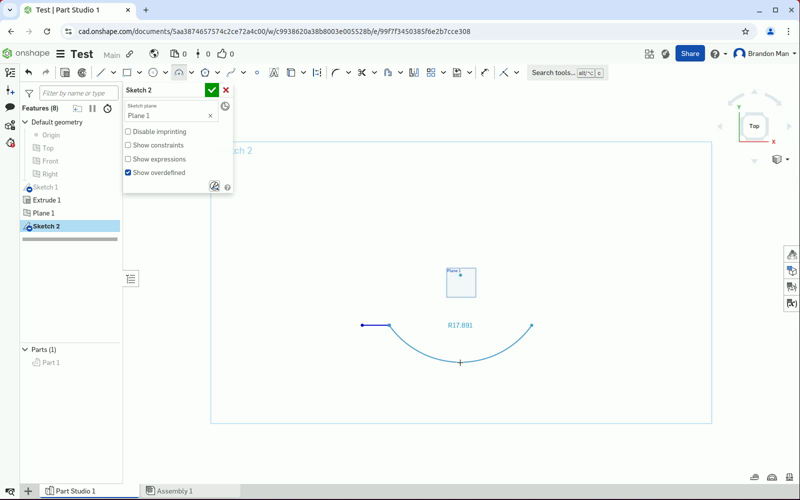
key(esc)
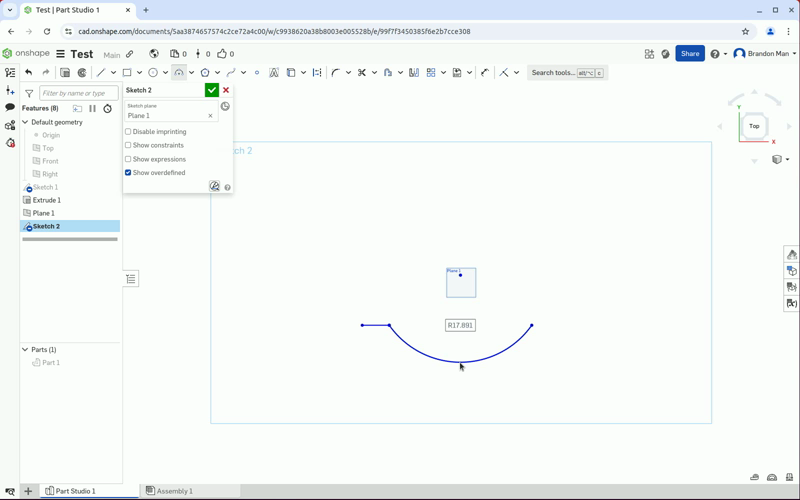
key(l)
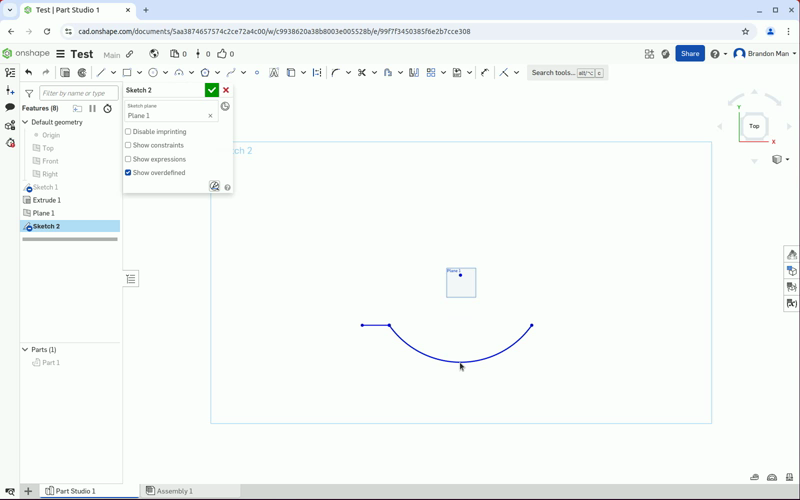
mouse_move(531, 325)
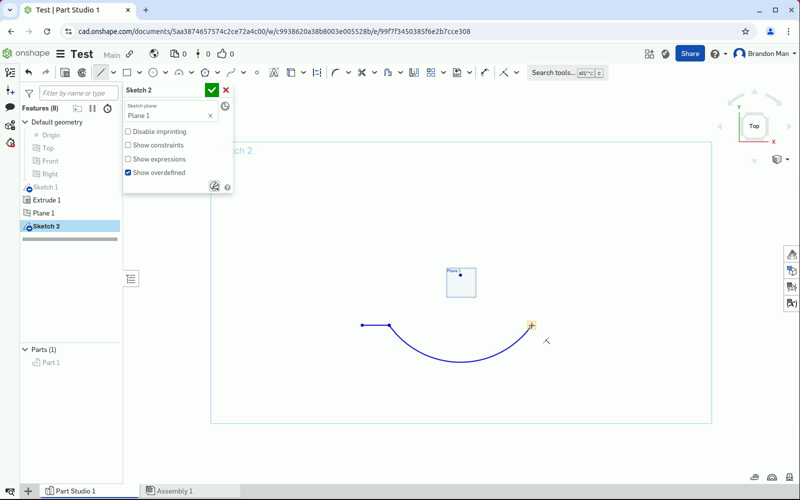
click(531, 325)
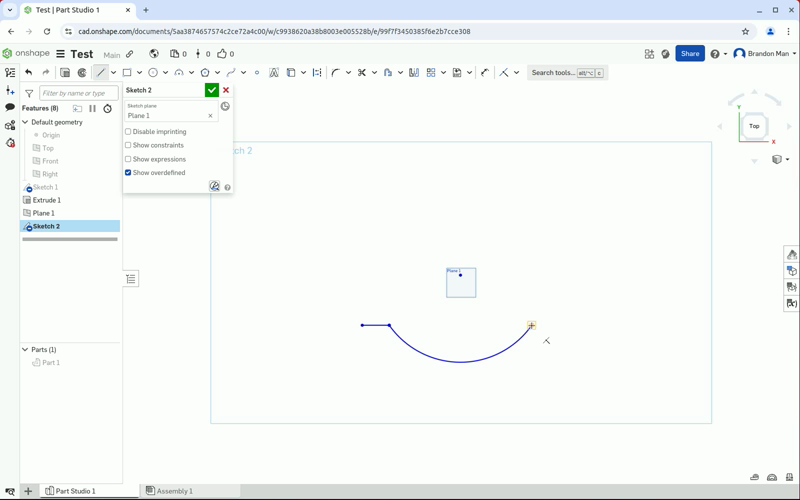
key_down(shift)
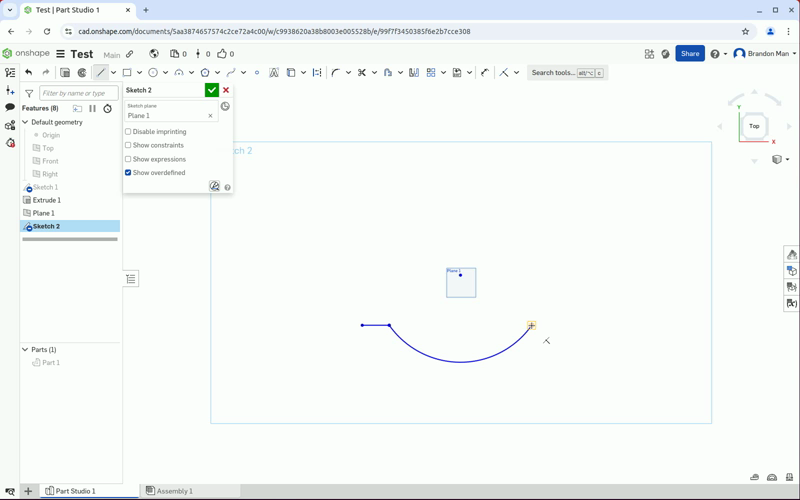
mouse_move(561, 325)
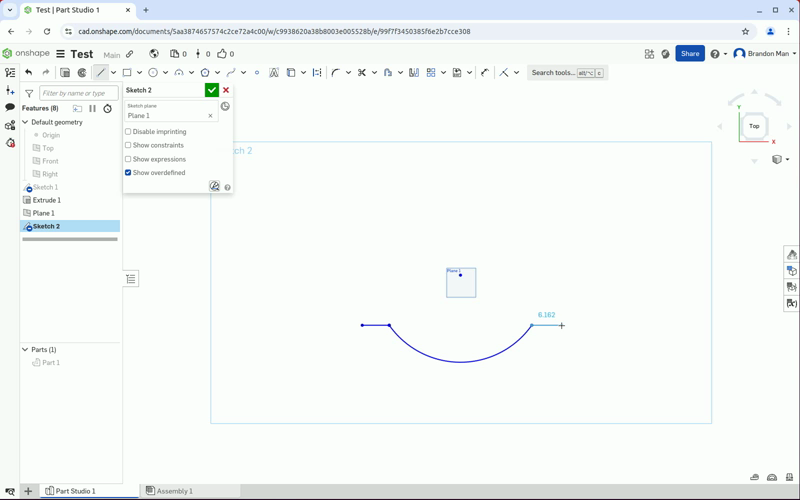
mouse_move(558, 325)
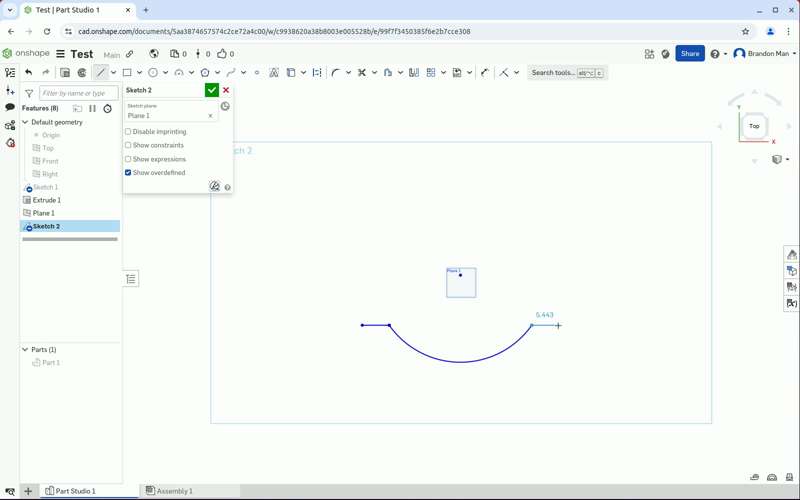
click(558, 325)
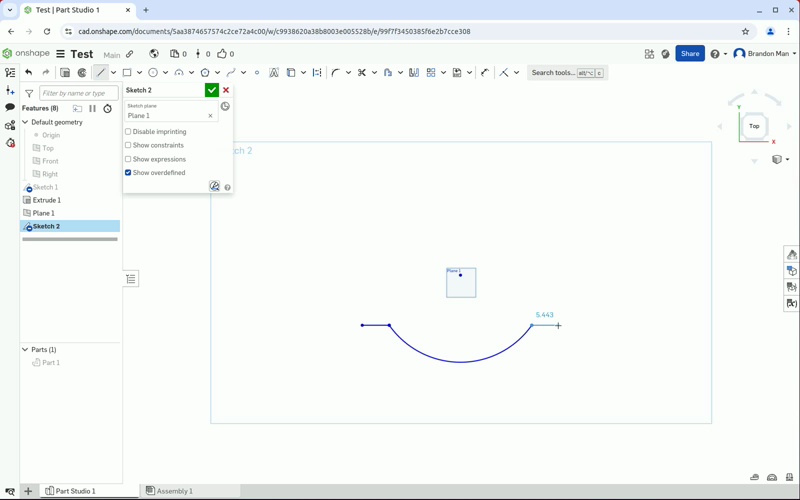
key_up(shift)
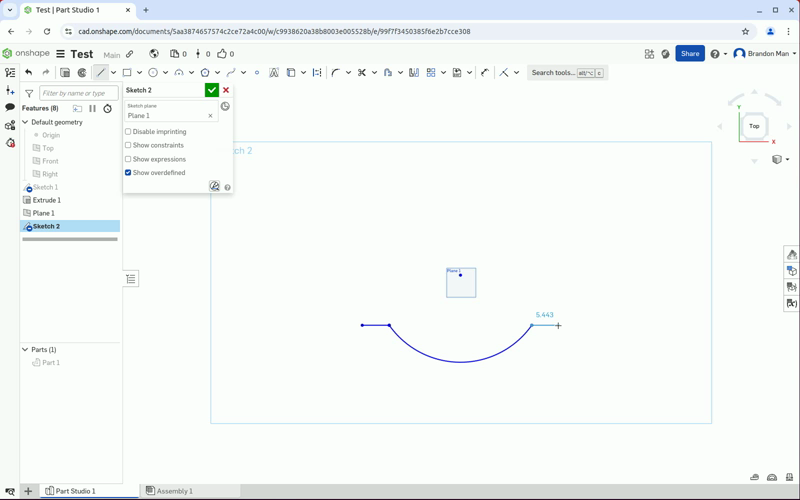
key_down(shift)
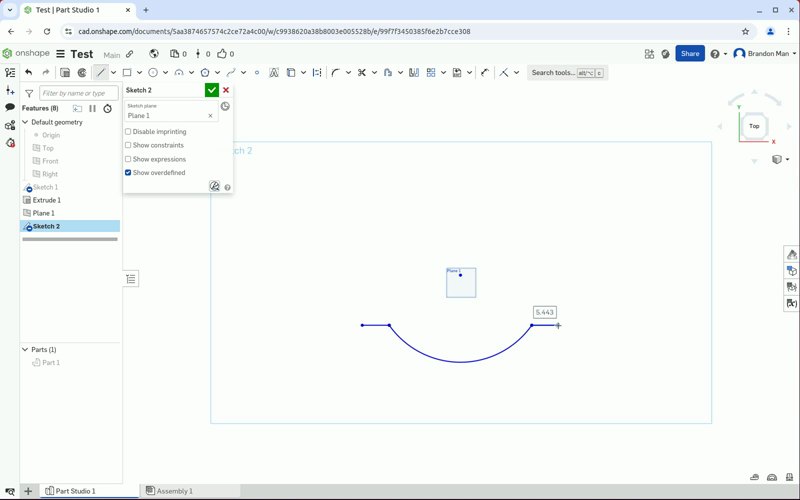
mouse_move(588, 325)
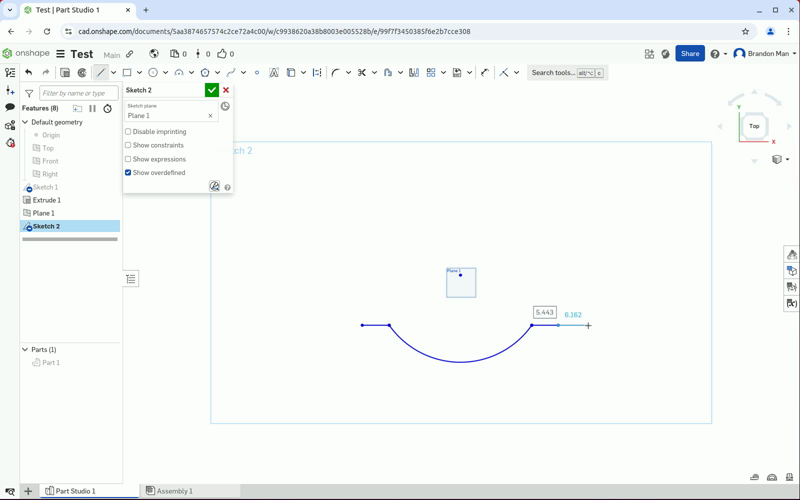
mouse_move(558, 323)
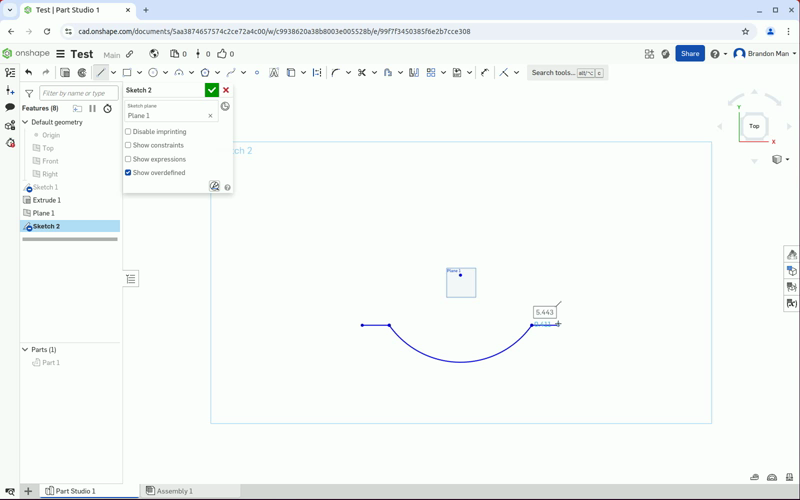
scroll(6)
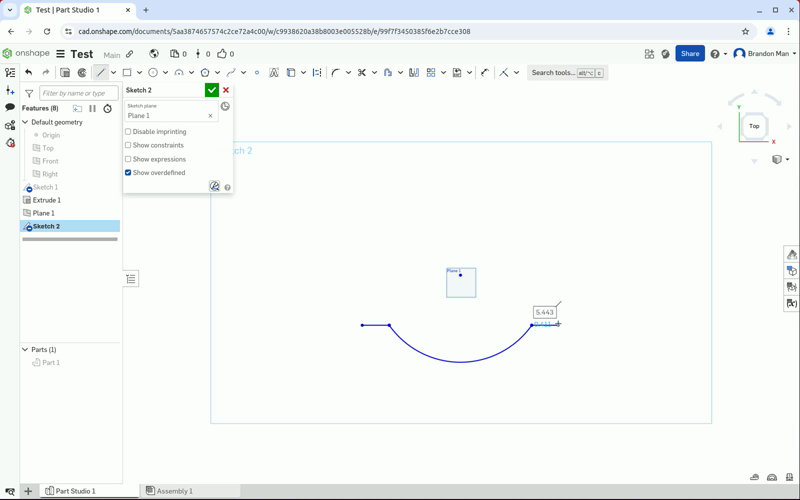
scroll(6)
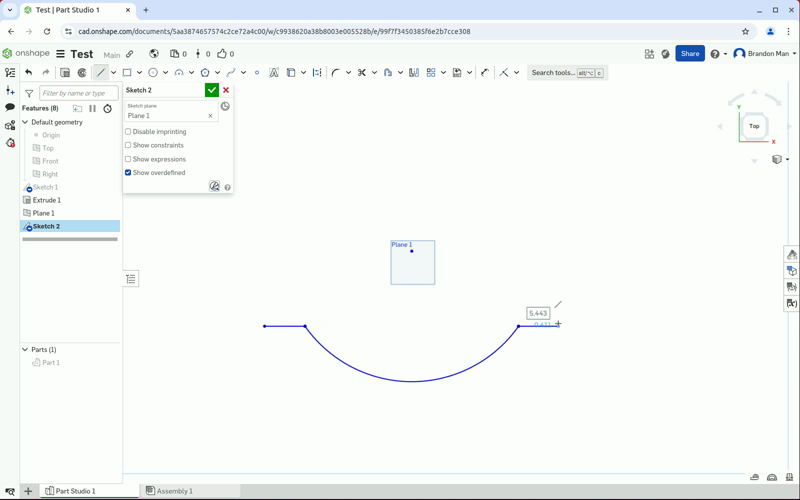
scroll(6)
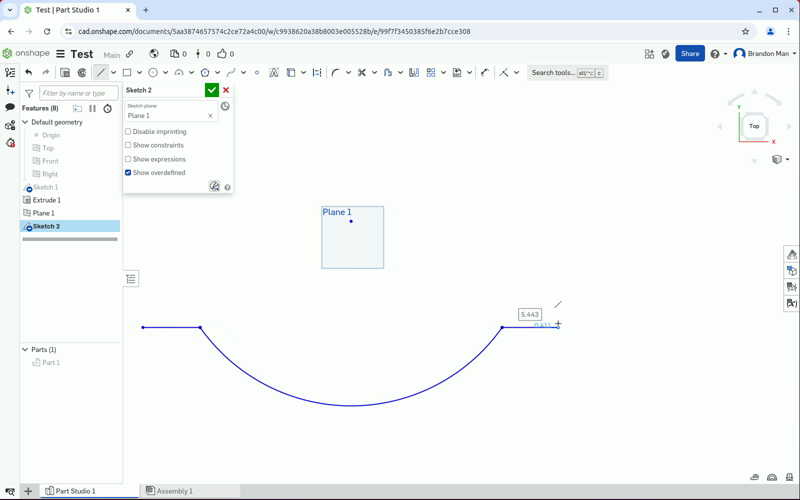
scroll(6)
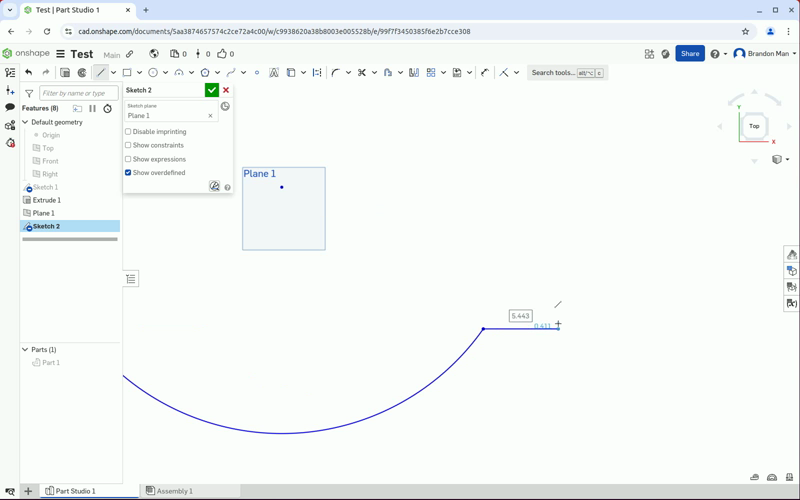
scroll(6)
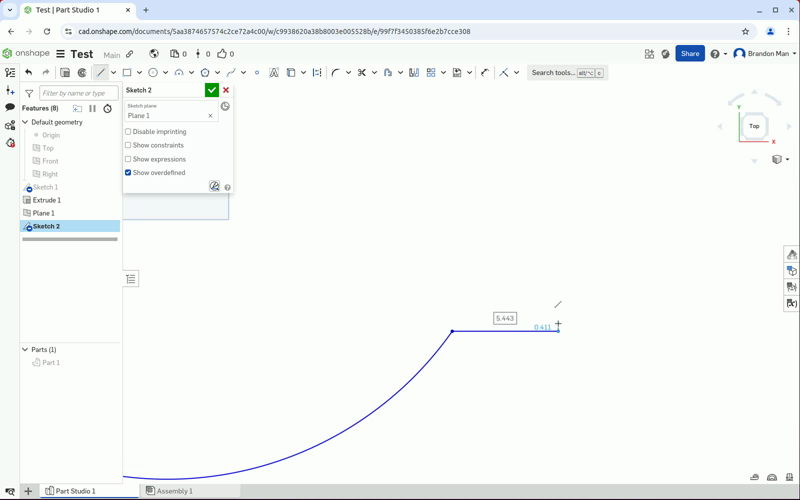
scroll(6)
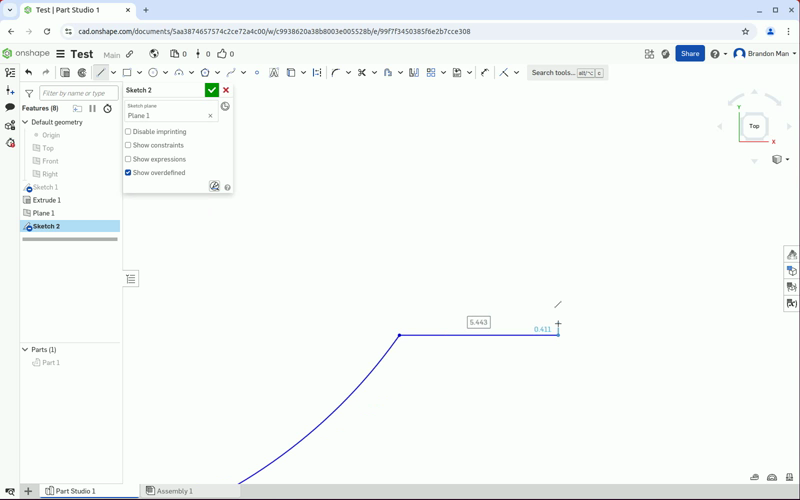
scroll(6)
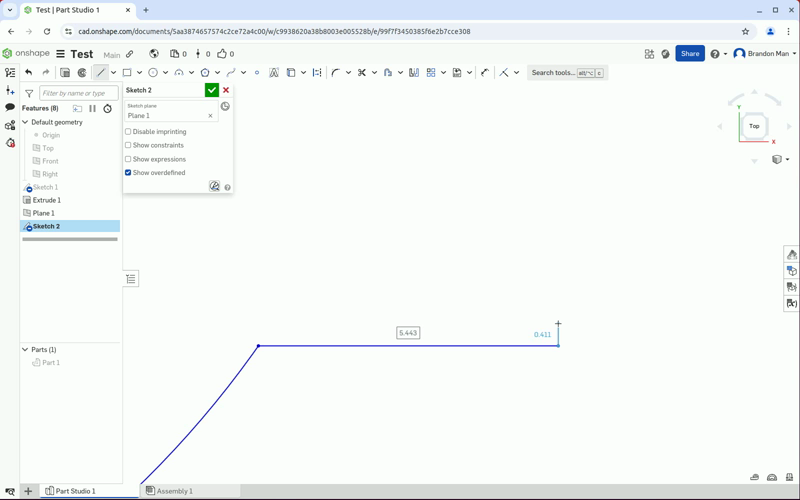
click(558, 323)
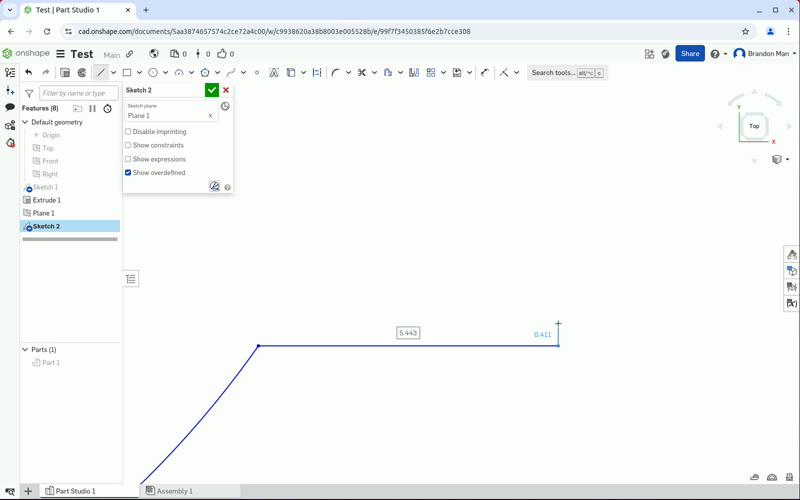
scroll(-6)
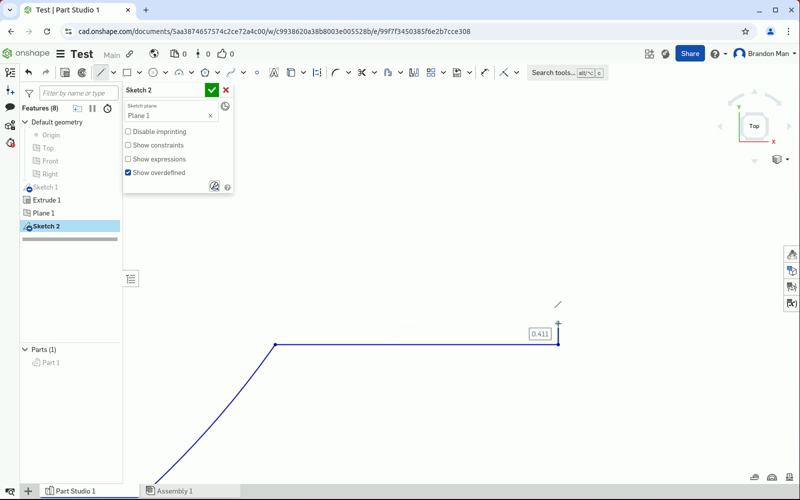
scroll(-6)
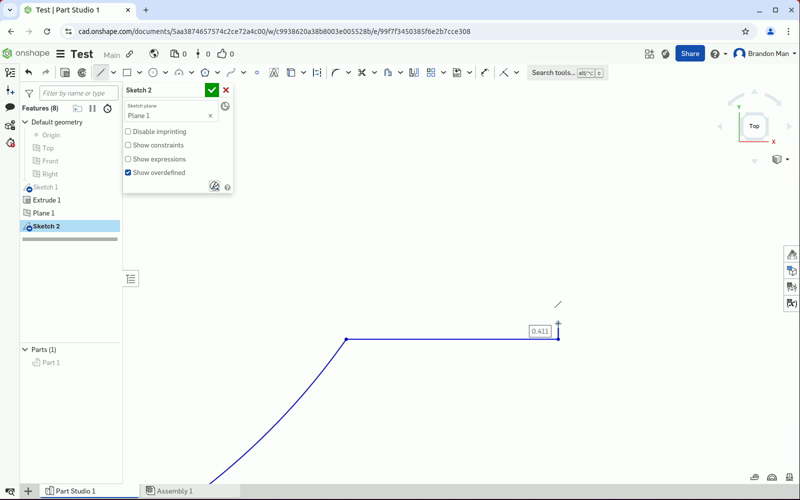
scroll(-6)
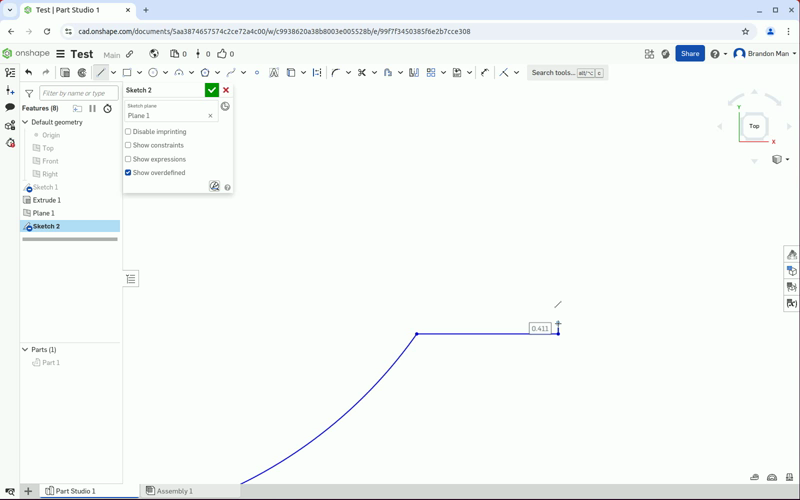
scroll(-6)
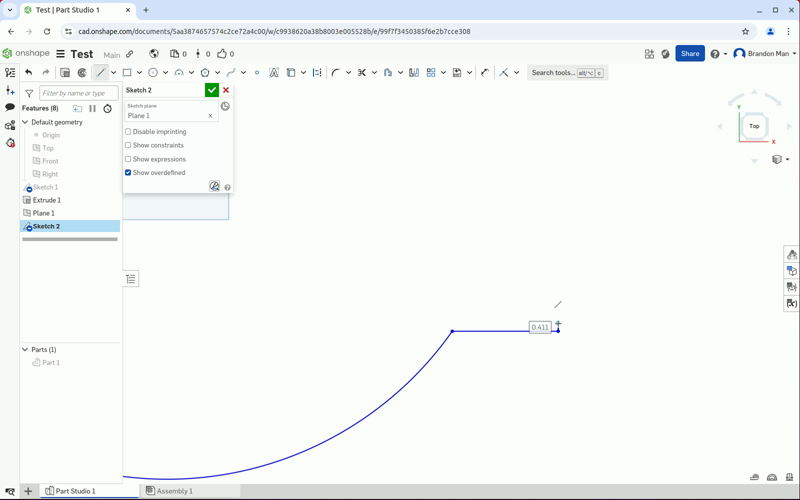
scroll(-6)
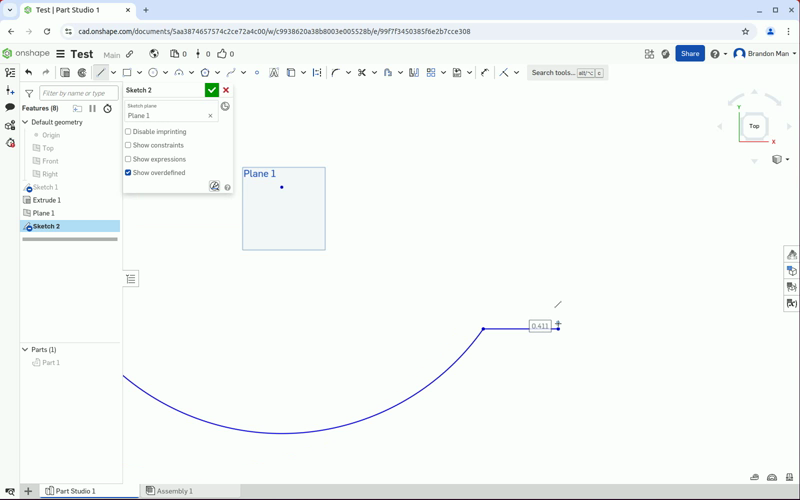
scroll(-6)
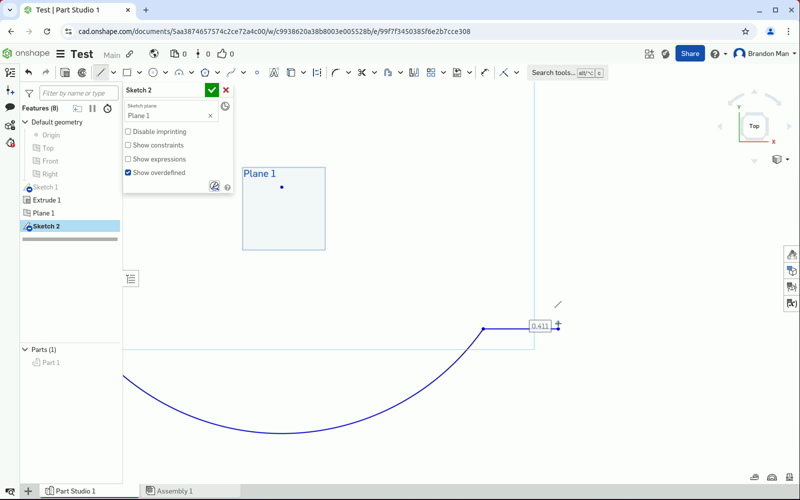
scroll(-6)
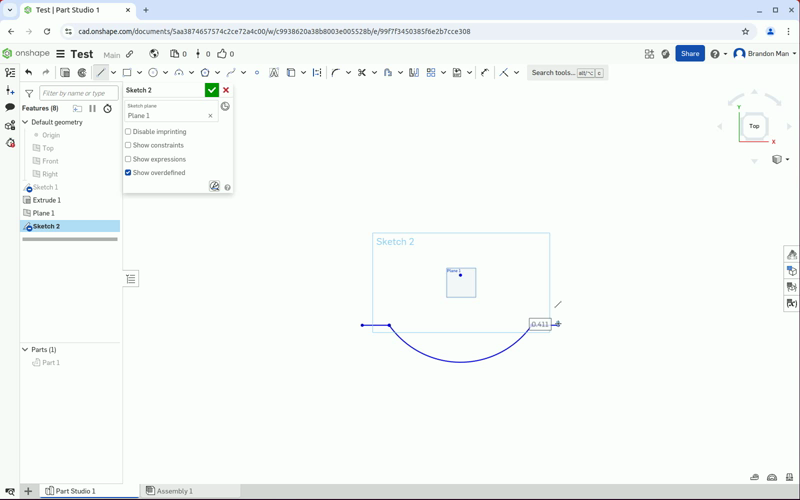
key_up(shift)
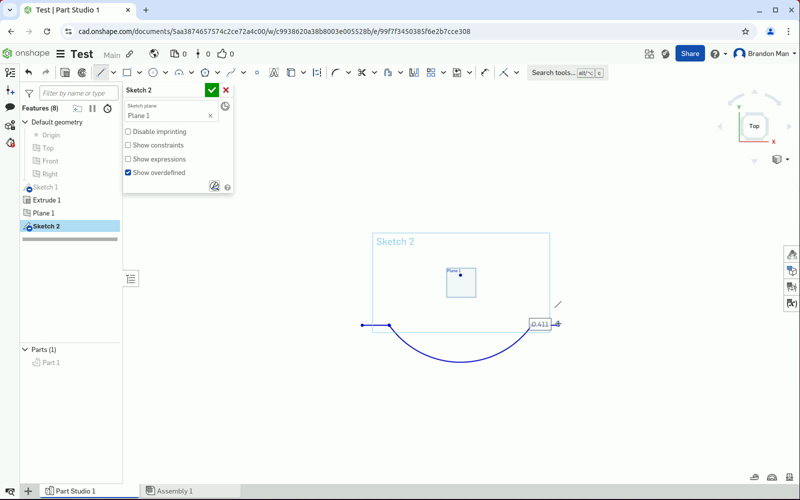
key_down(shift)
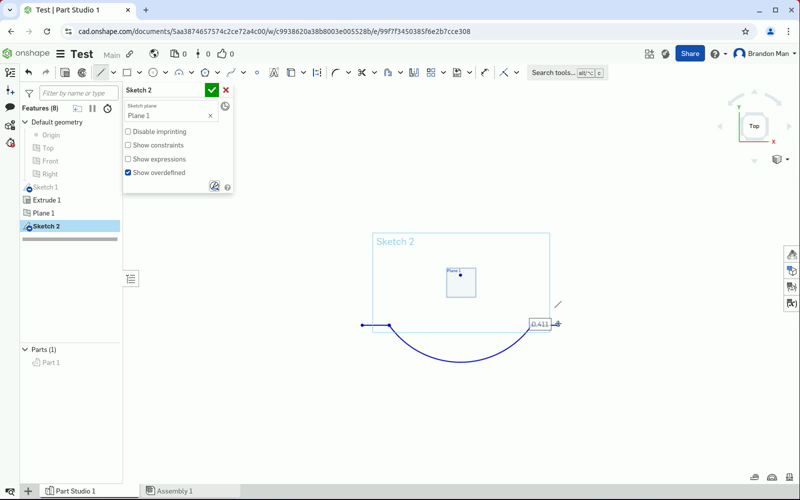
mouse_move(588, 323)
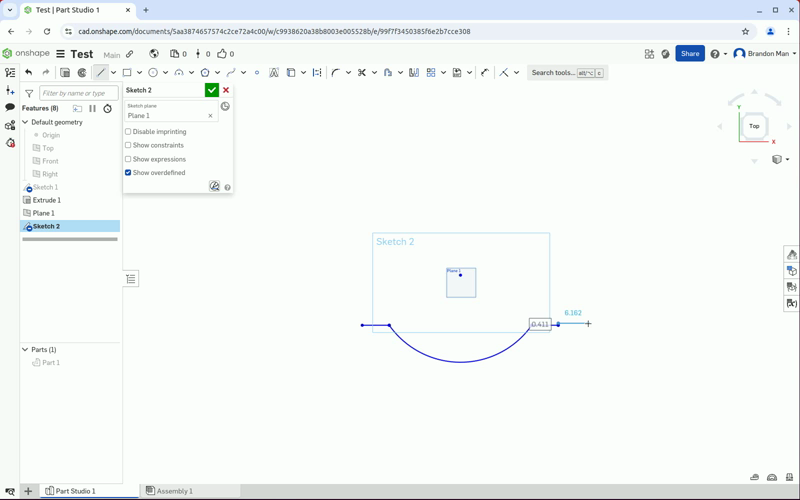
mouse_move(531, 323)
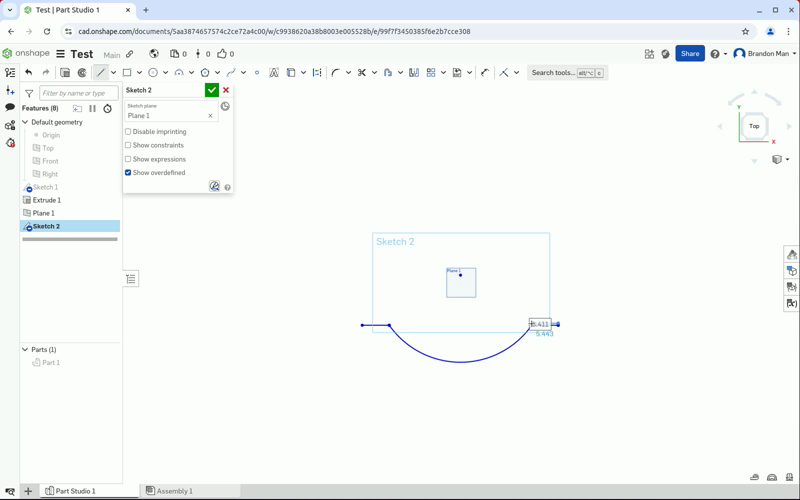
scroll(6)
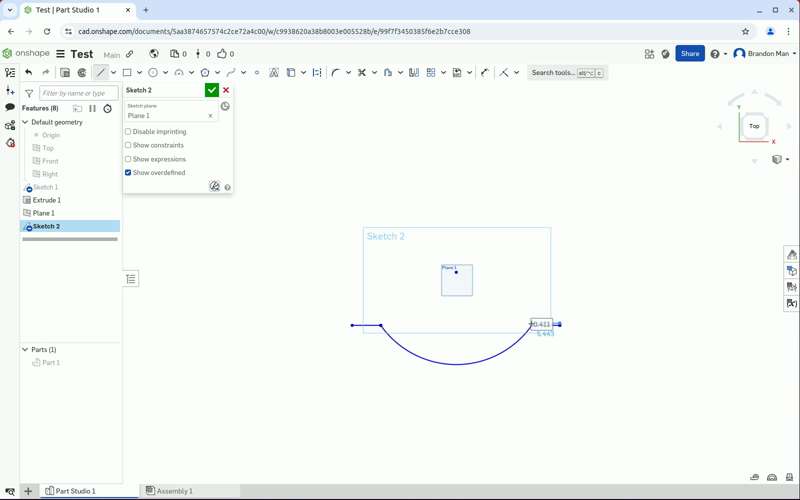
scroll(6)
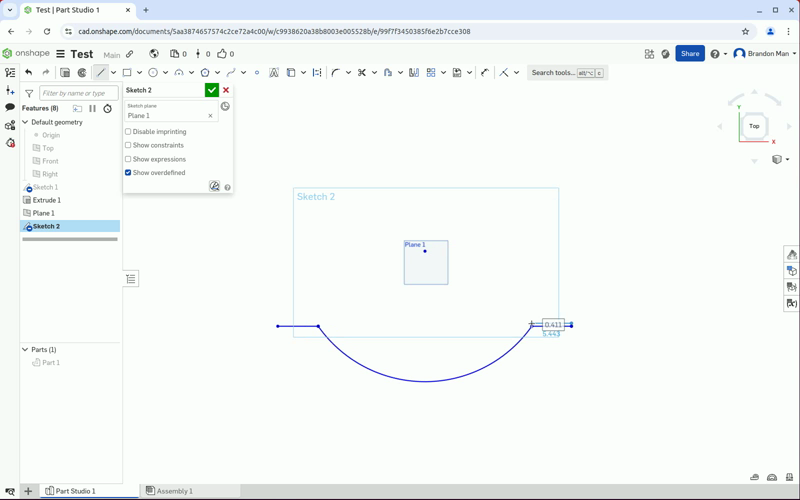
scroll(6)
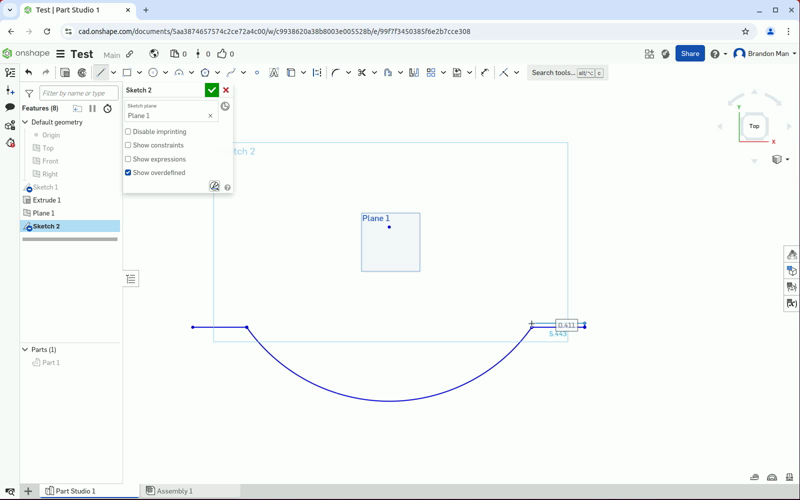
scroll(6)
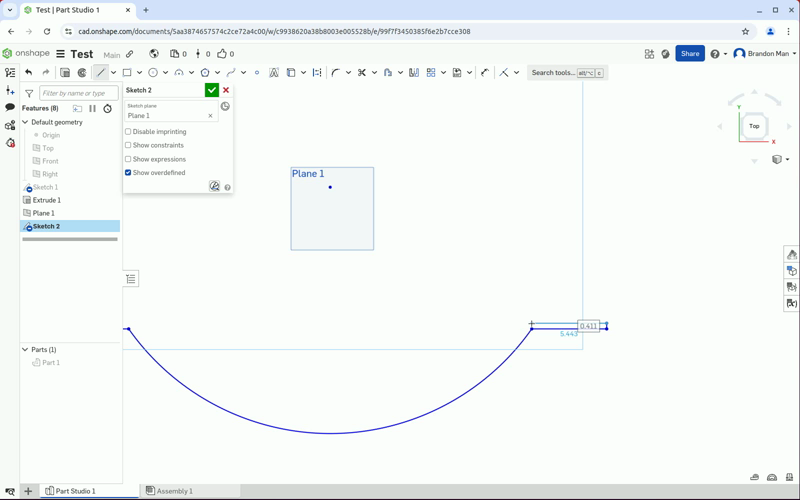
scroll(6)
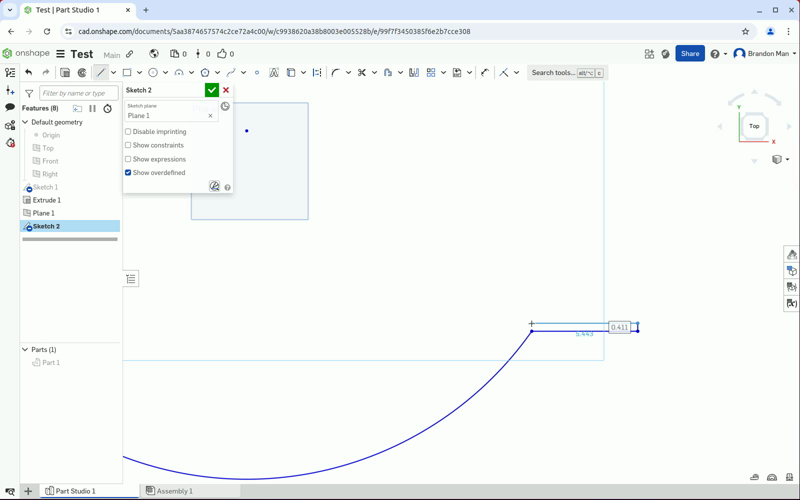
scroll(6)
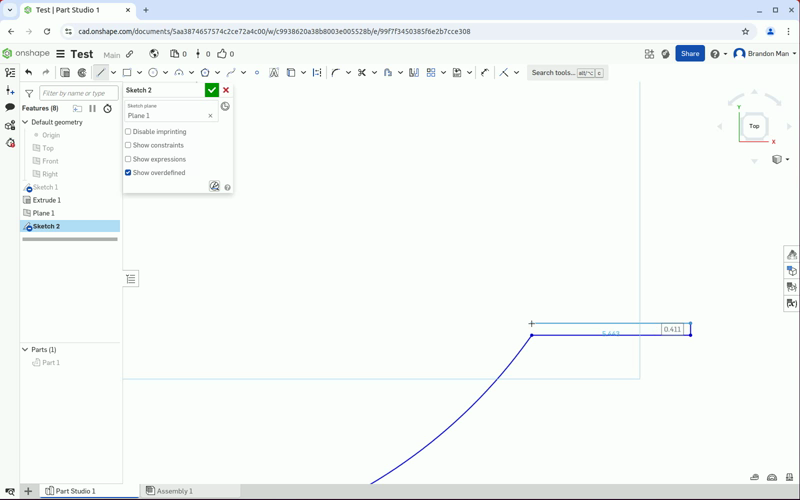
scroll(6)
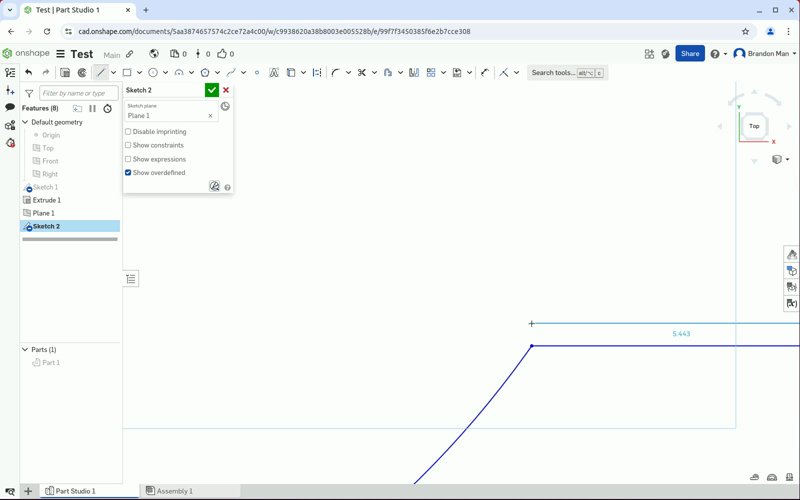
click(531, 323)
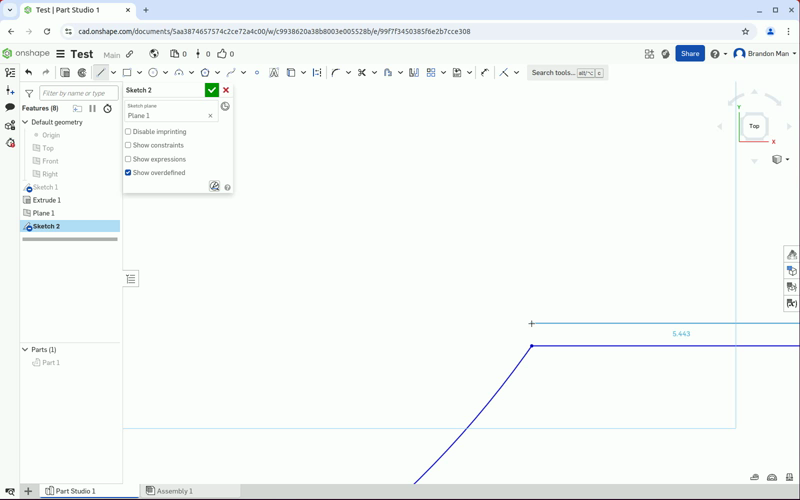
scroll(-6)
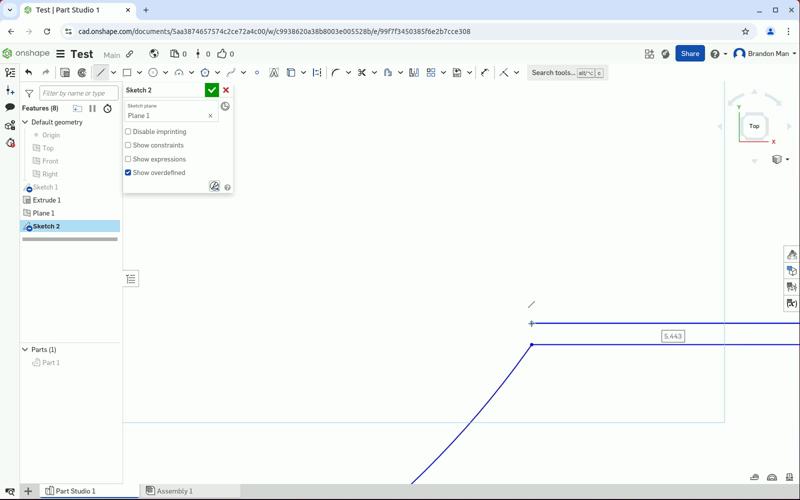
scroll(-6)
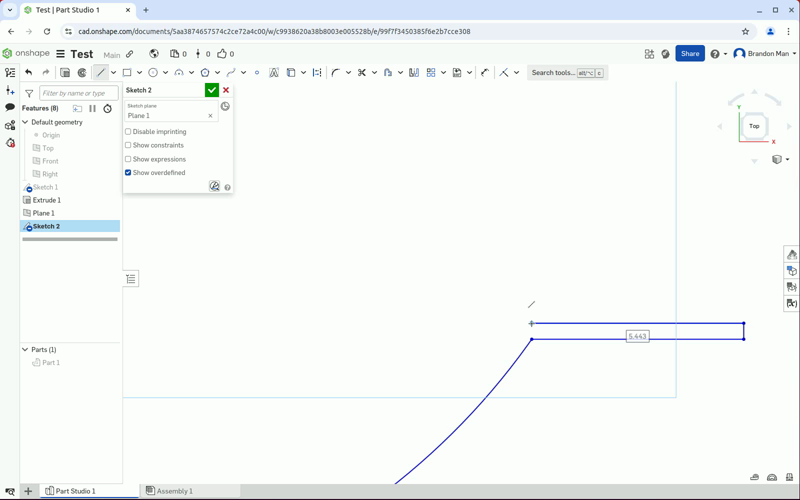
scroll(-6)
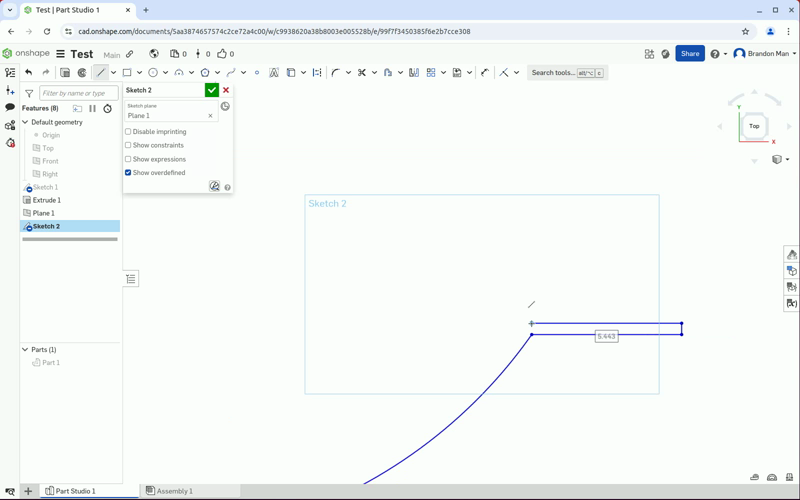
scroll(-6)
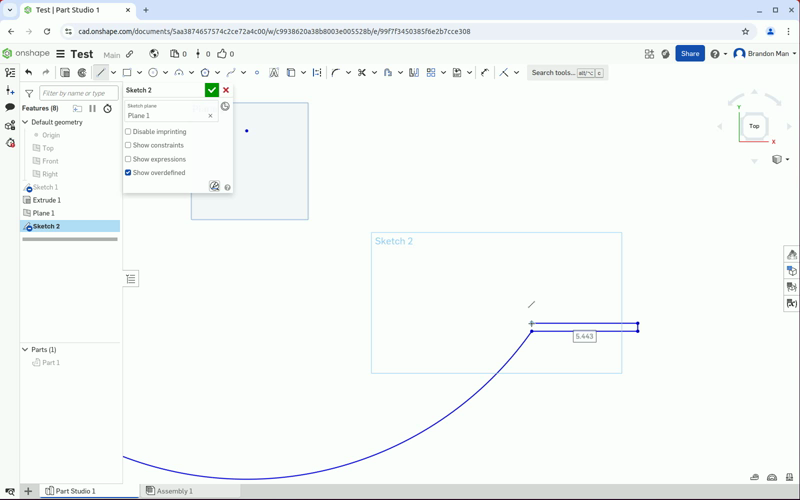
scroll(-6)
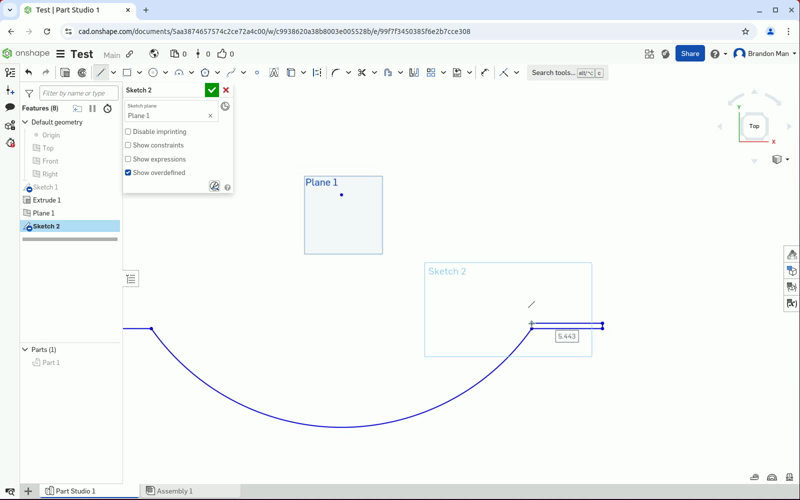
scroll(-6)
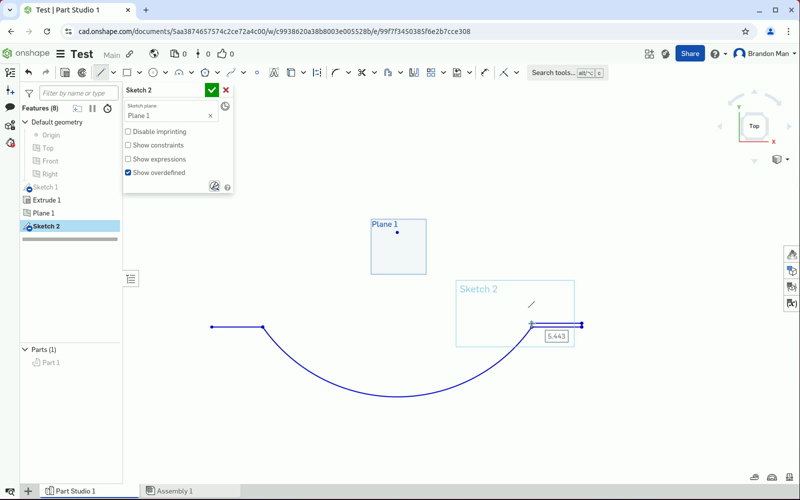
scroll(-6)
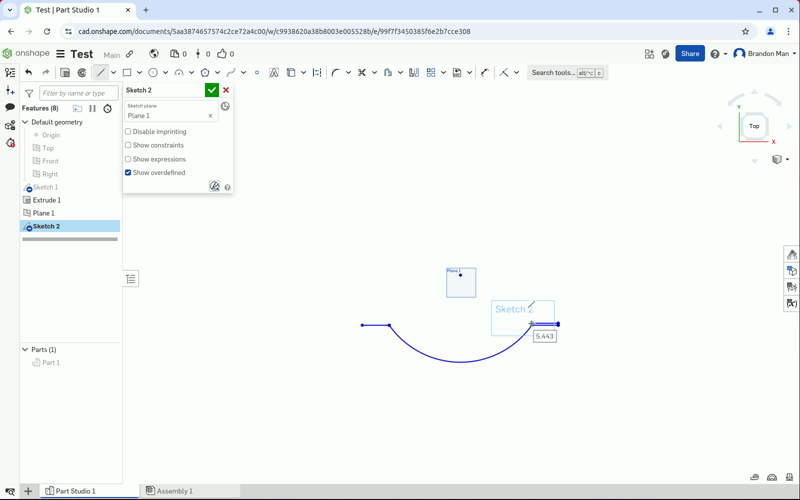
key_up(shift)
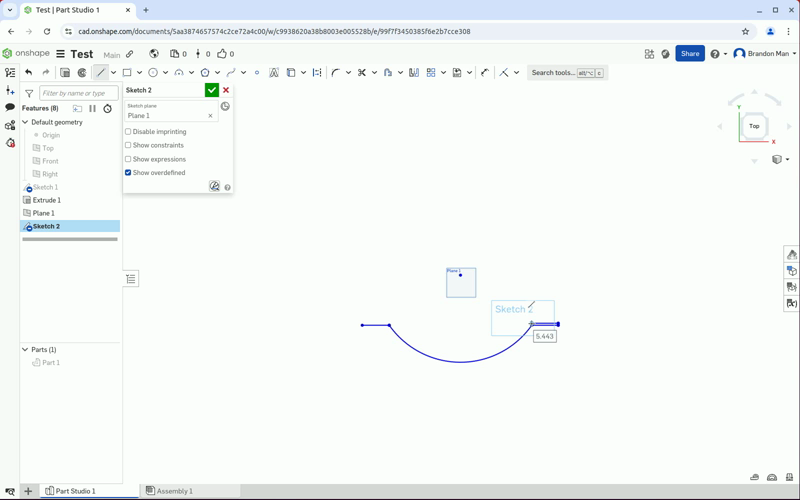
key_down(shift)
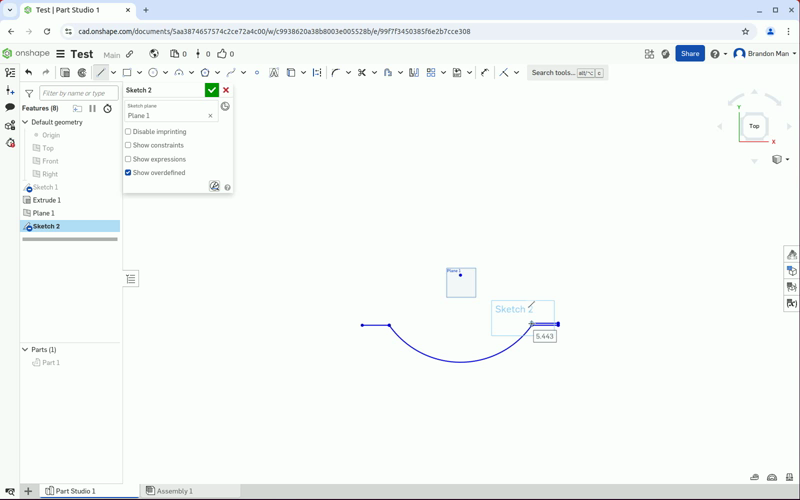
mouse_move(561, 323)
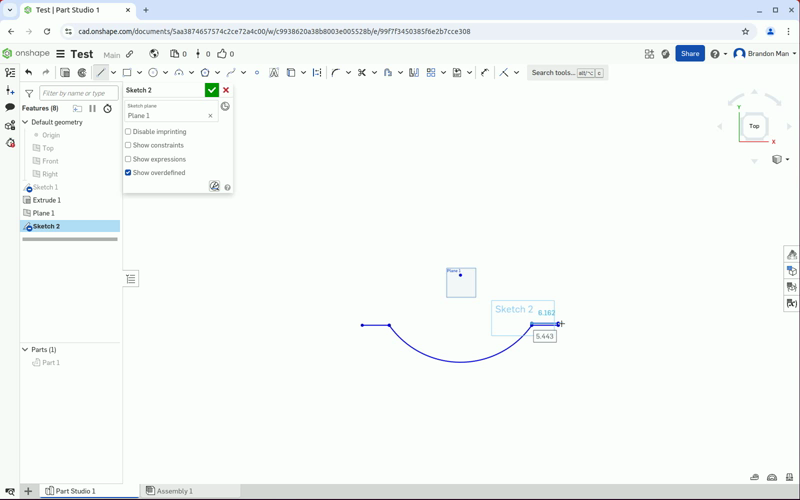
mouse_move(529, 323)
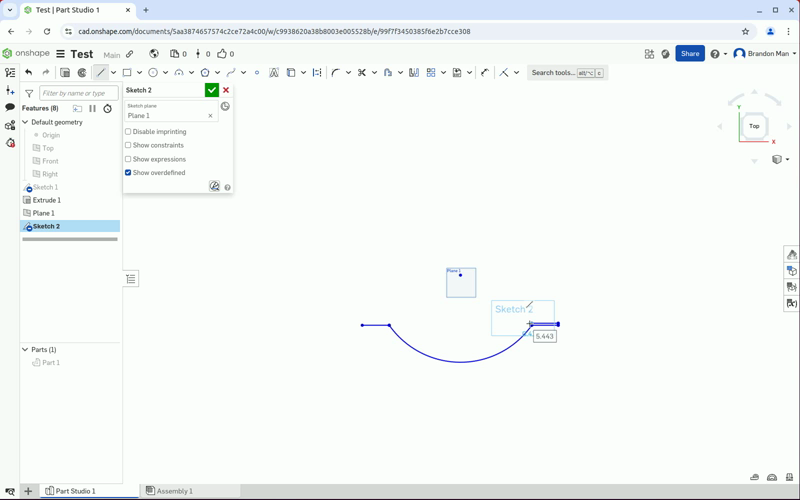
scroll(6)
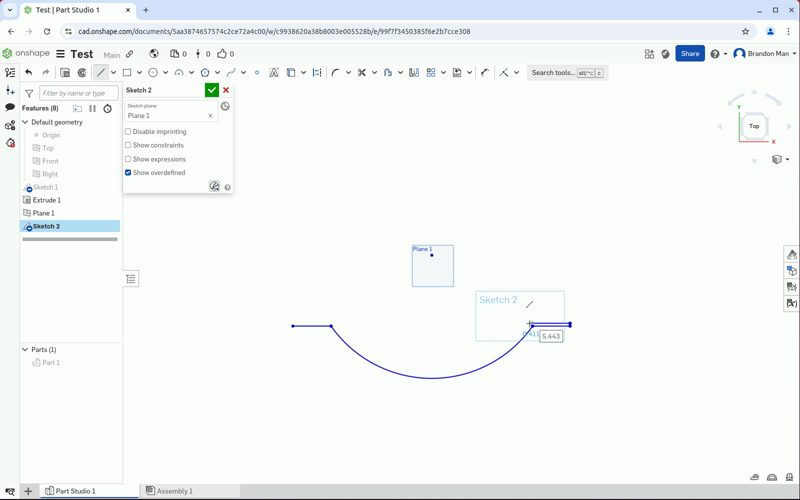
scroll(6)
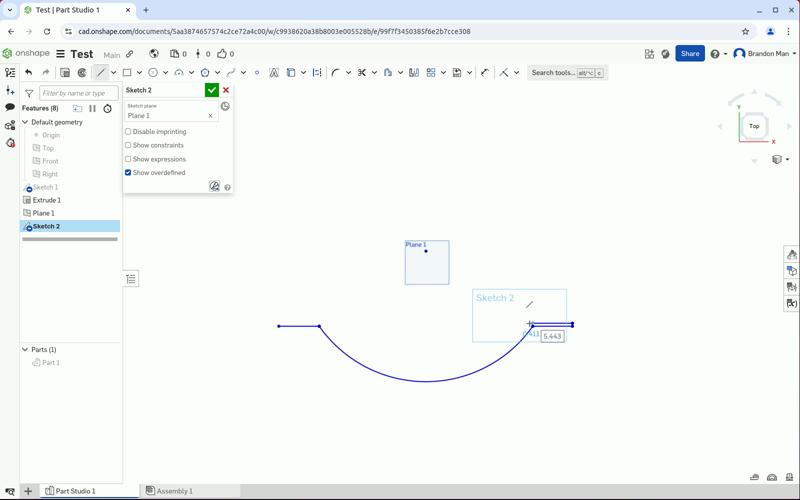
scroll(6)
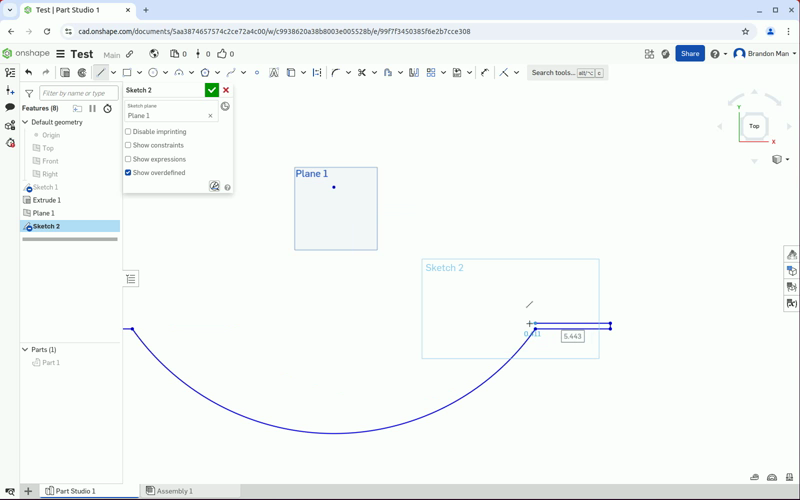
scroll(6)
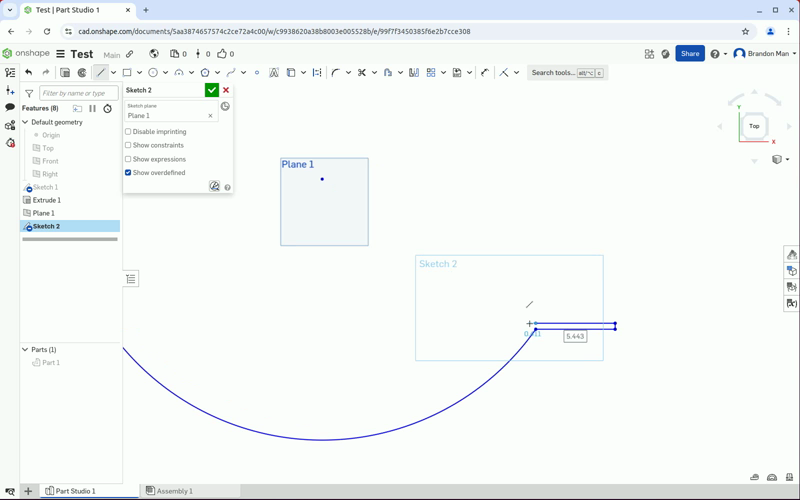
scroll(6)
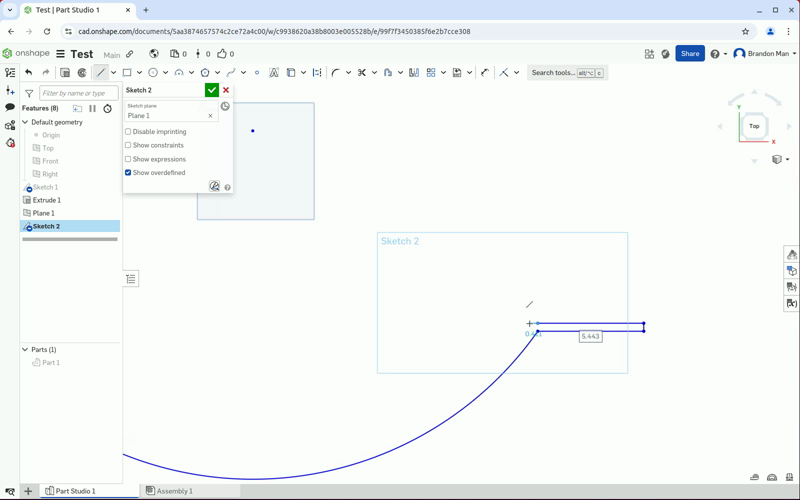
scroll(6)
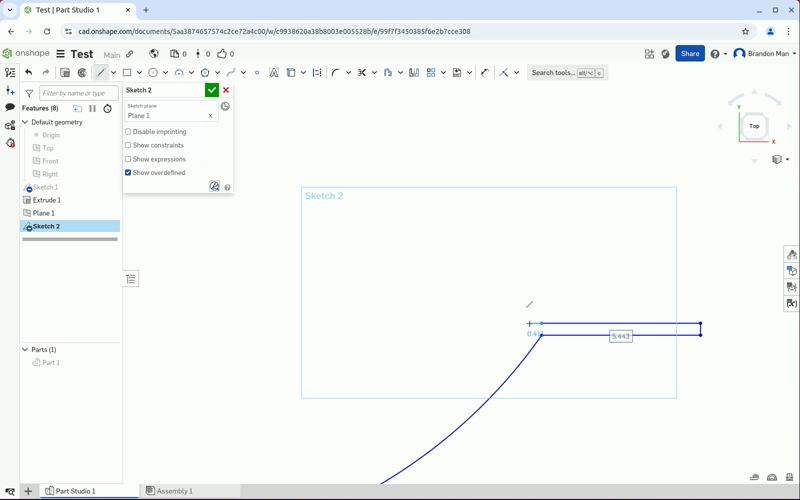
scroll(6)
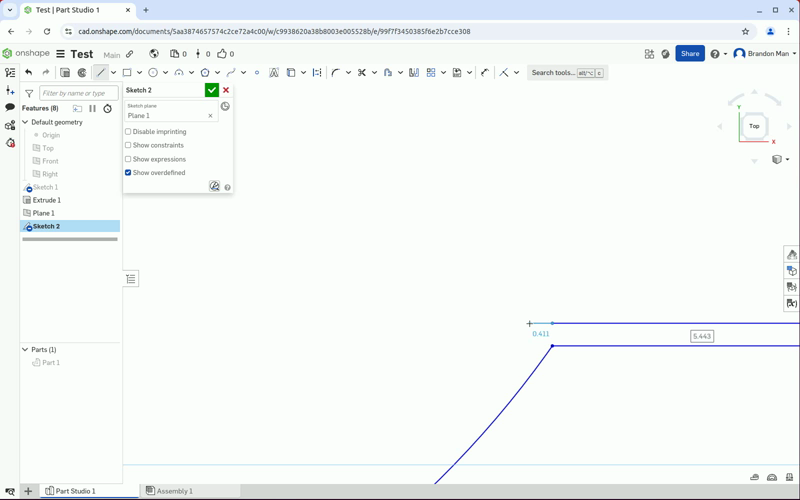
click(529, 323)
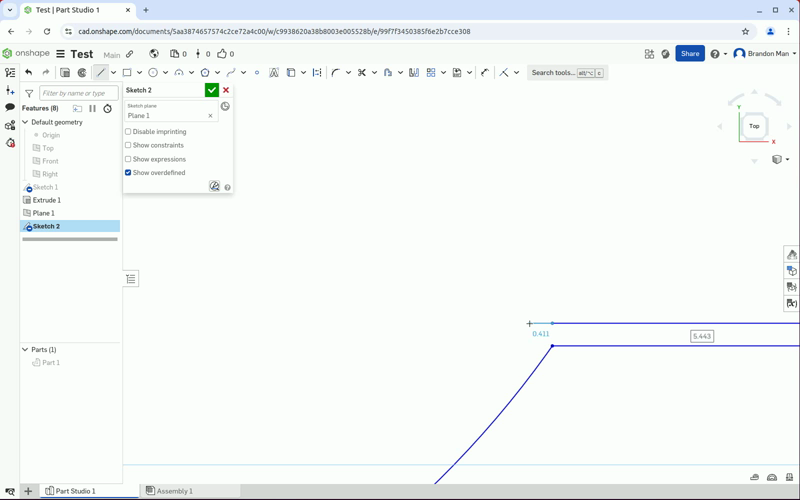
scroll(-6)
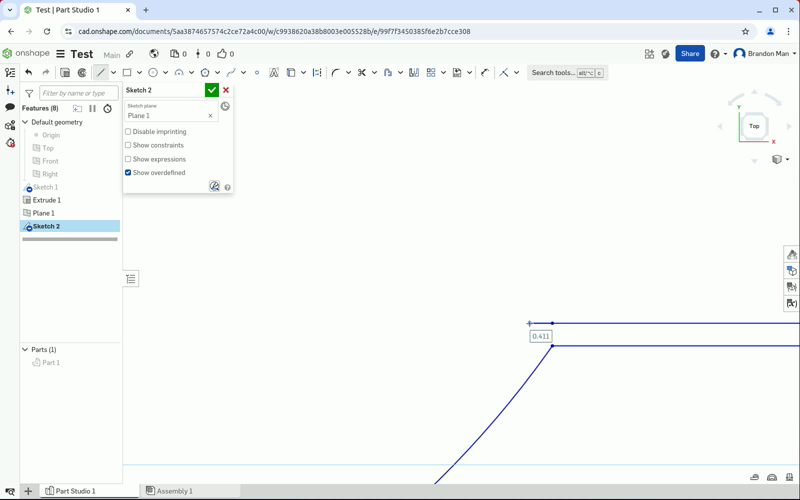
scroll(-6)
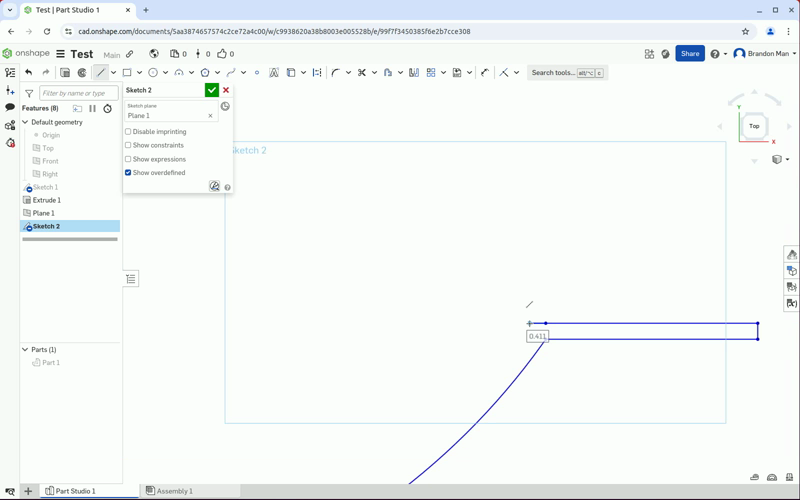
scroll(-6)
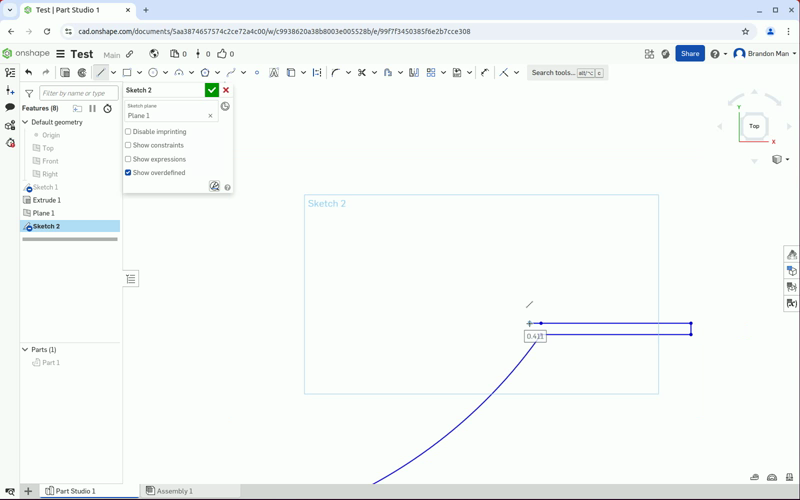
scroll(-6)
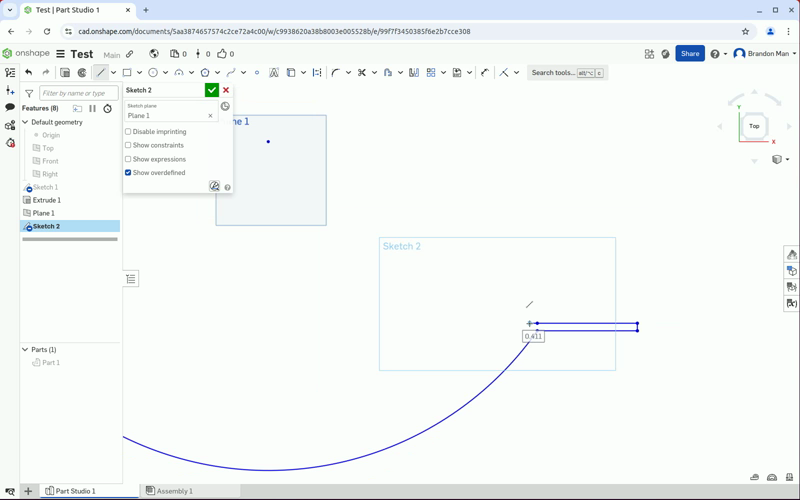
scroll(-6)
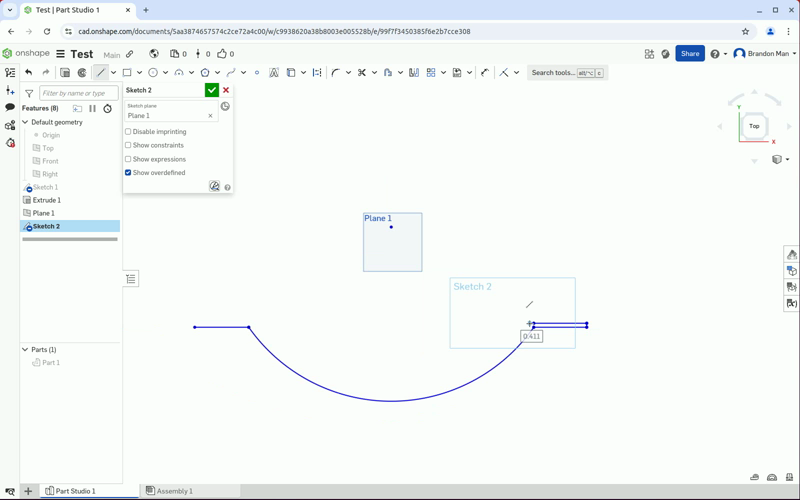
scroll(-6)
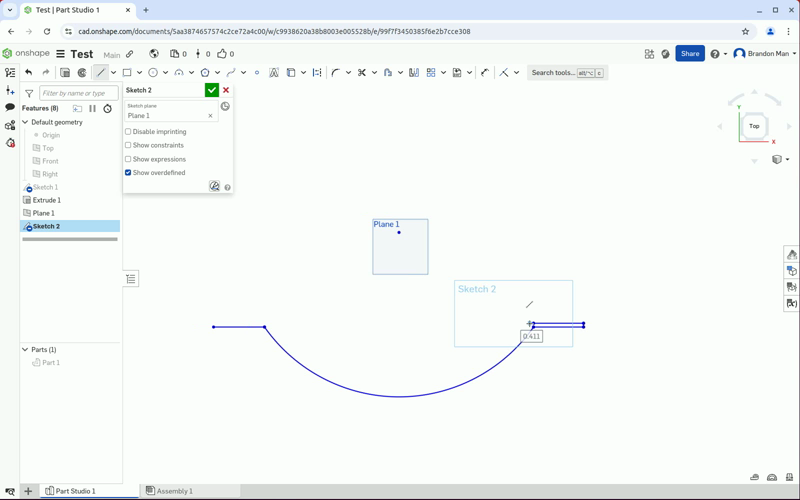
scroll(-6)
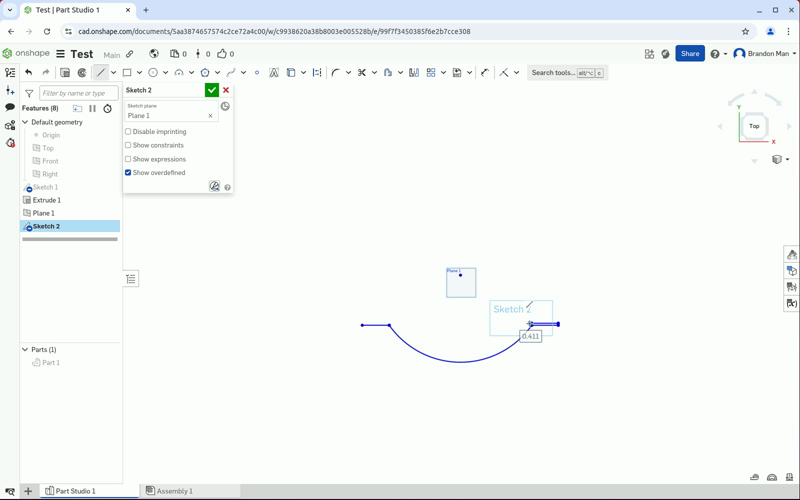
key_up(shift)
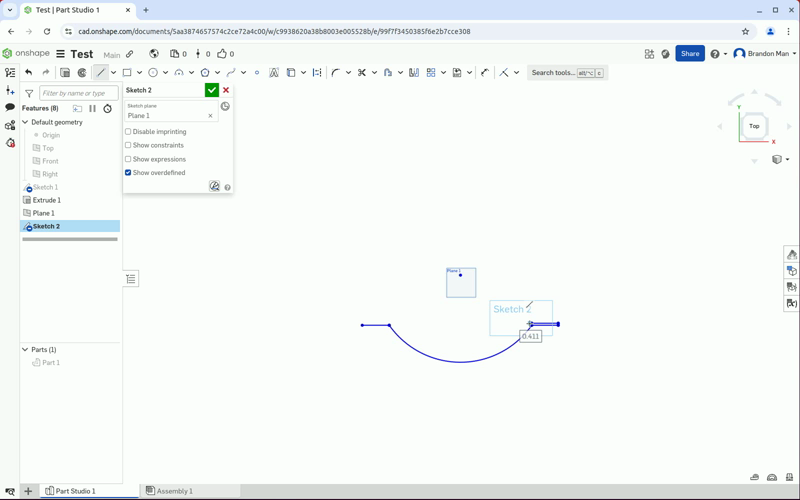
key(esc)
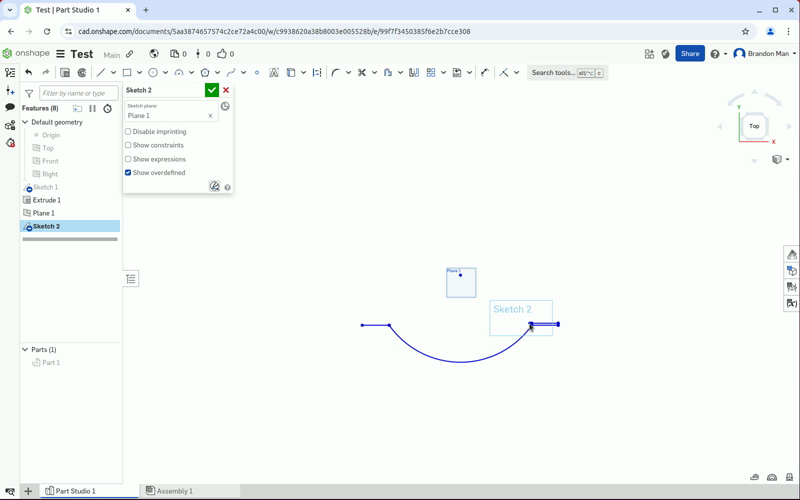
key(a)
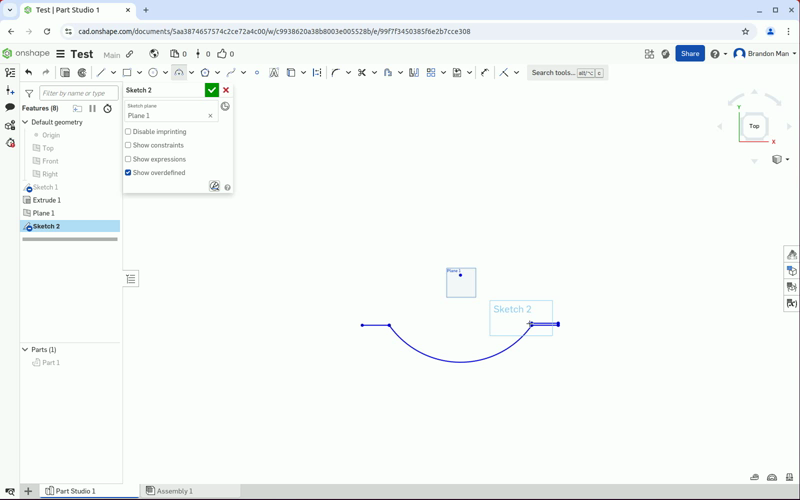
mouse_move(529, 323)
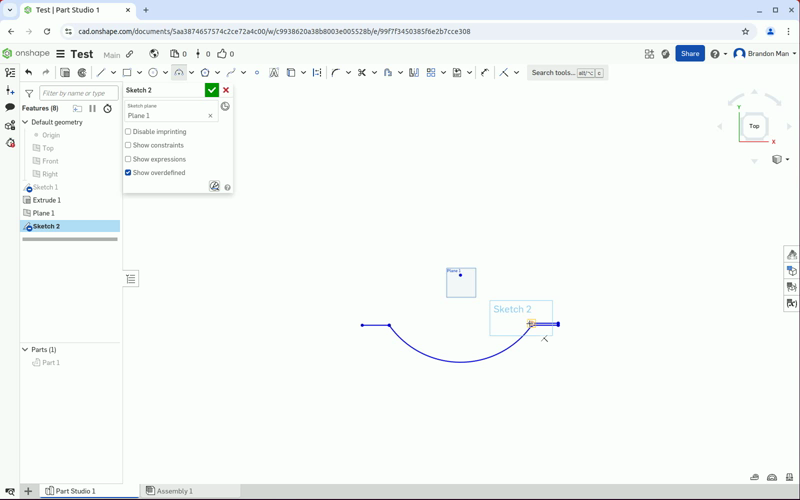
scroll(6)
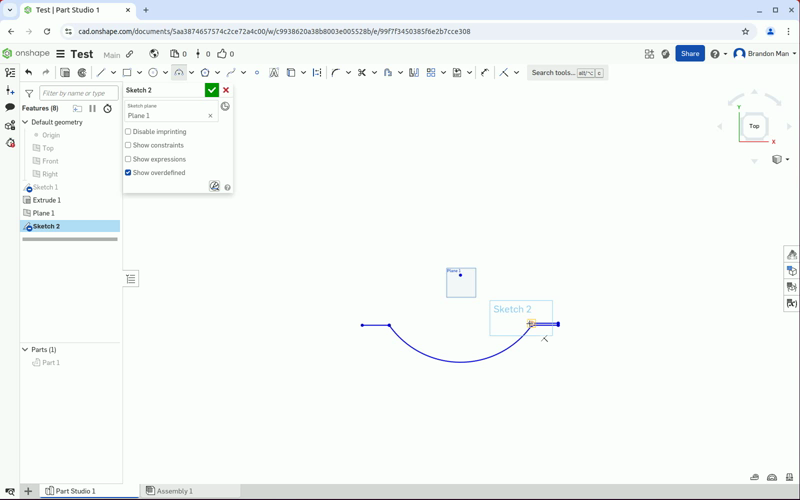
scroll(6)
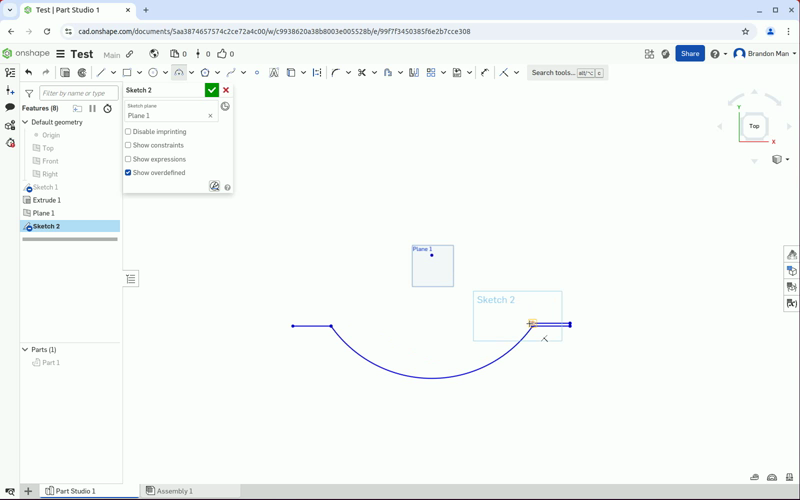
scroll(6)
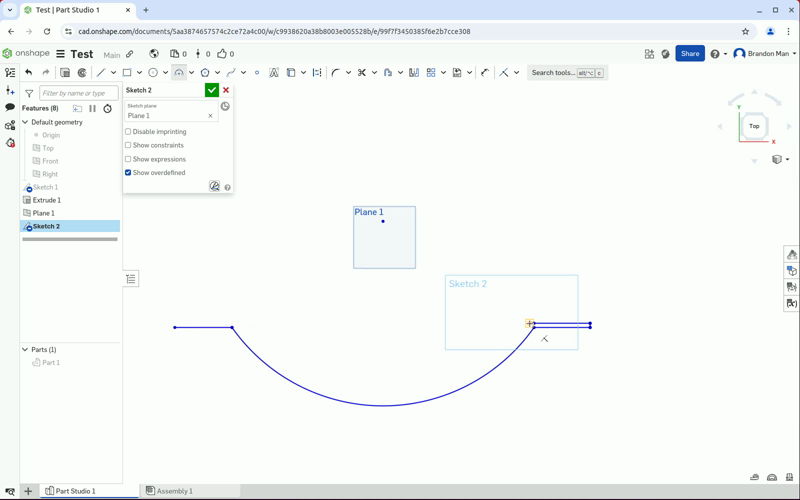
scroll(6)
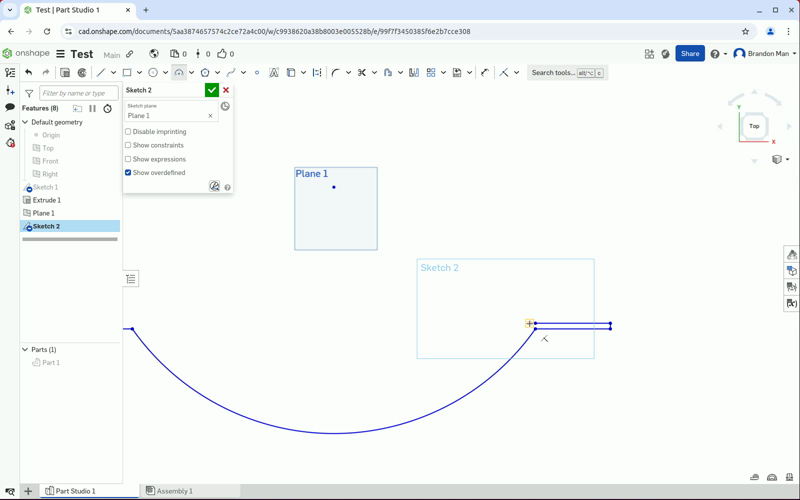
scroll(6)
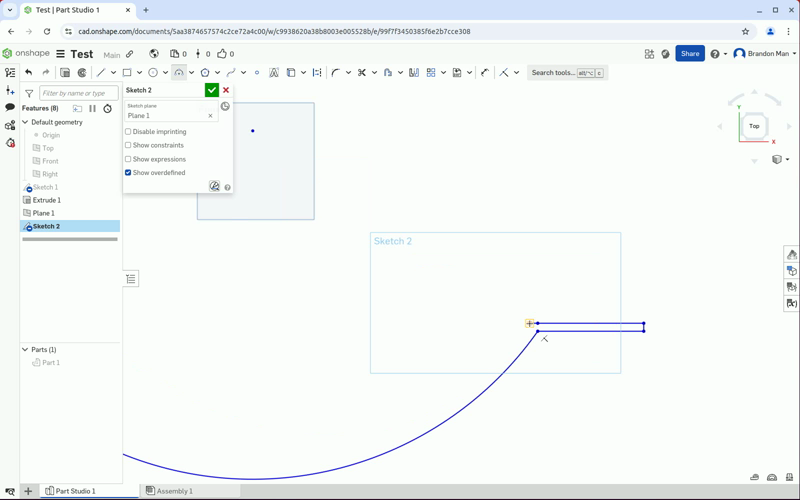
scroll(6)
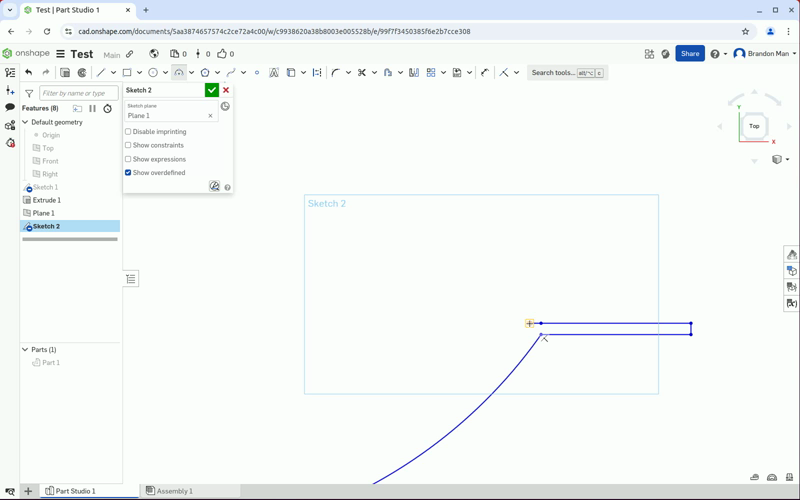
scroll(6)
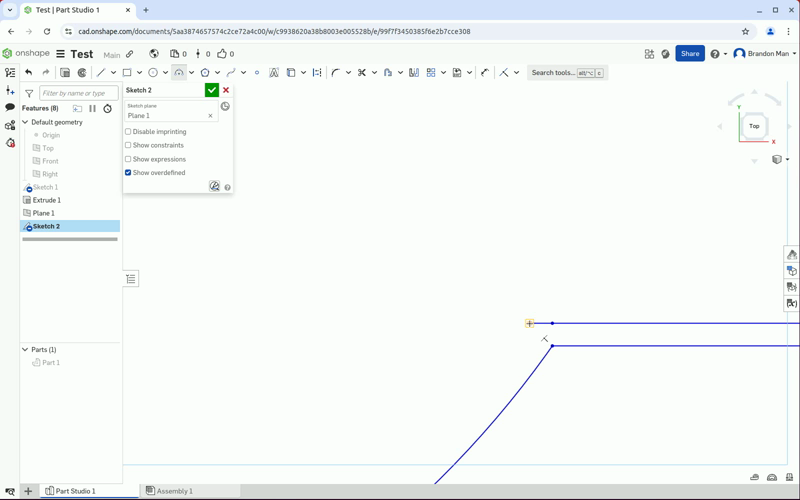
click(529, 323)
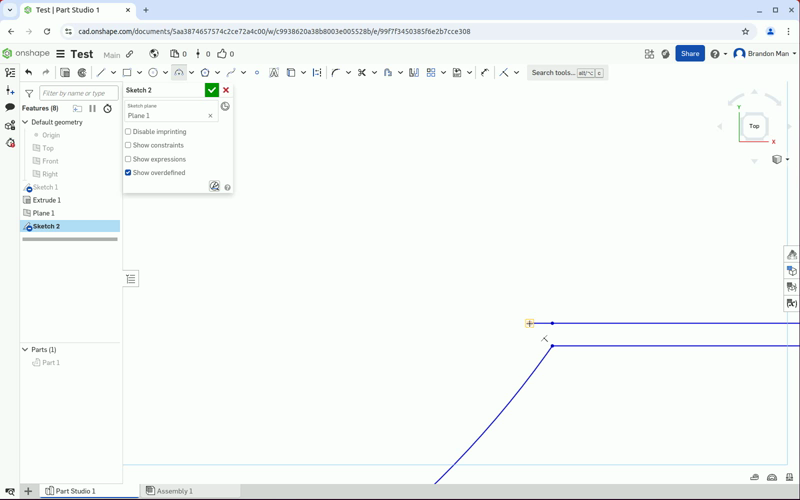
scroll(-6)
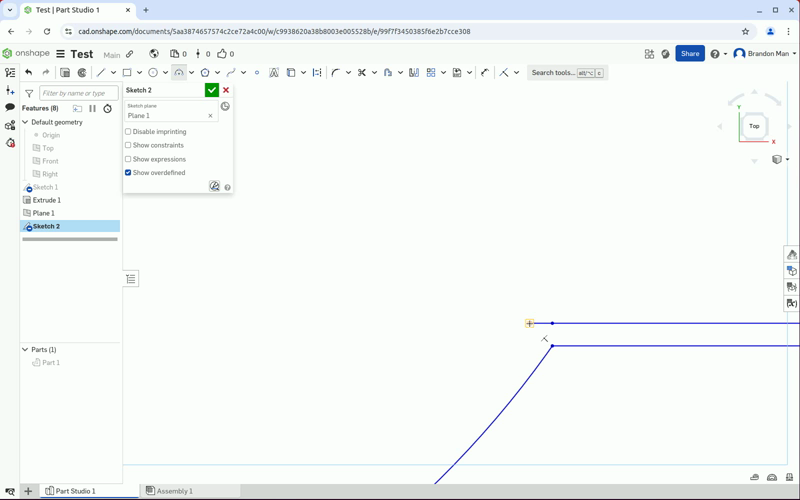
scroll(-6)
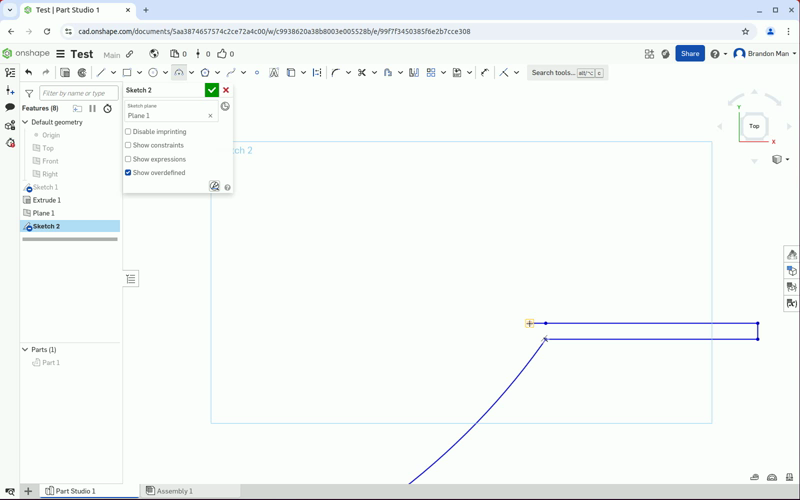
scroll(-6)
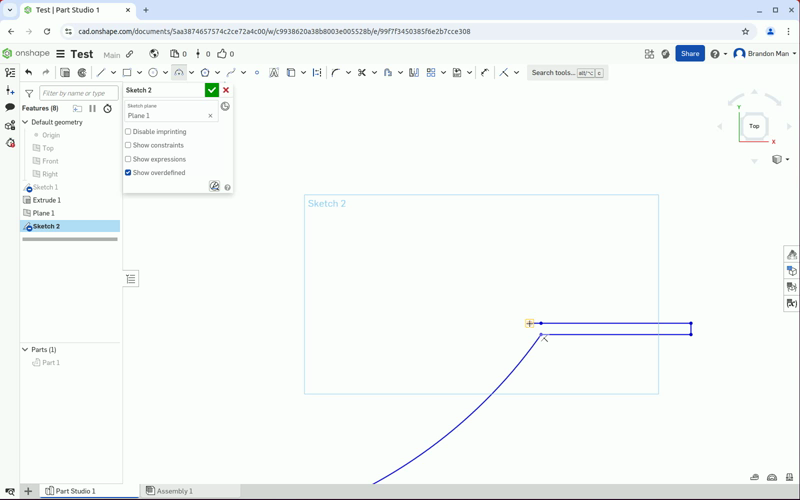
scroll(-6)
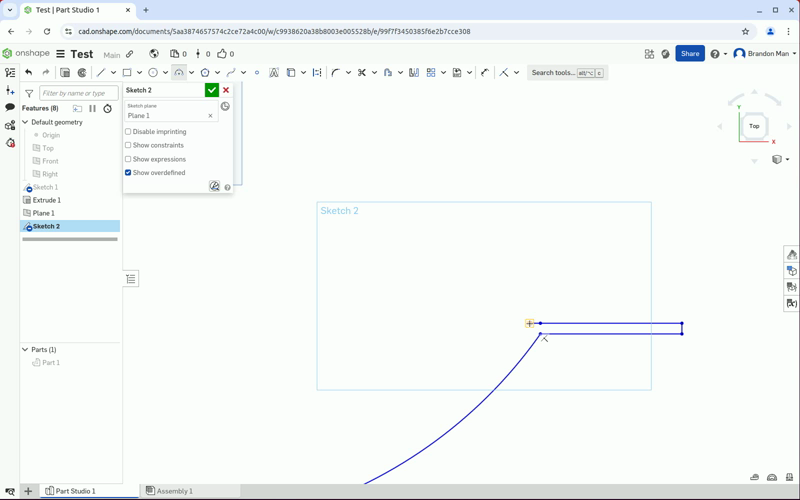
scroll(-6)
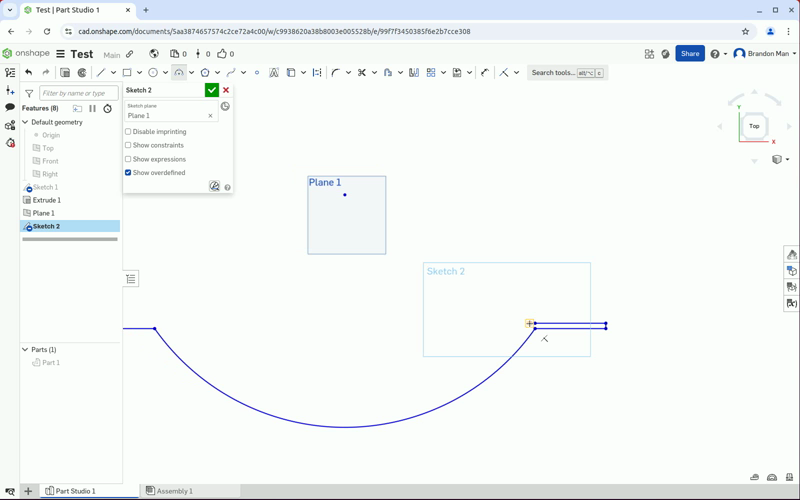
scroll(-6)
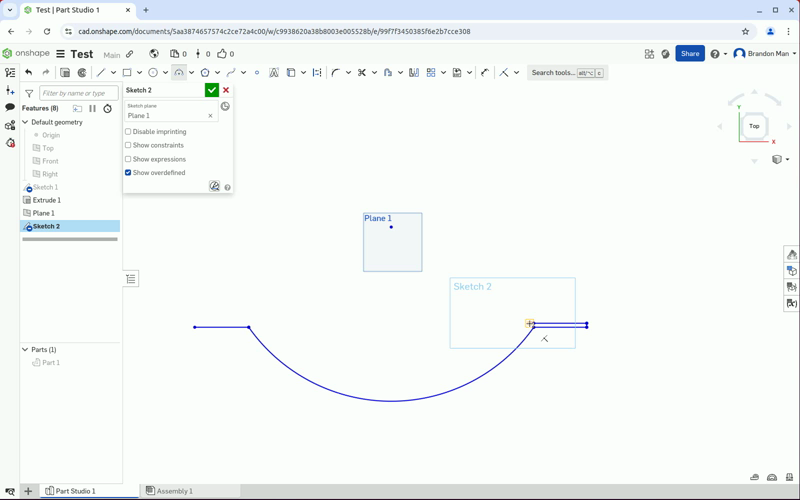
scroll(-6)
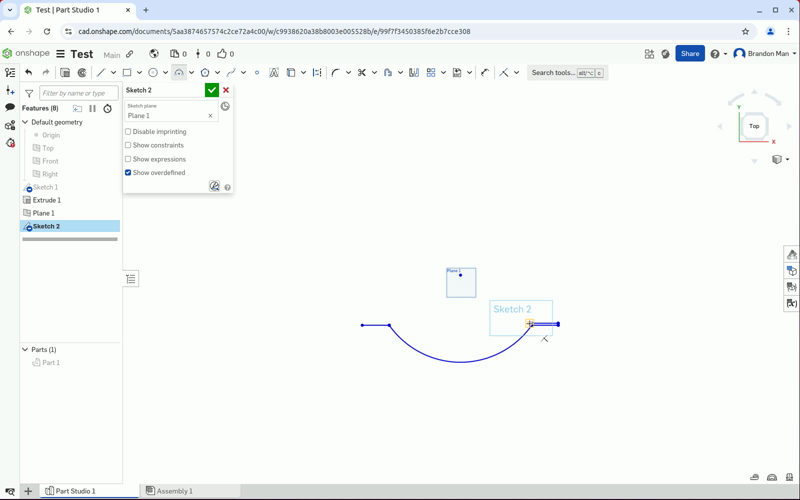
key_down(shift)
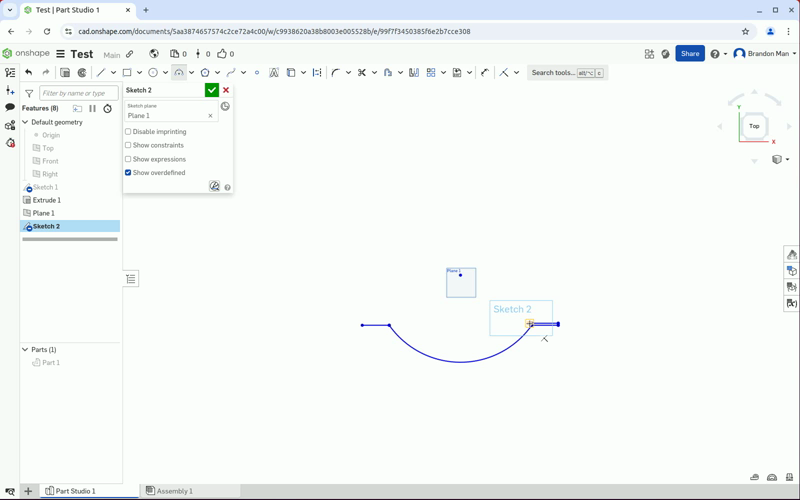
mouse_move(391, 323)
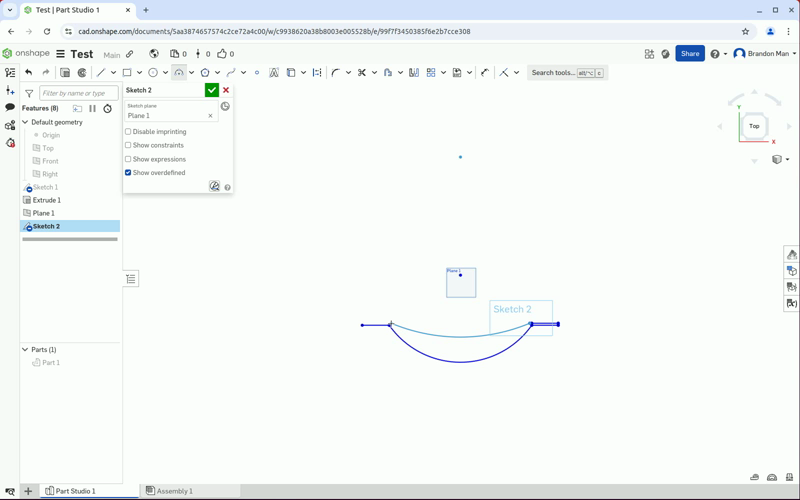
scroll(6)
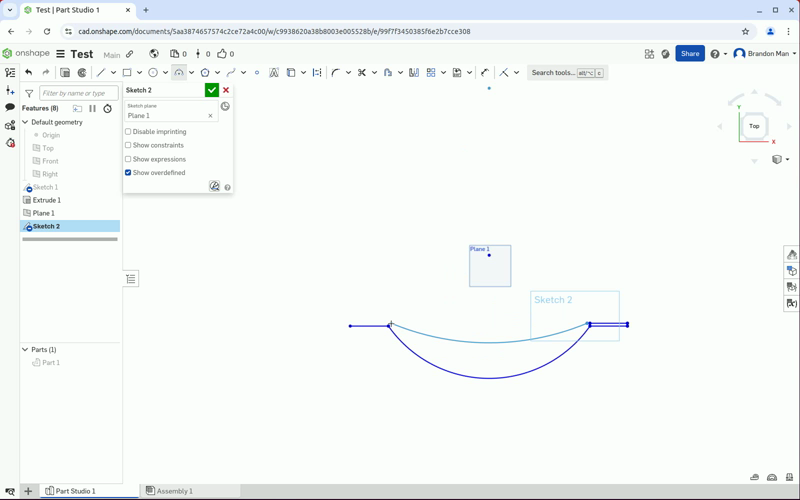
scroll(6)
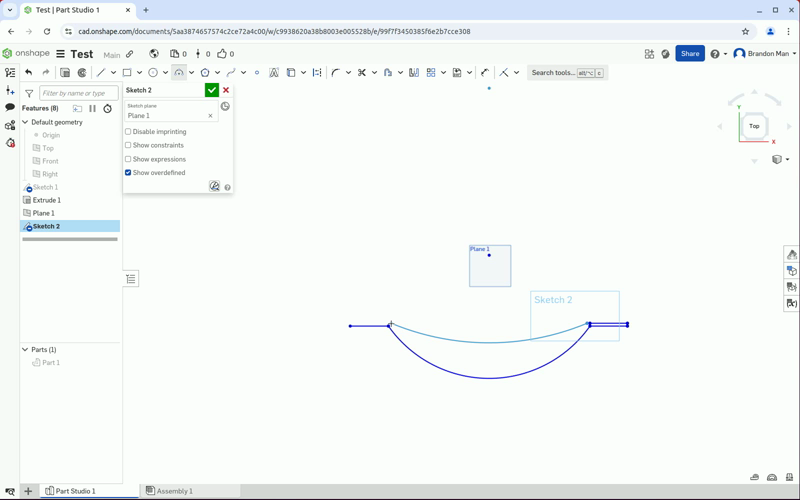
scroll(6)
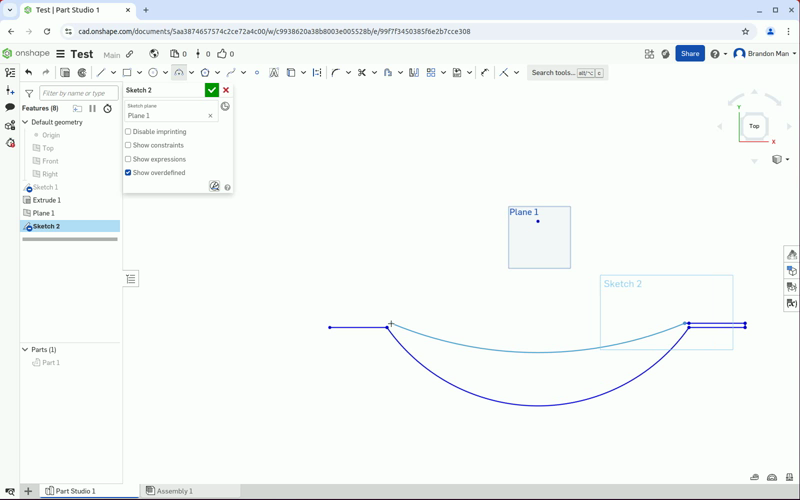
scroll(6)
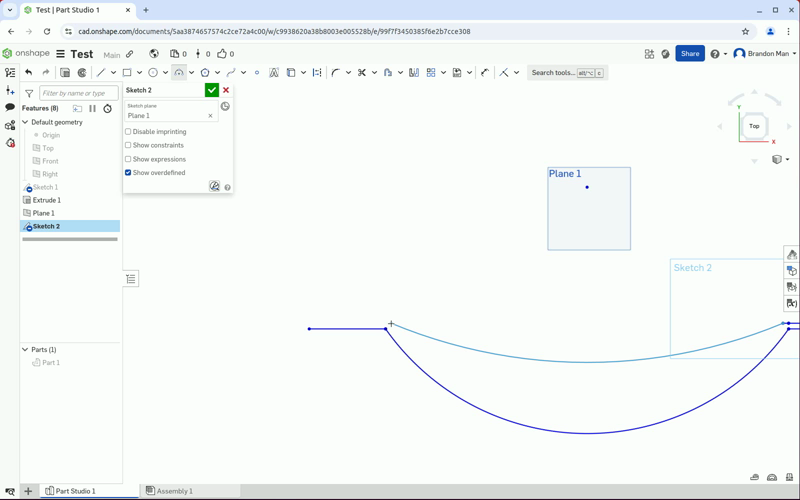
scroll(6)
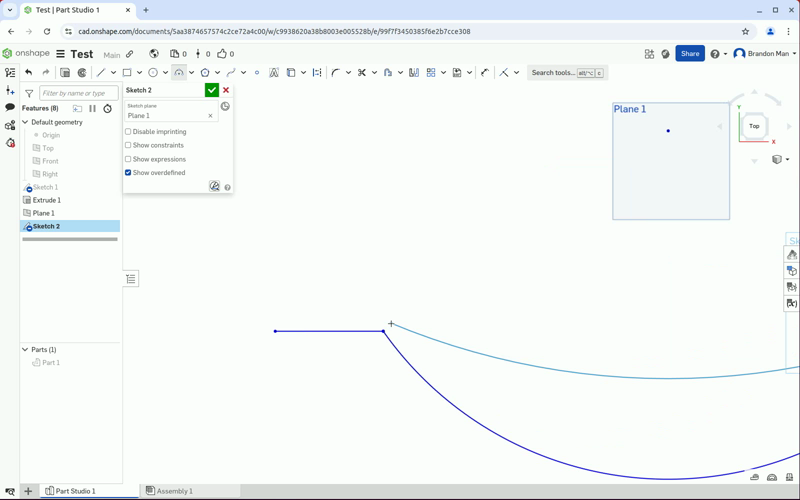
scroll(6)
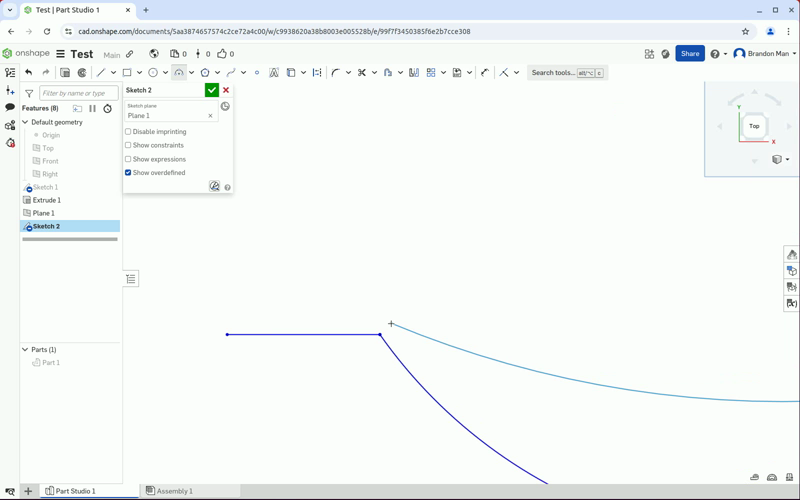
scroll(6)
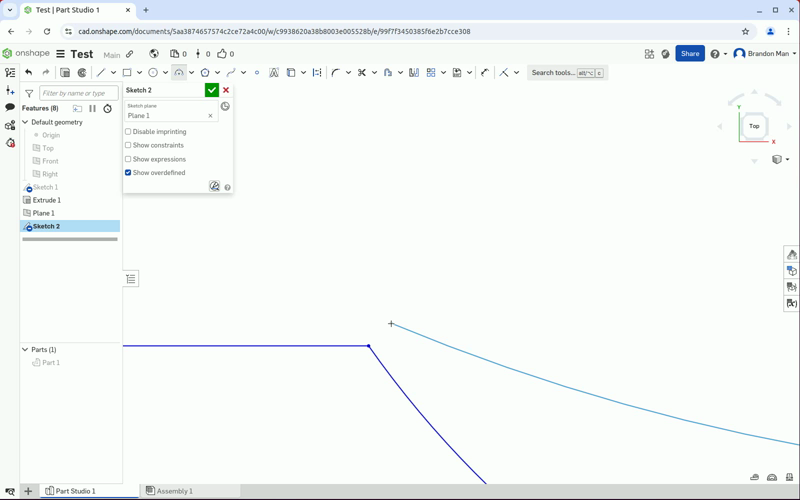
click(391, 323)
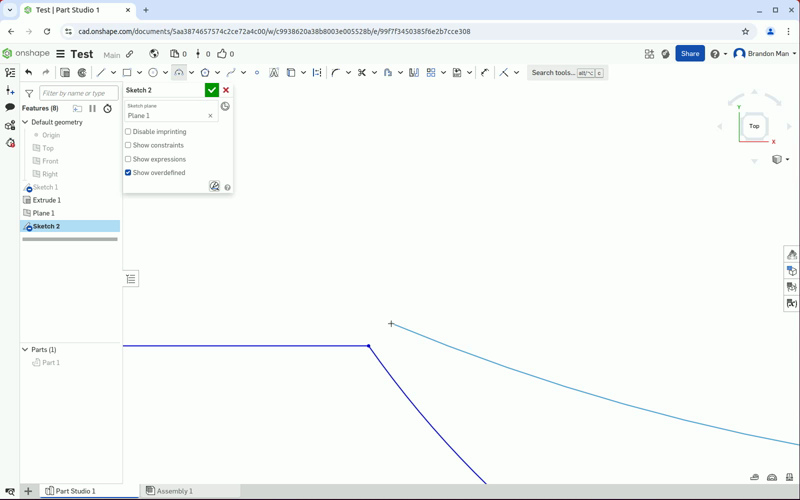
scroll(-6)
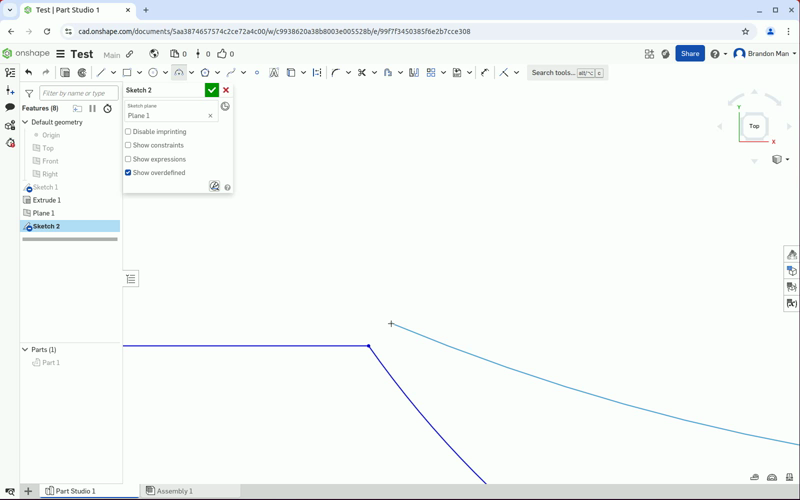
scroll(-6)
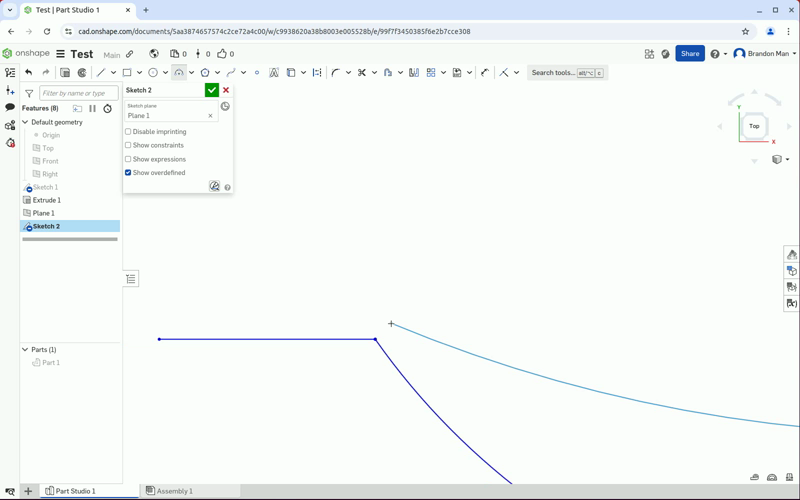
scroll(-6)
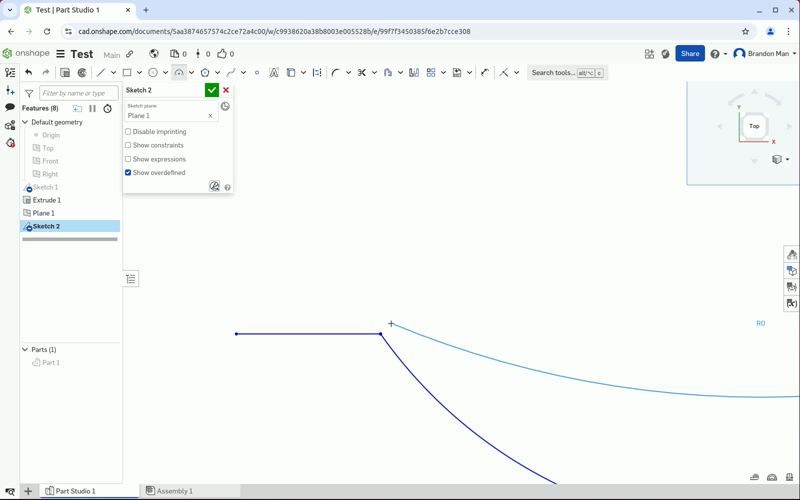
scroll(-6)
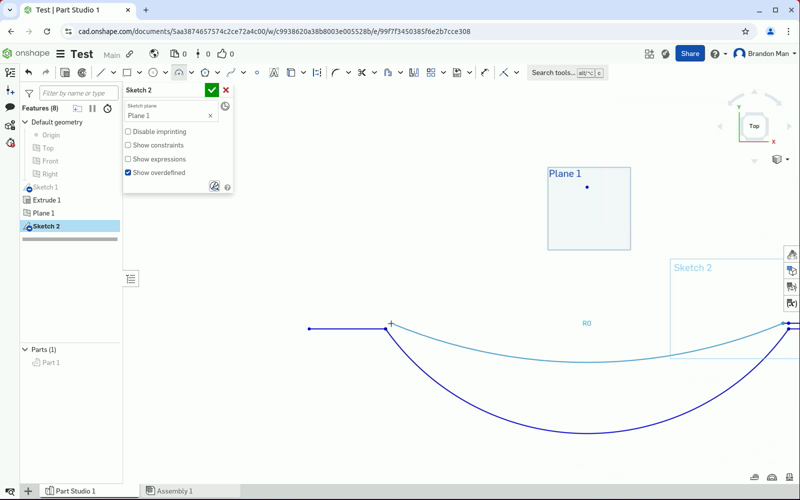
scroll(-6)
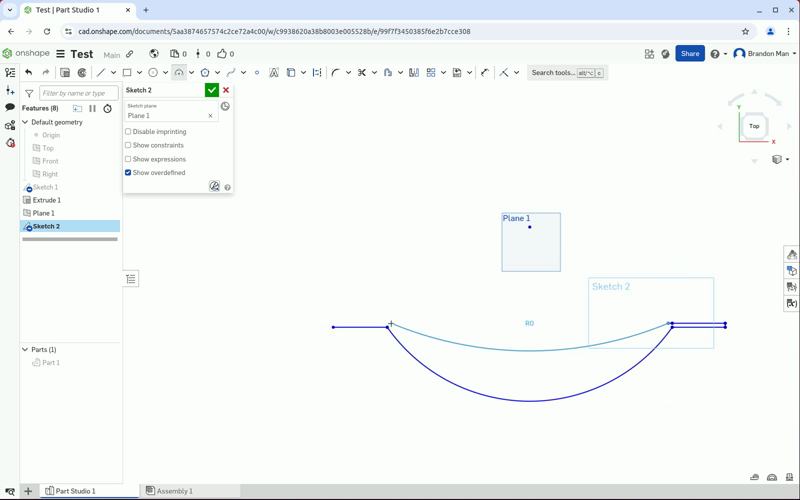
scroll(-6)
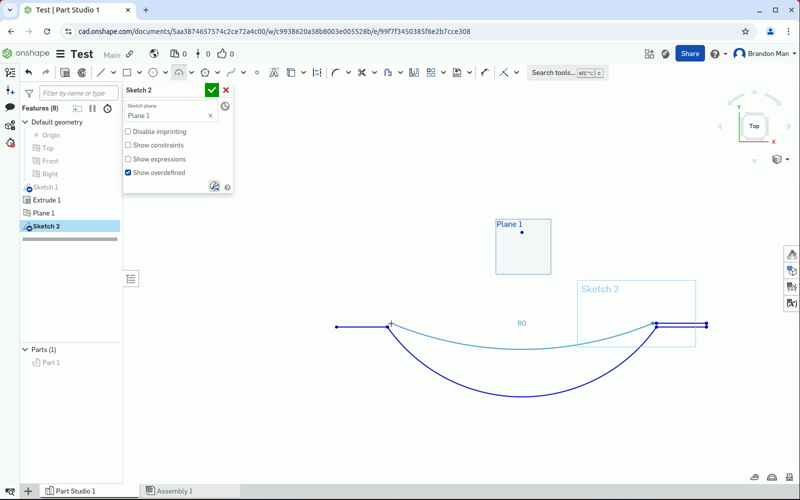
scroll(-6)
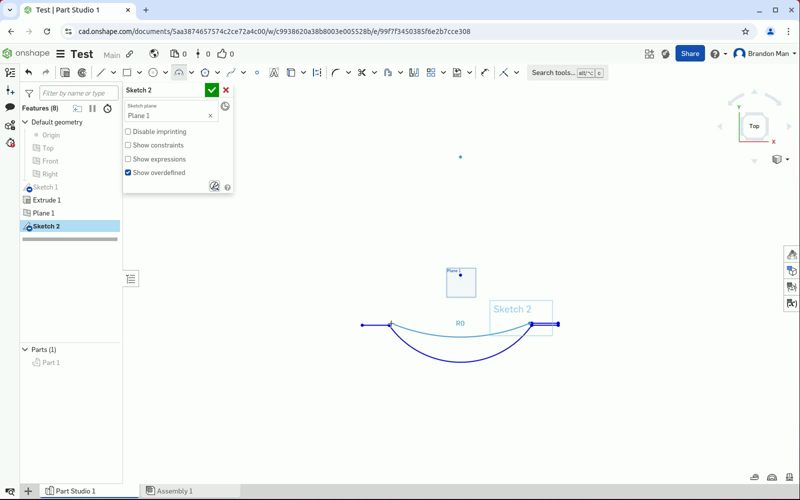
mouse_move(460, 360)
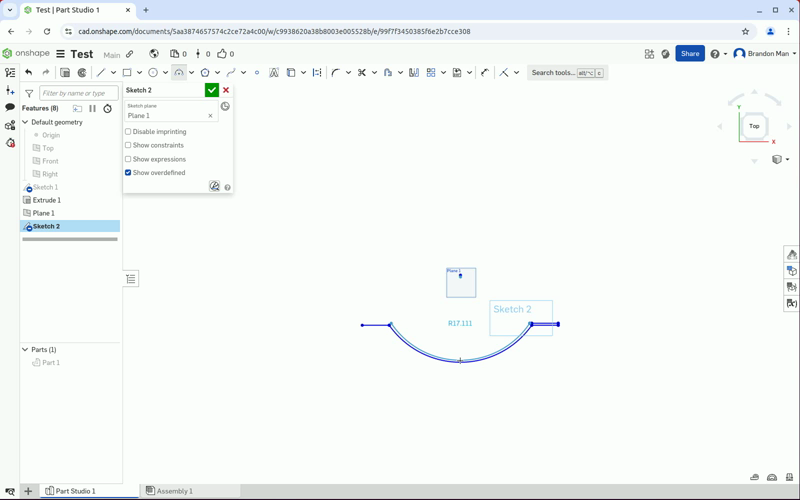
scroll(6)
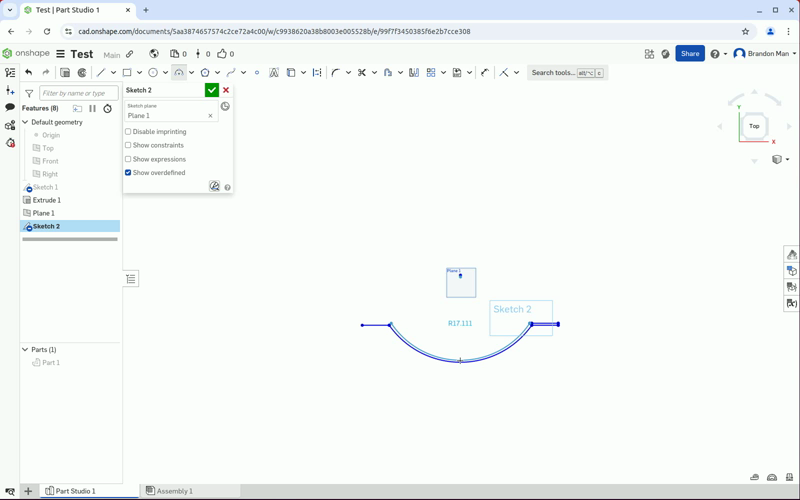
scroll(6)
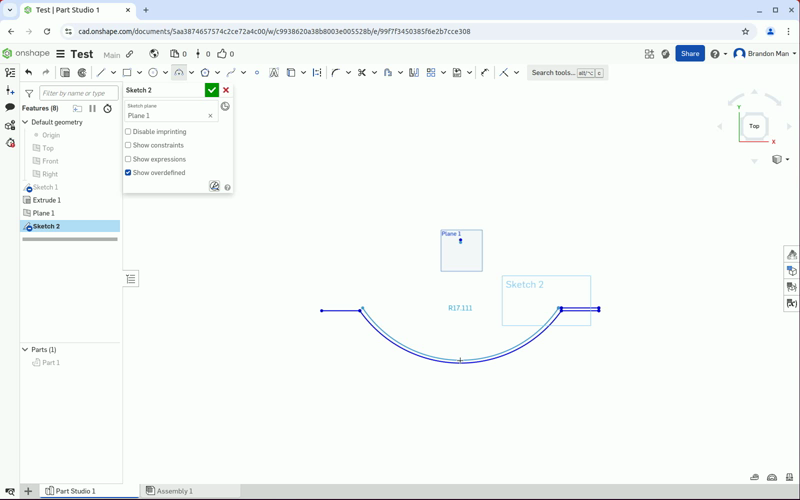
scroll(6)
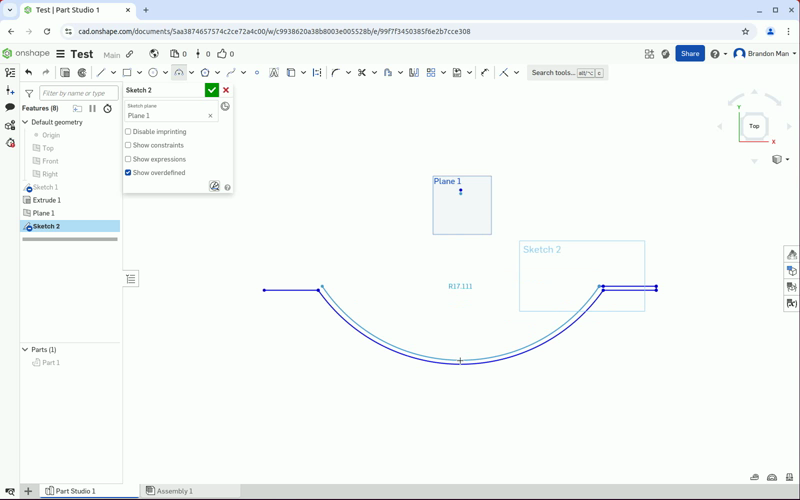
scroll(6)
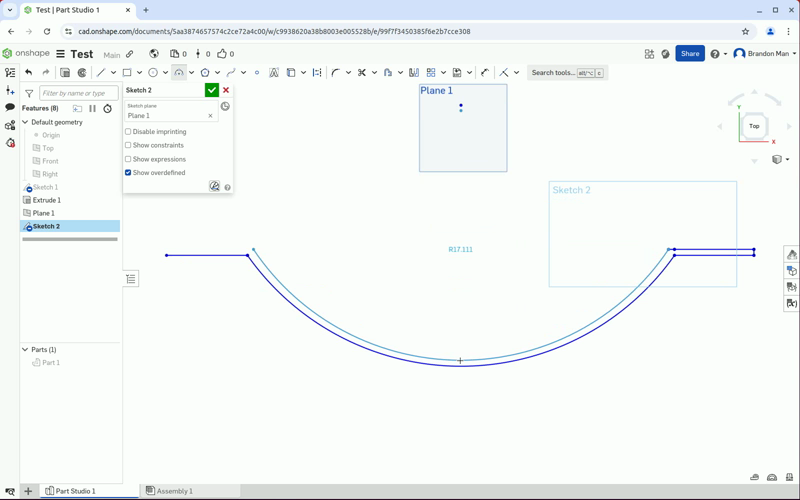
scroll(6)
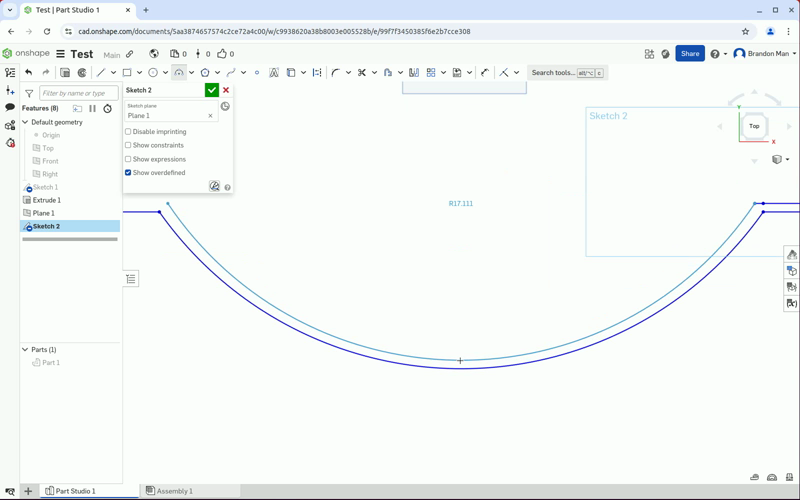
scroll(6)
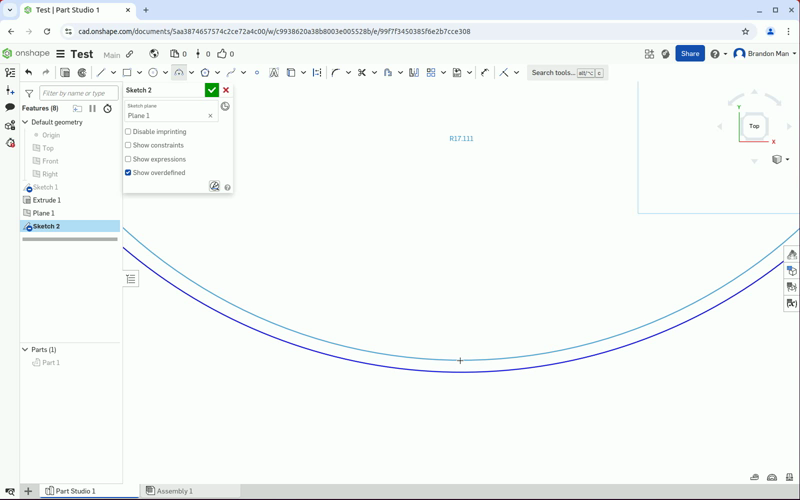
scroll(6)
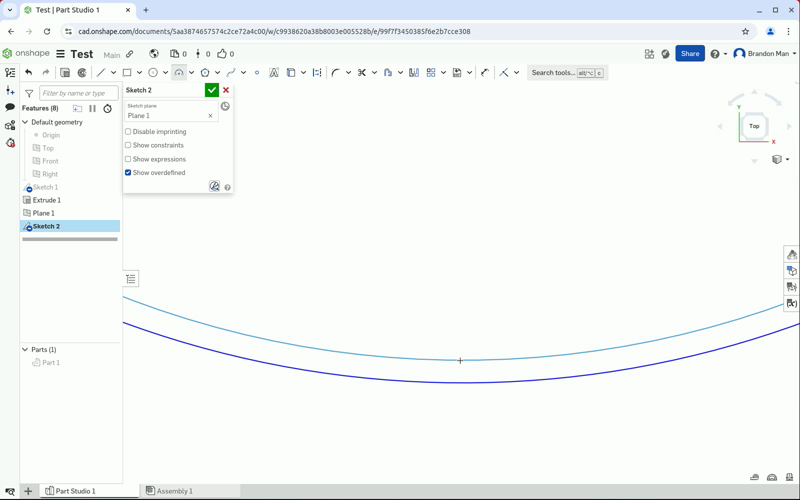
click(460, 360)
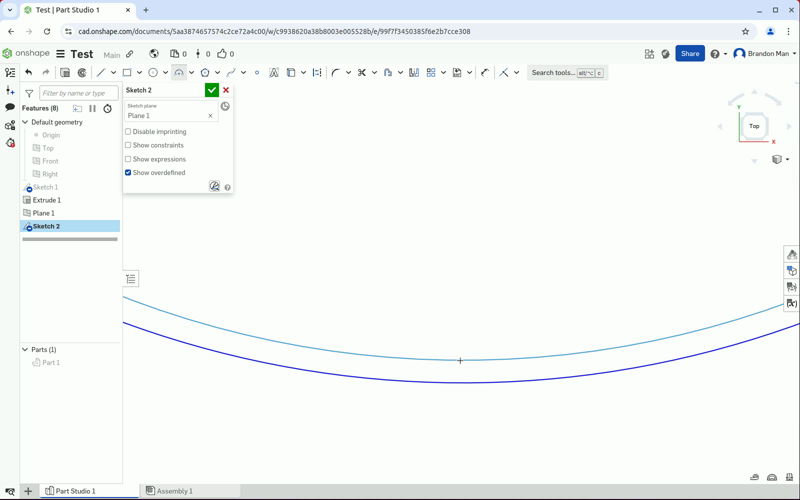
scroll(-6)
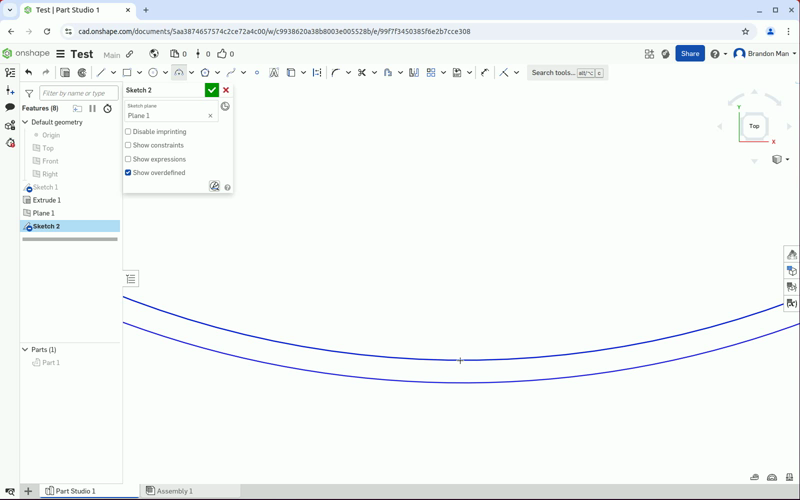
scroll(-6)
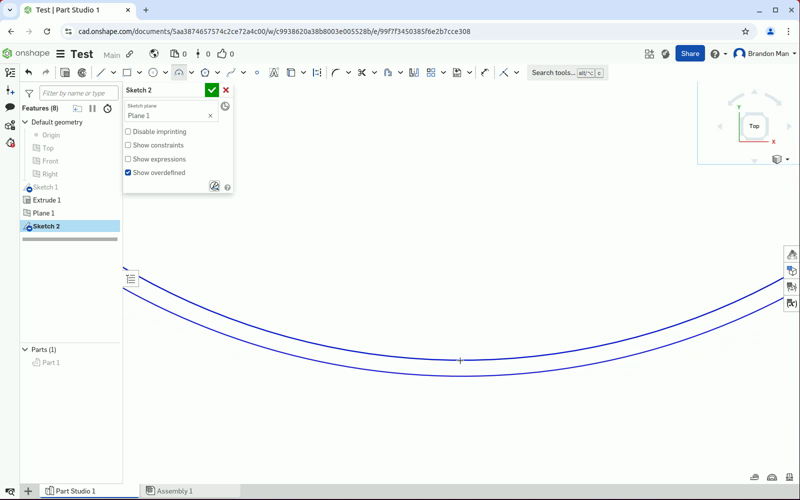
scroll(-6)
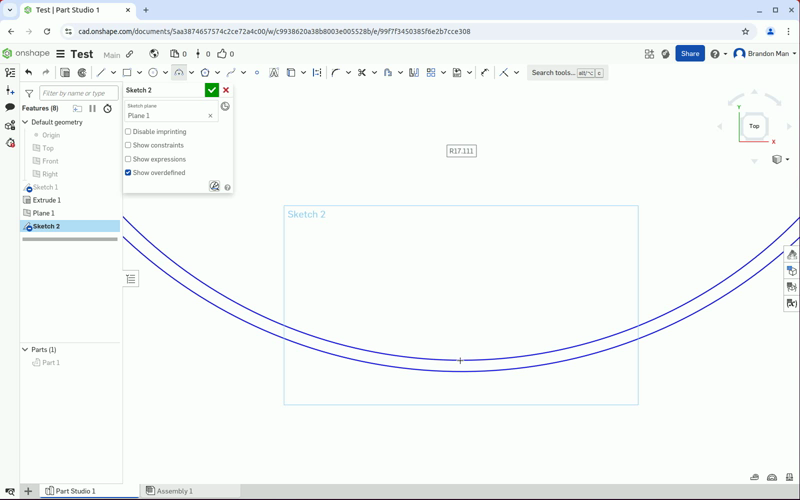
scroll(-6)
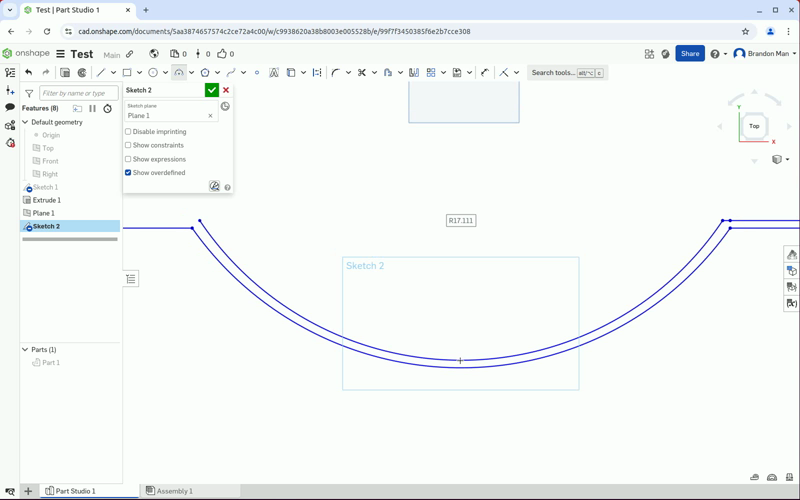
scroll(-6)
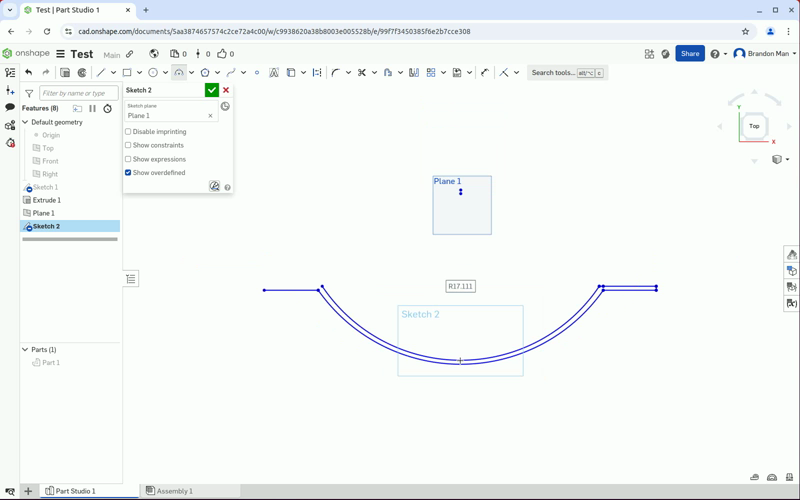
scroll(-6)
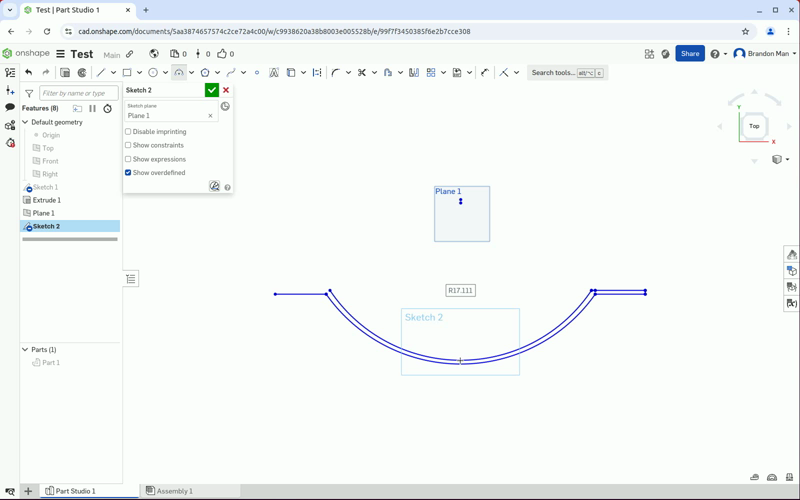
scroll(-6)
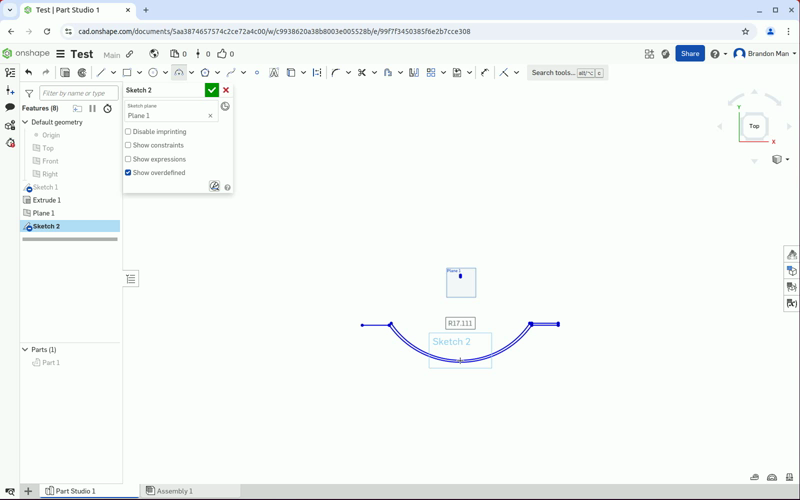
key_up(shift)
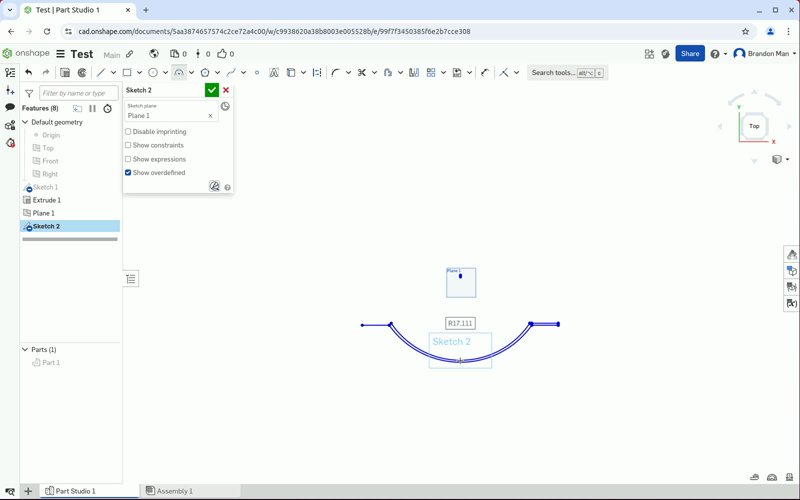
key(esc)
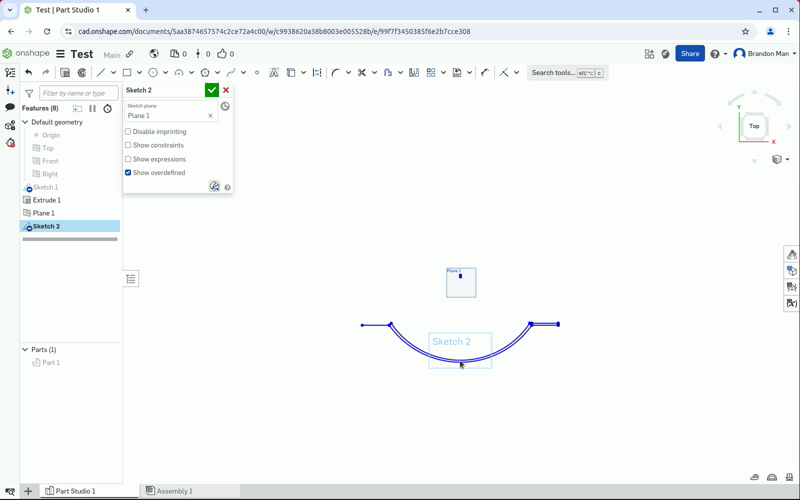
key(l)
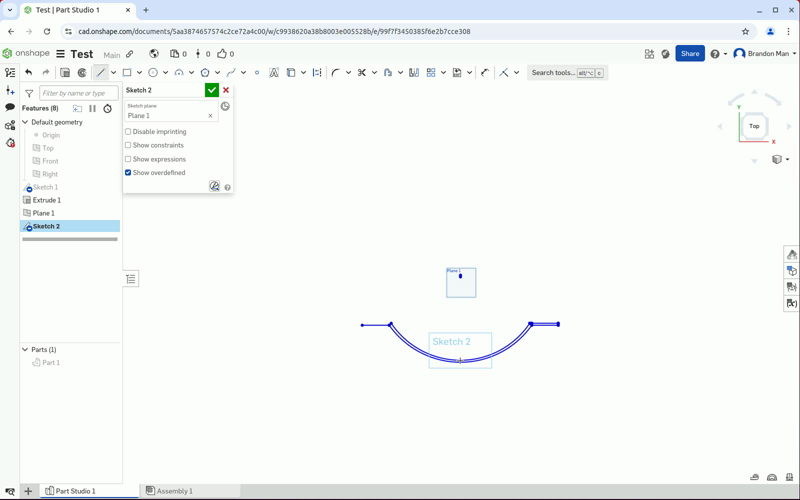
mouse_move(391, 323)
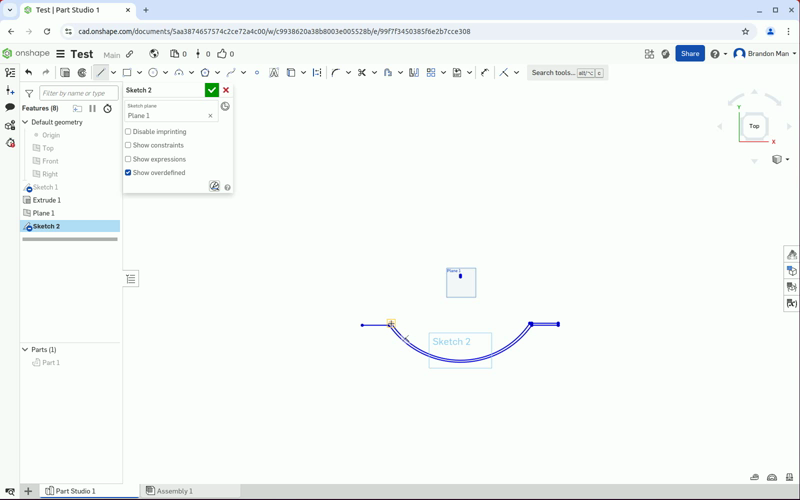
scroll(6)
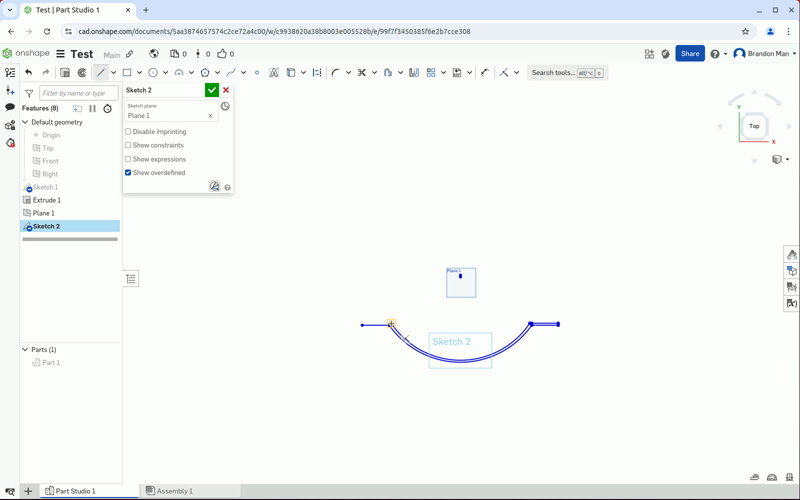
scroll(6)
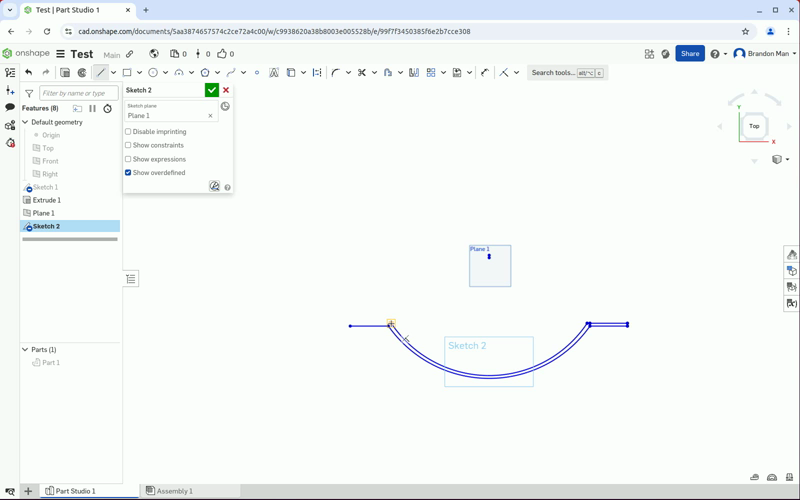
scroll(6)
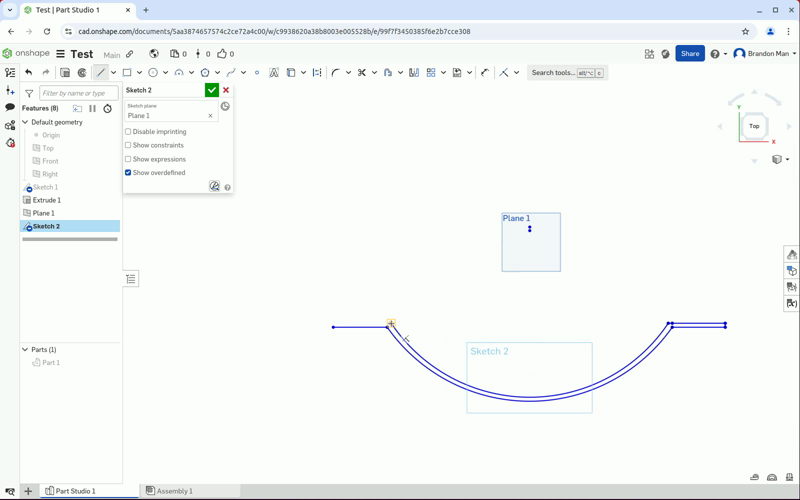
scroll(6)
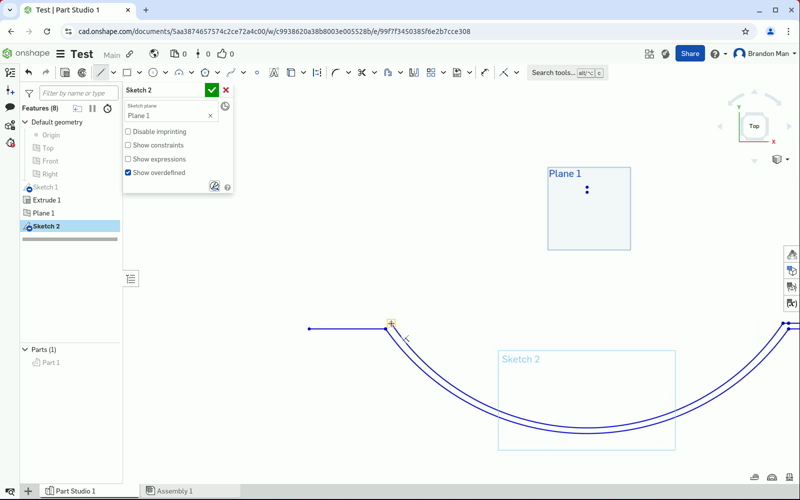
scroll(6)
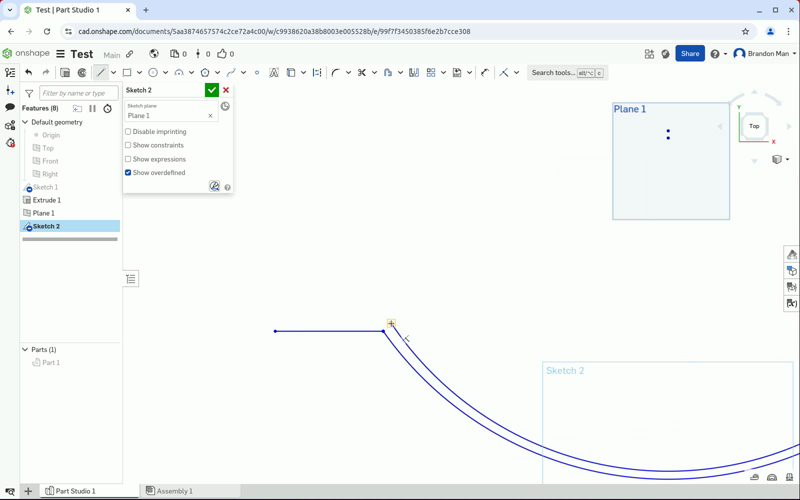
scroll(6)
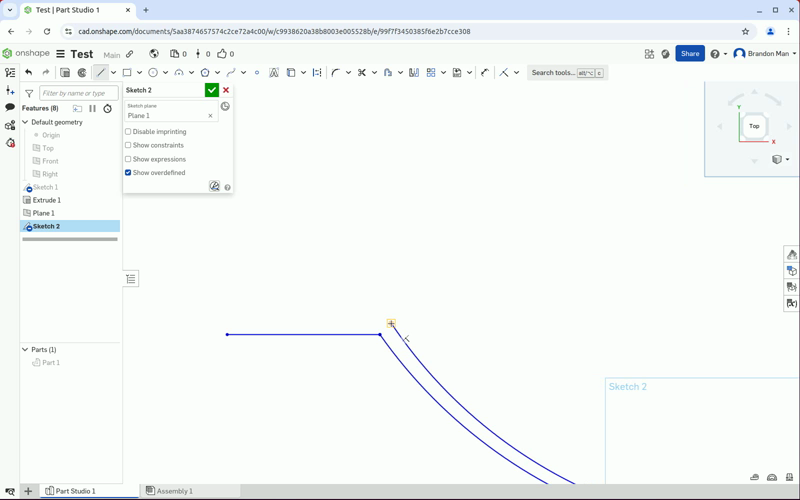
scroll(6)
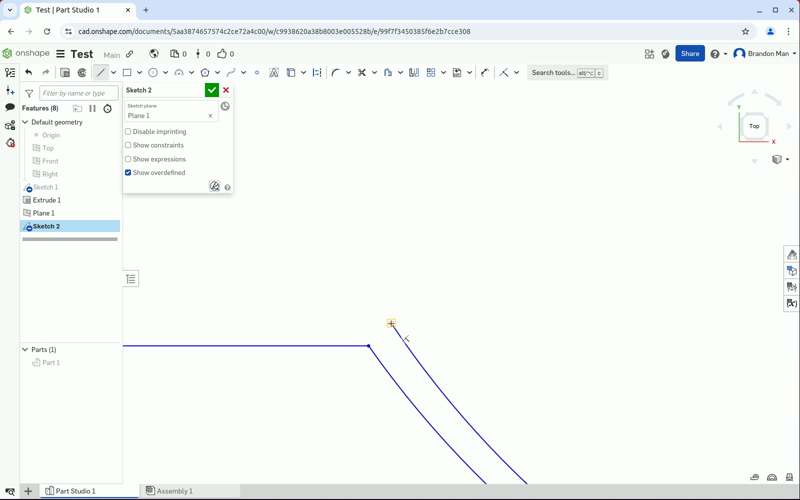
click(391, 323)
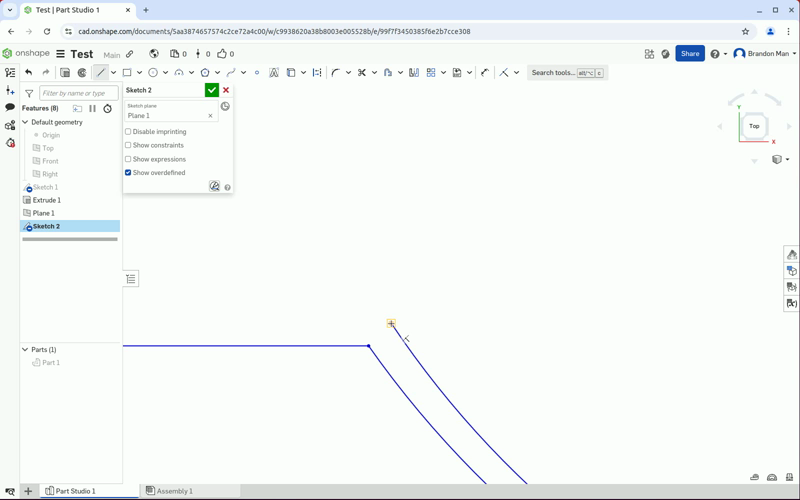
scroll(-6)
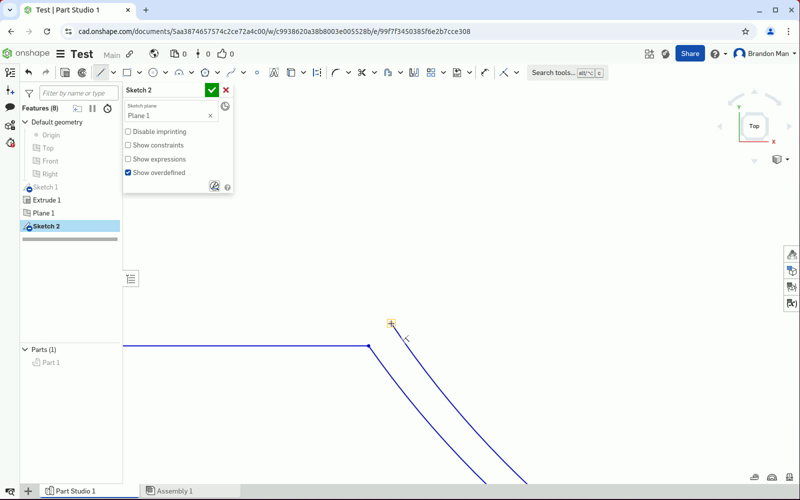
scroll(-6)
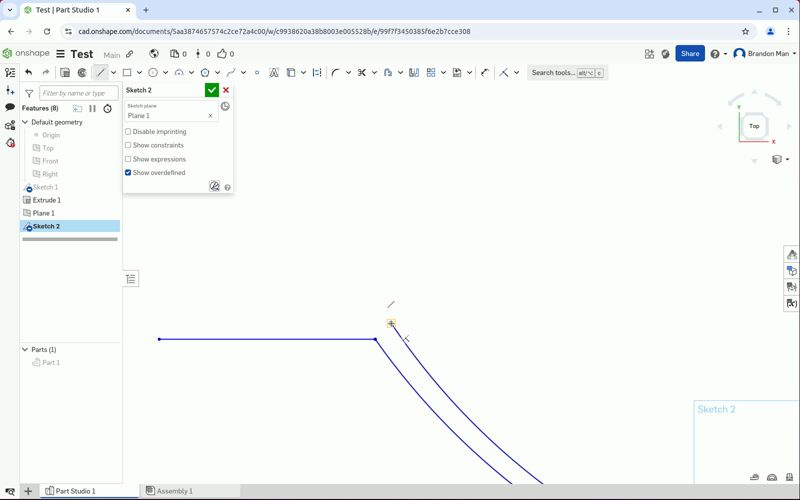
scroll(-6)
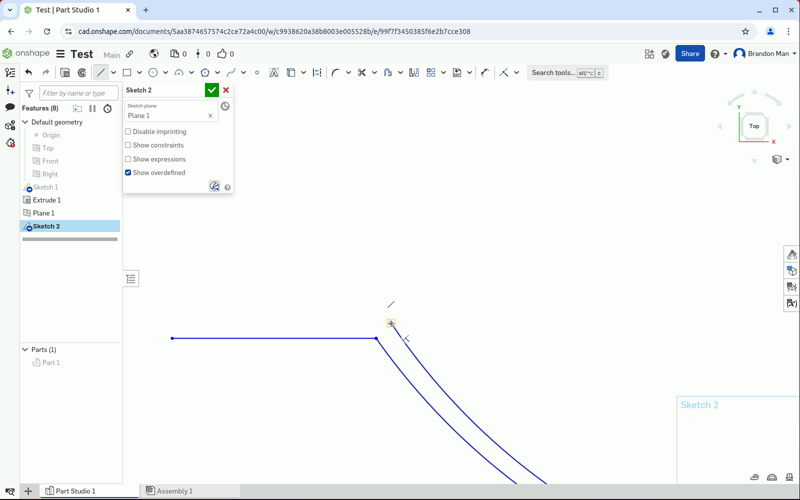
scroll(-6)
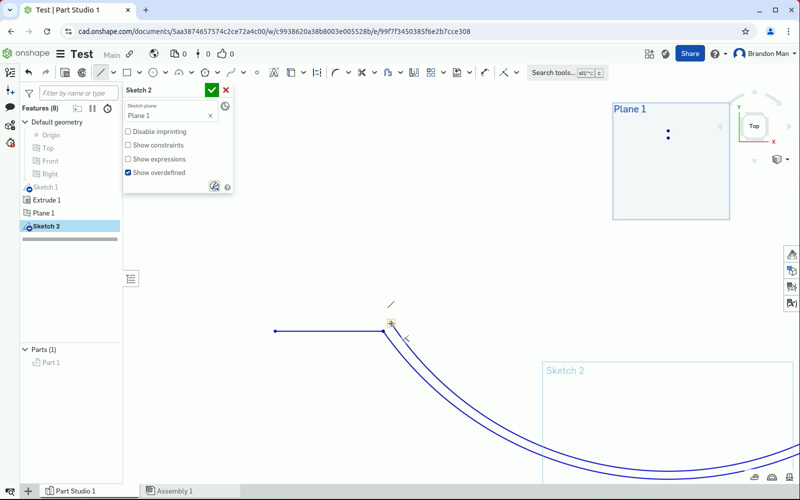
scroll(-6)
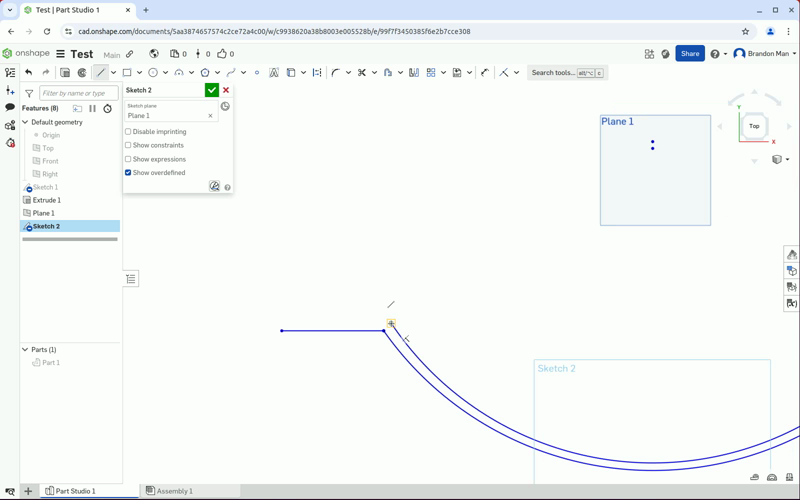
scroll(-6)
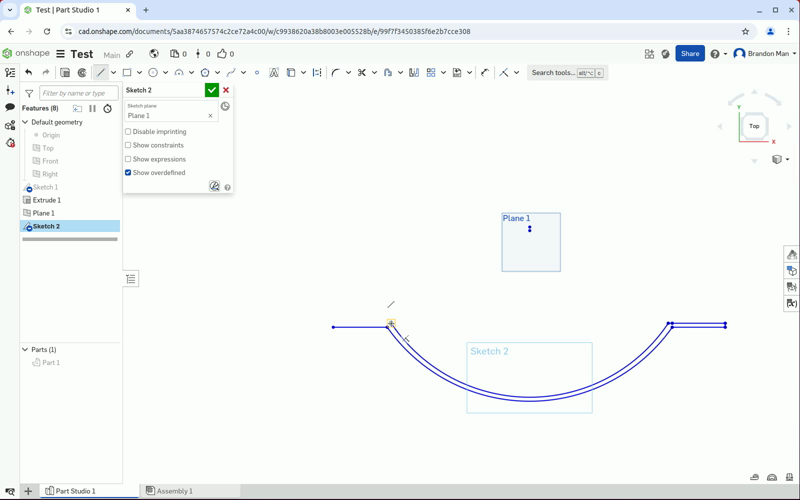
scroll(-6)
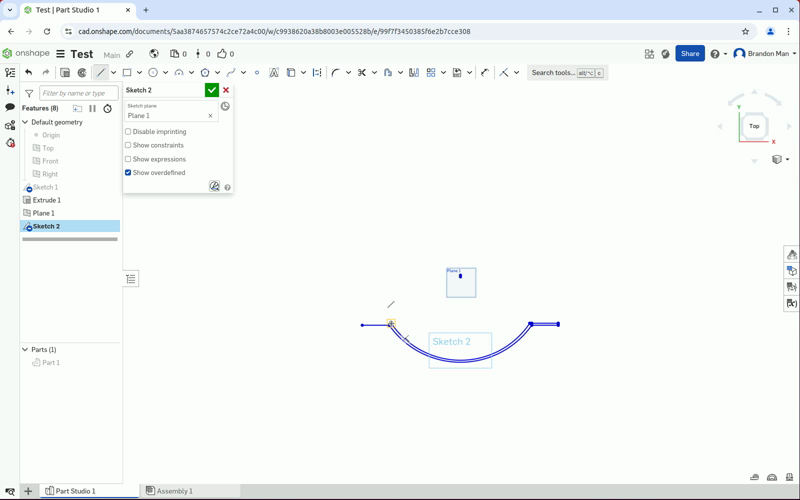
key_down(shift)
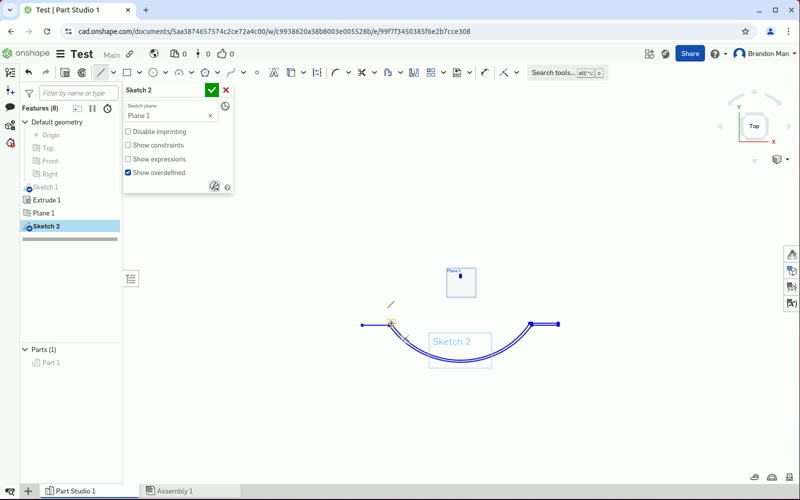
mouse_move(421, 323)
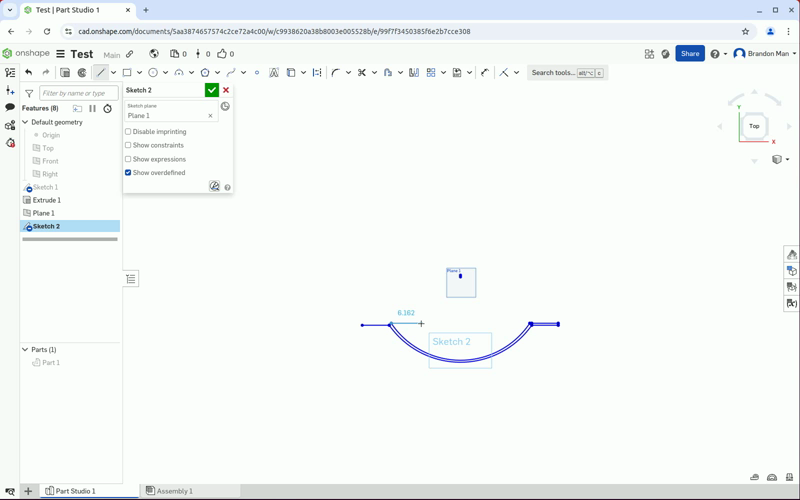
mouse_move(389, 323)
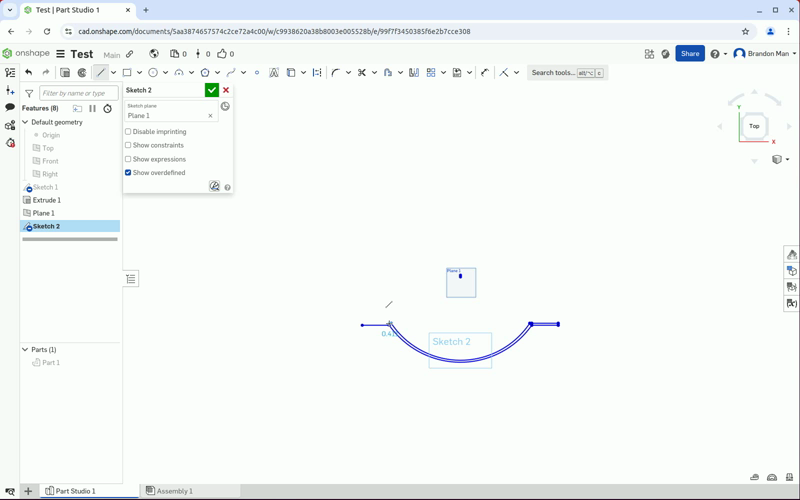
scroll(6)
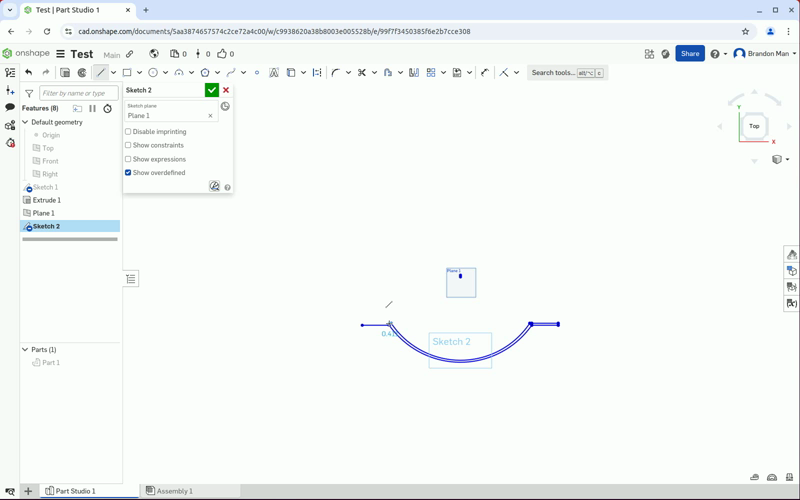
scroll(6)
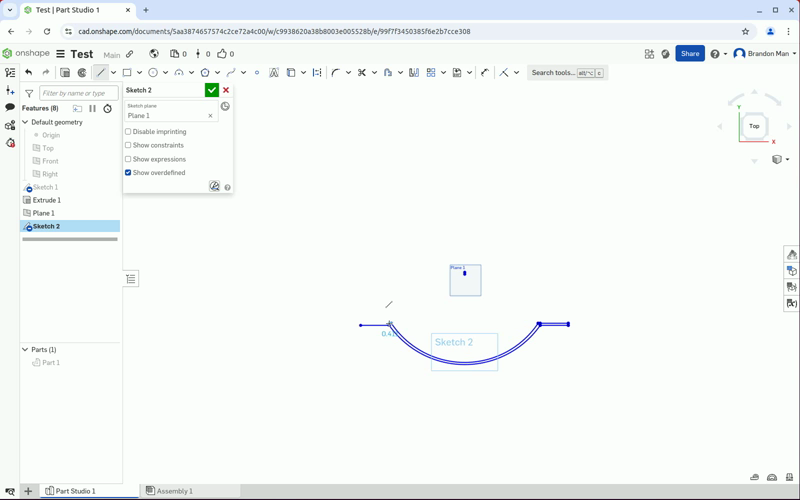
scroll(6)
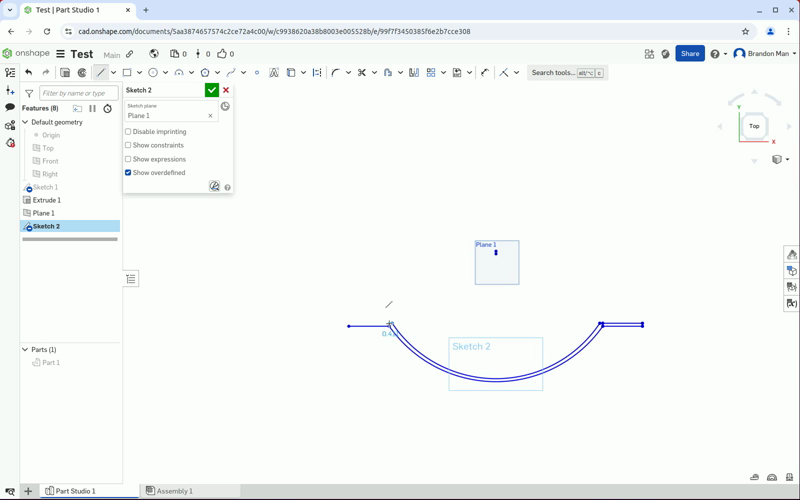
scroll(6)
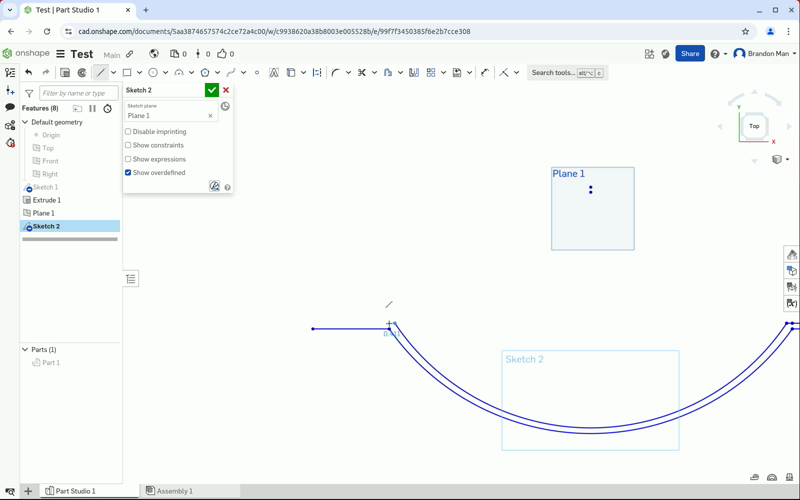
scroll(6)
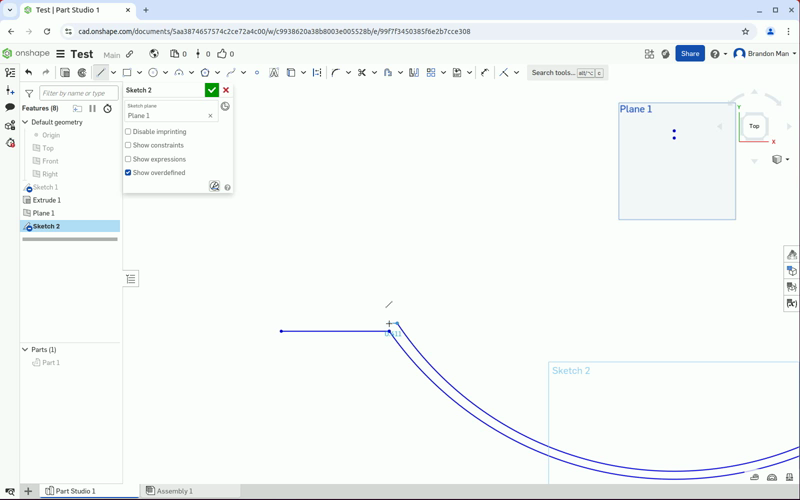
scroll(6)
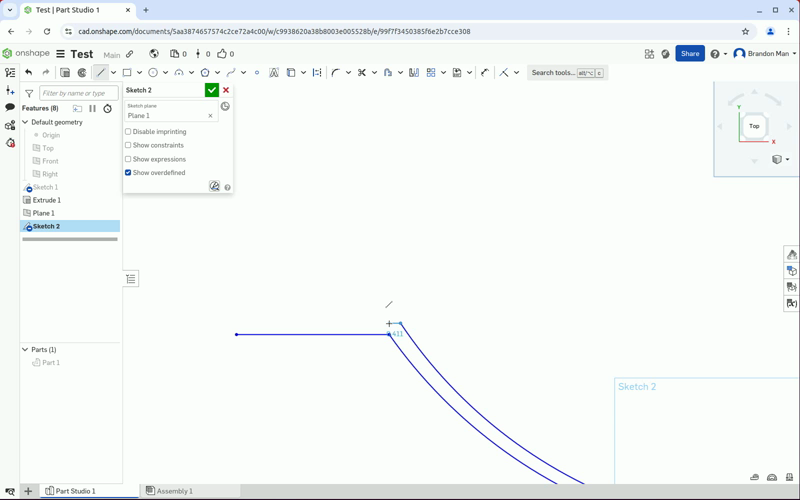
scroll(6)
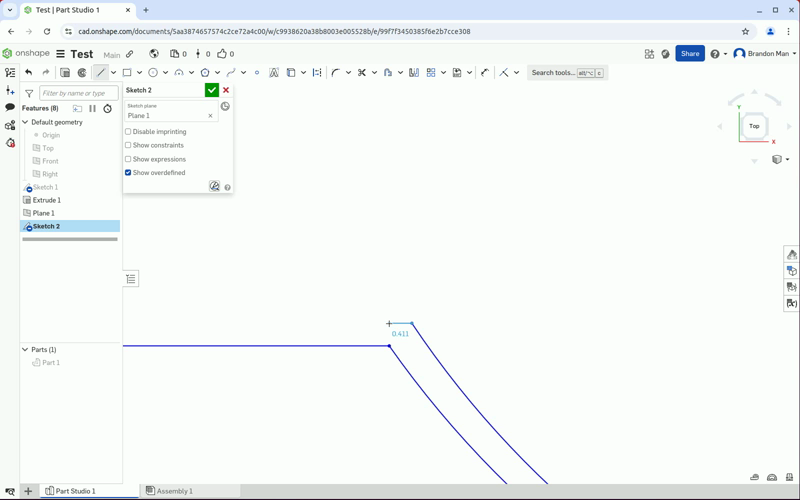
click(389, 323)
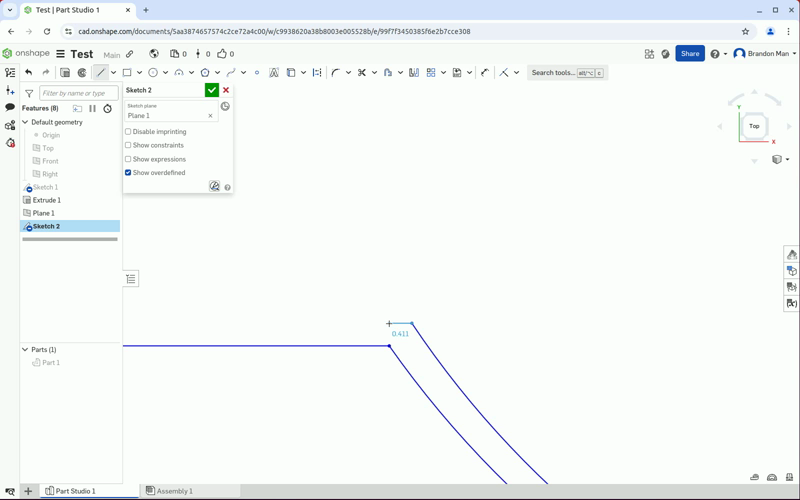
scroll(-6)
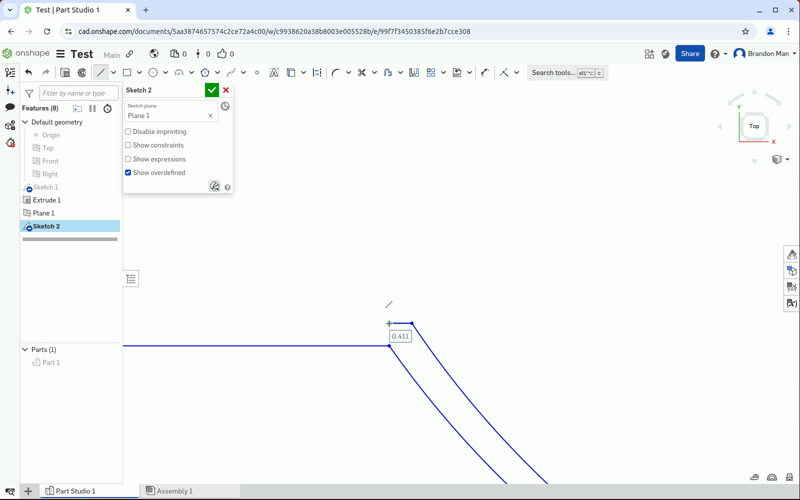
scroll(-6)
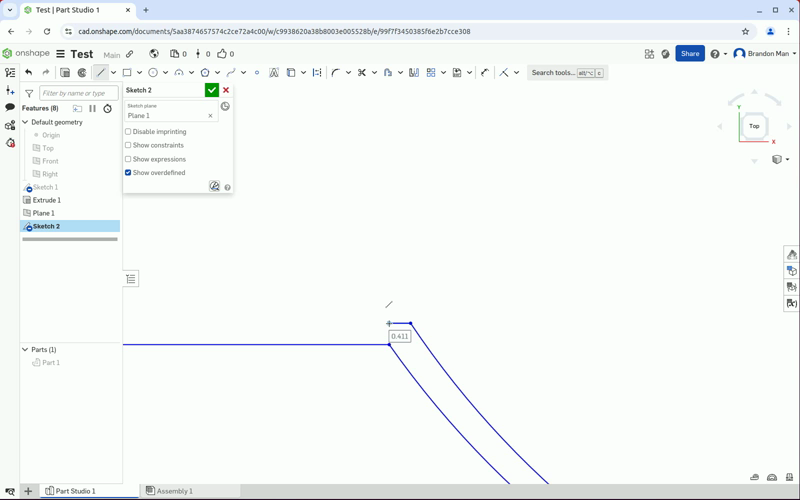
scroll(-6)
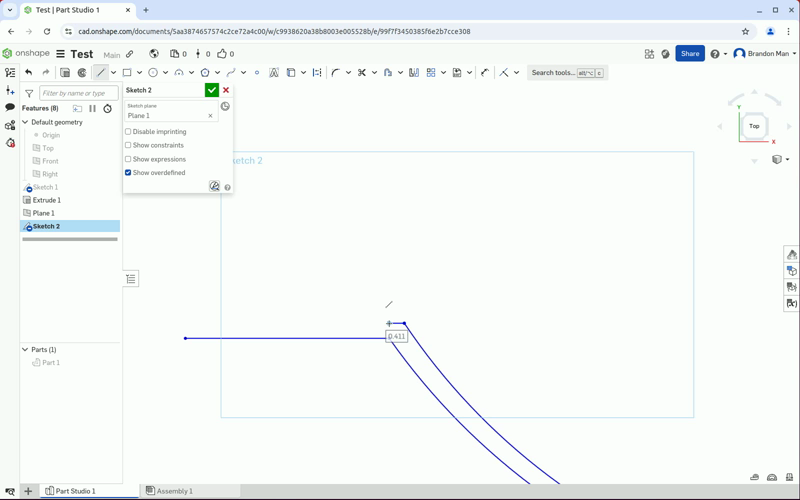
scroll(-6)
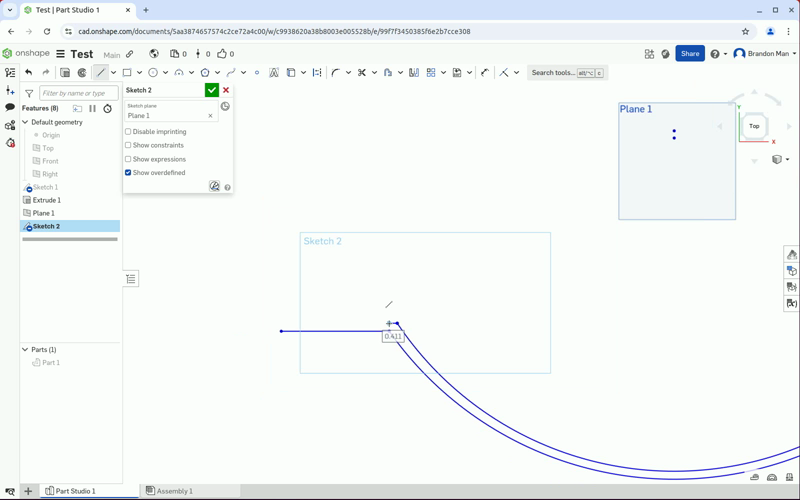
scroll(-6)
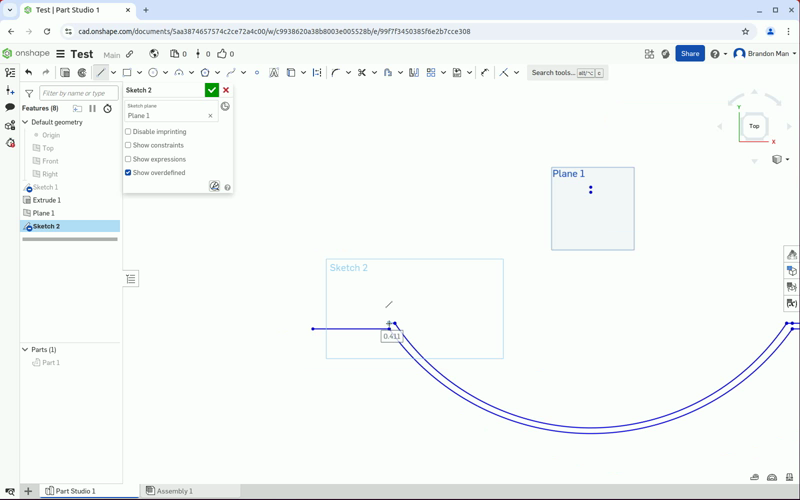
scroll(-6)
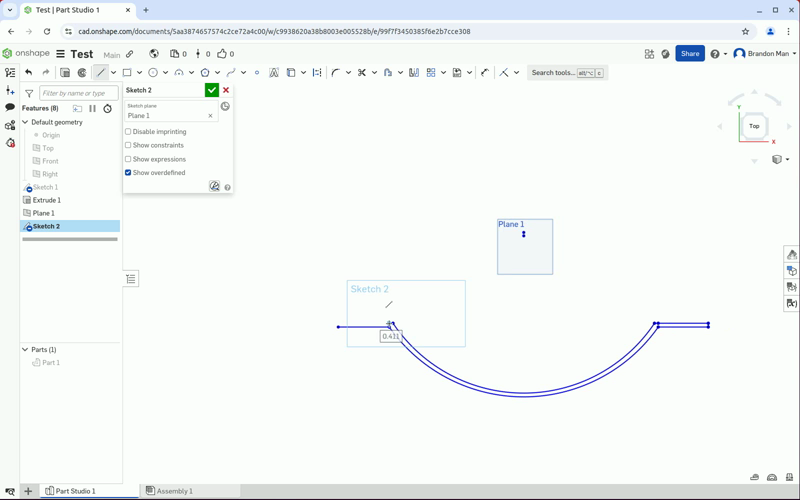
scroll(-6)
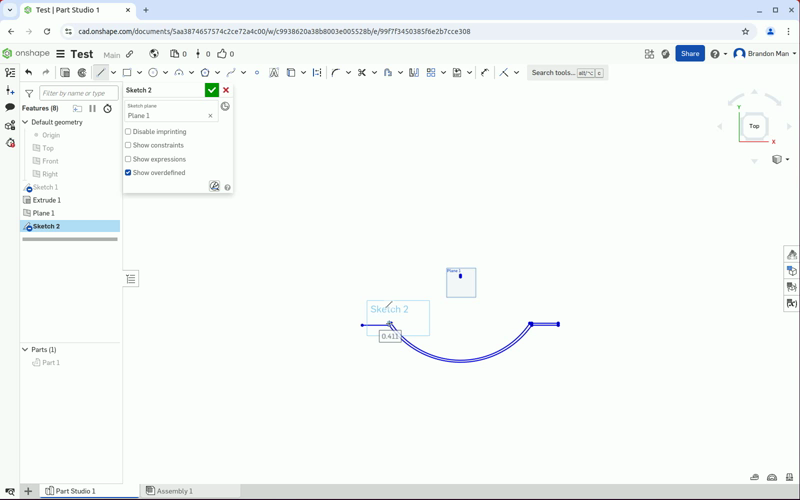
key_up(shift)
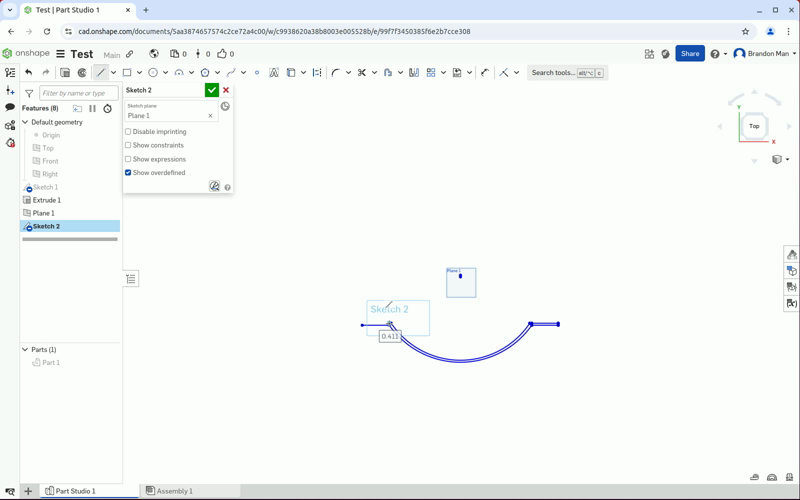
key_down(shift)
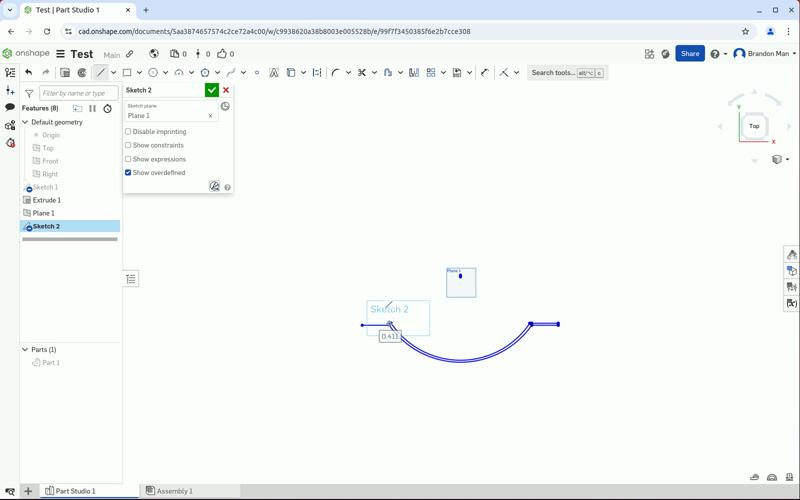
mouse_move(419, 323)
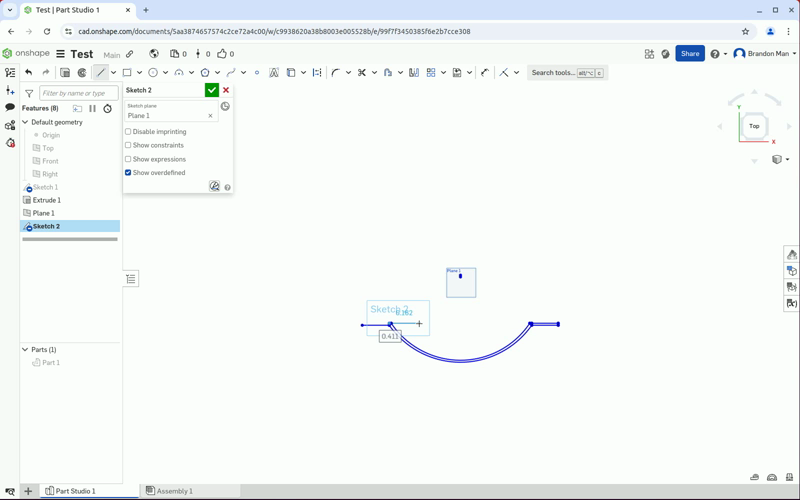
mouse_move(362, 323)
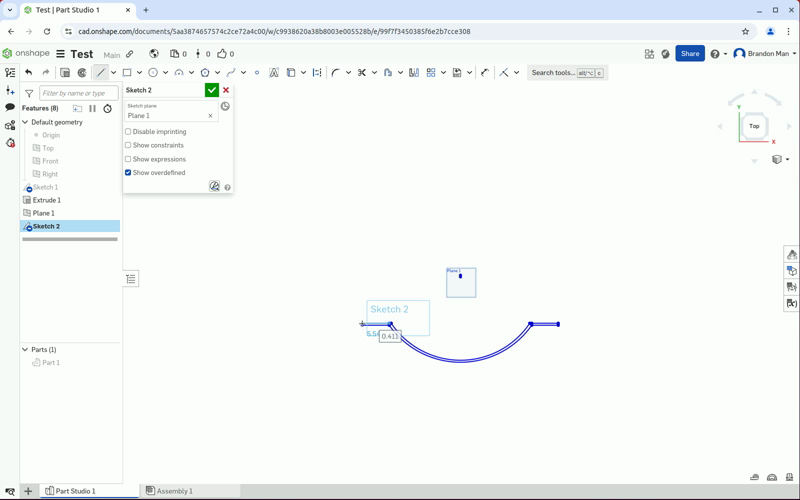
scroll(6)
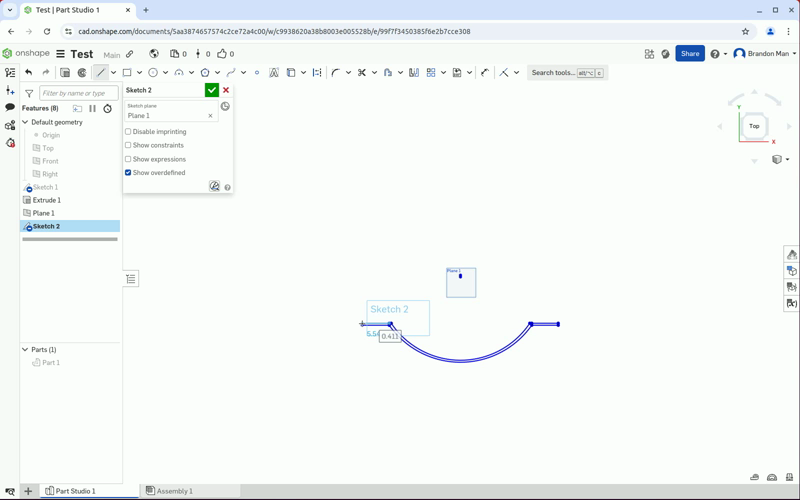
scroll(6)
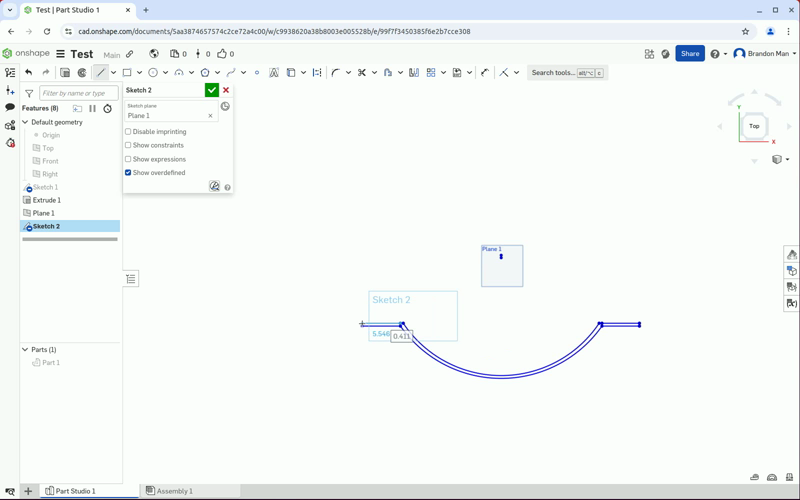
scroll(6)
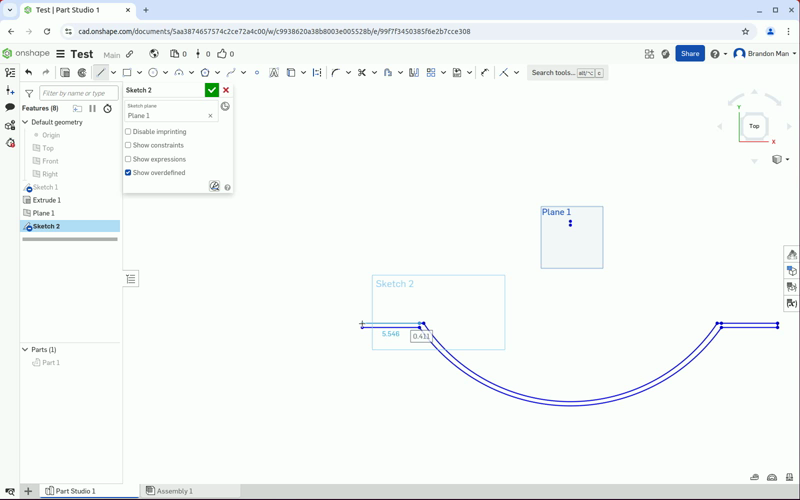
scroll(6)
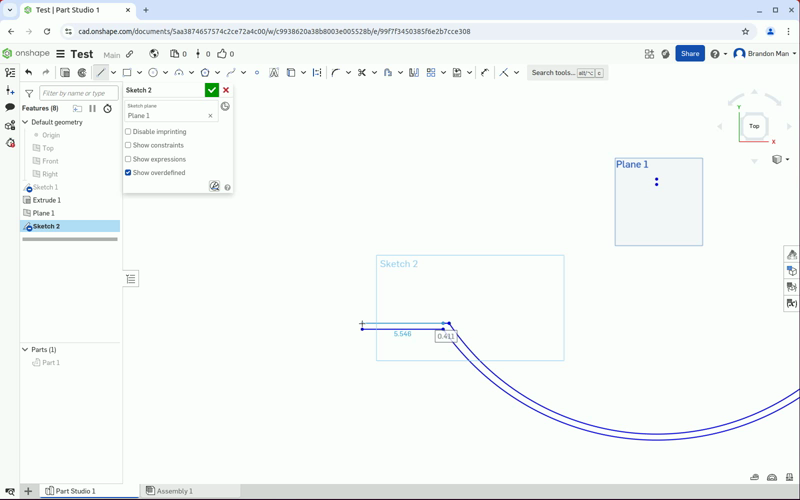
scroll(6)
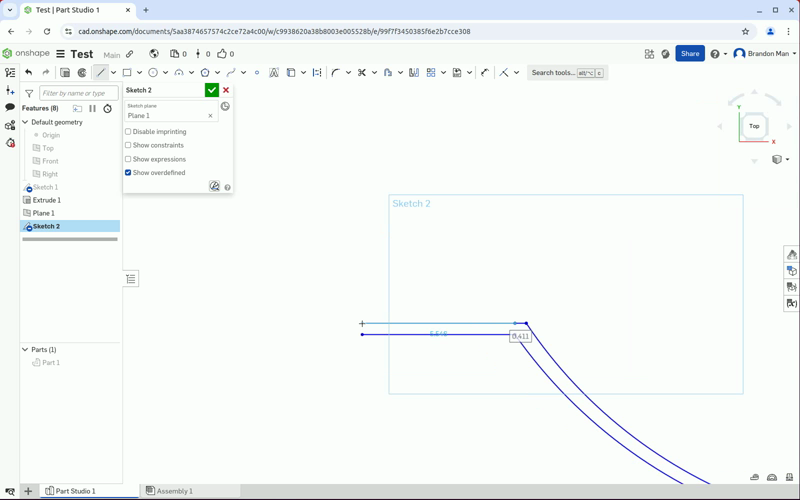
scroll(6)
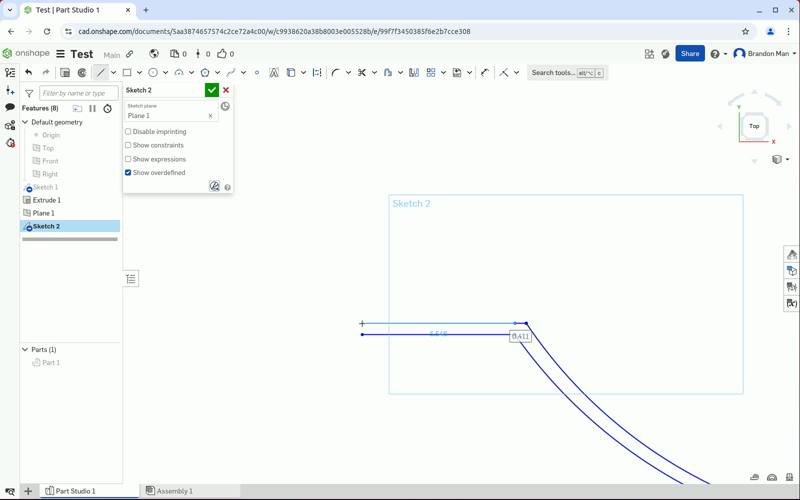
scroll(6)
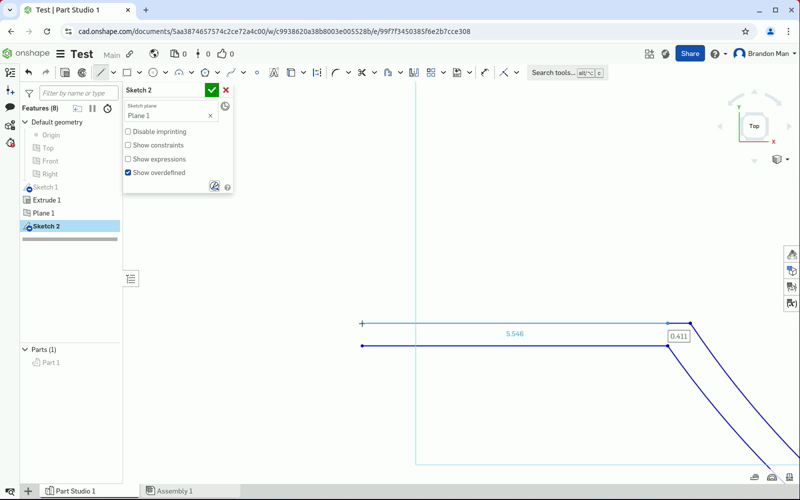
click(362, 323)
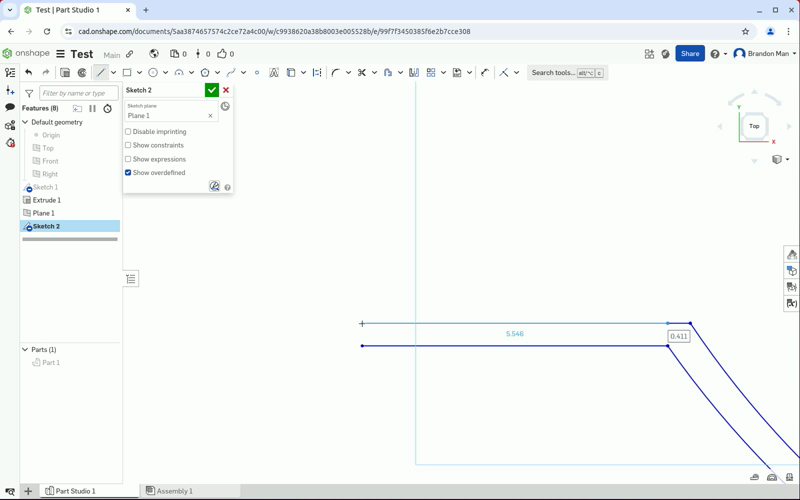
scroll(-6)
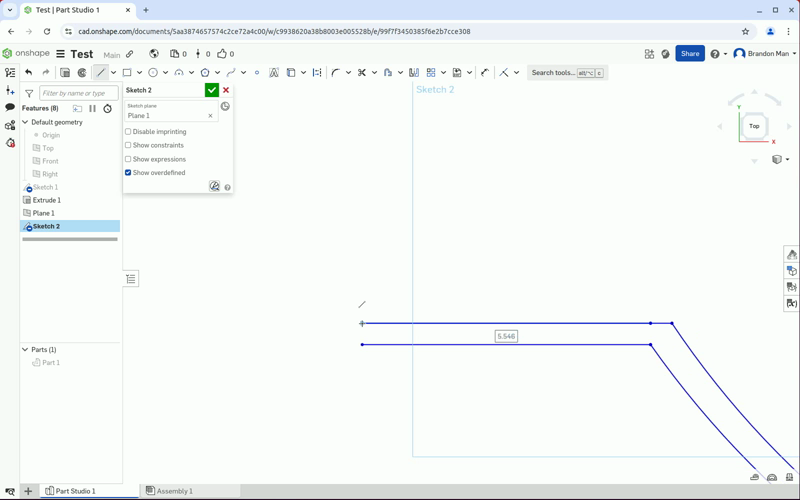
scroll(-6)
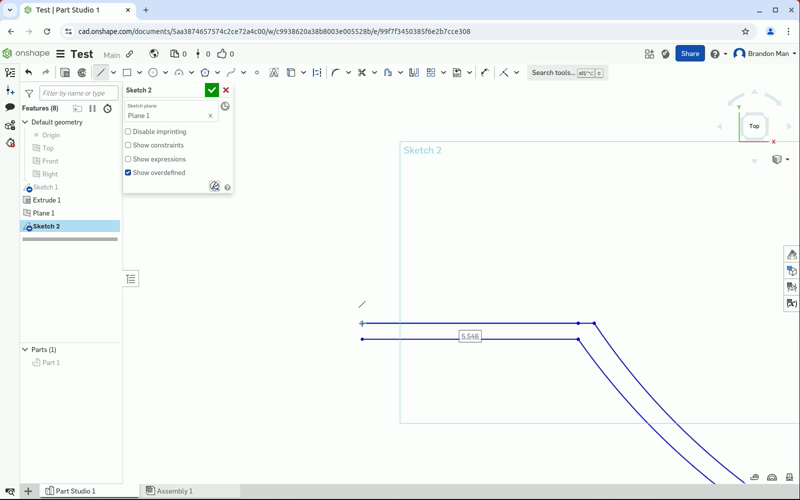
scroll(-6)
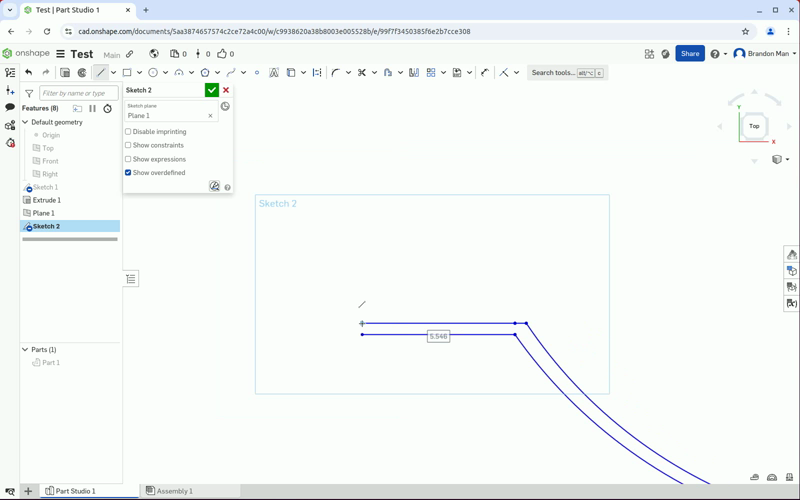
scroll(-6)
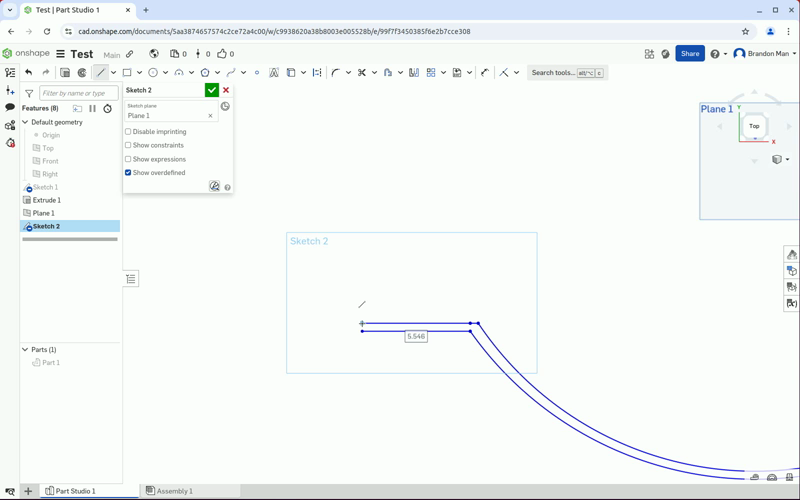
scroll(-6)
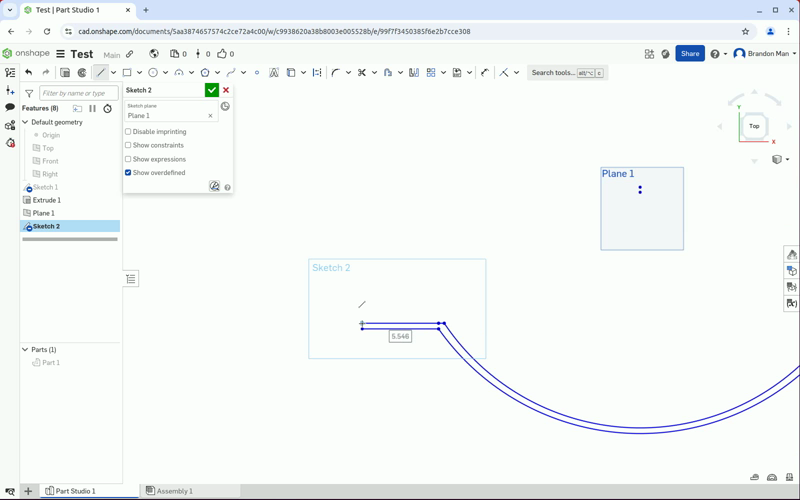
scroll(-6)
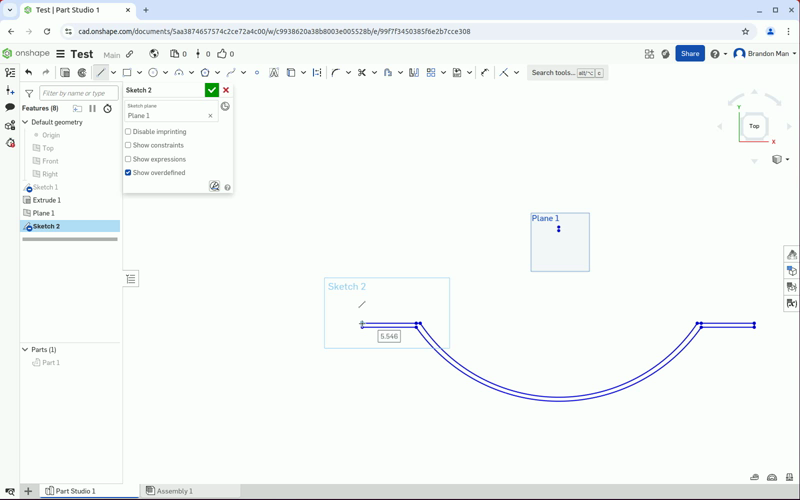
scroll(-6)
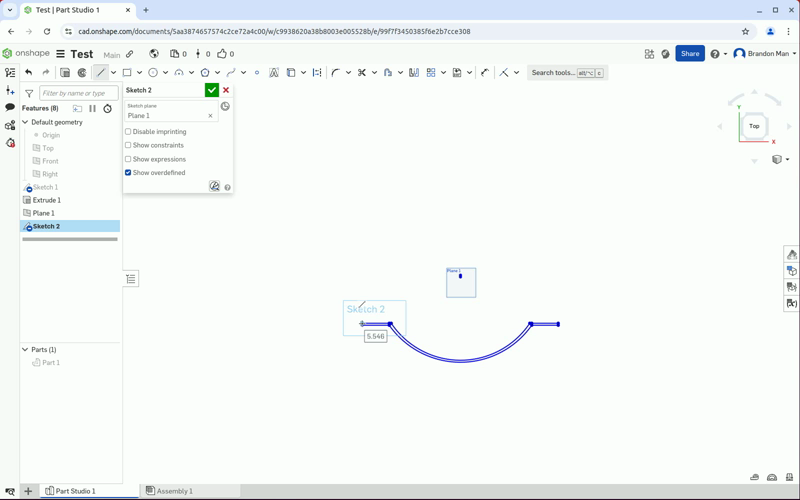
key_up(shift)
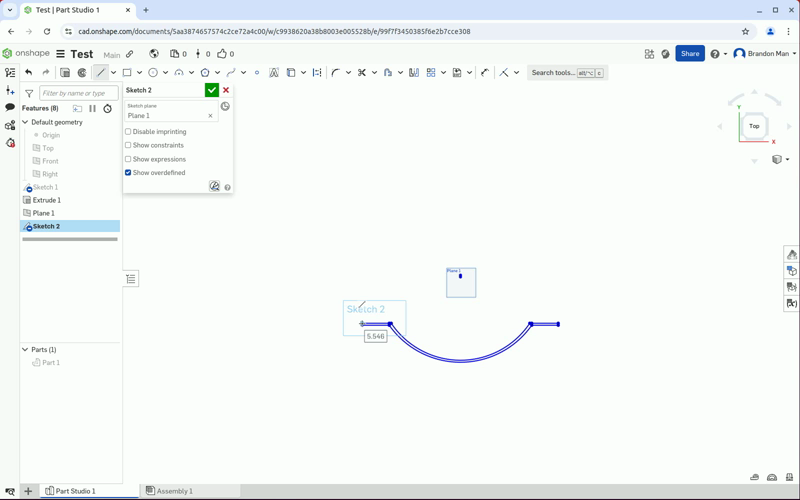
mouse_move(392, 323)
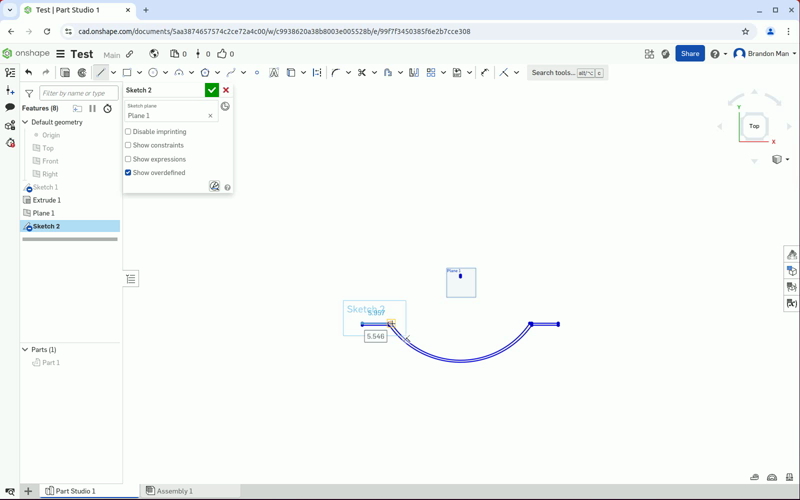
key_down(shift)
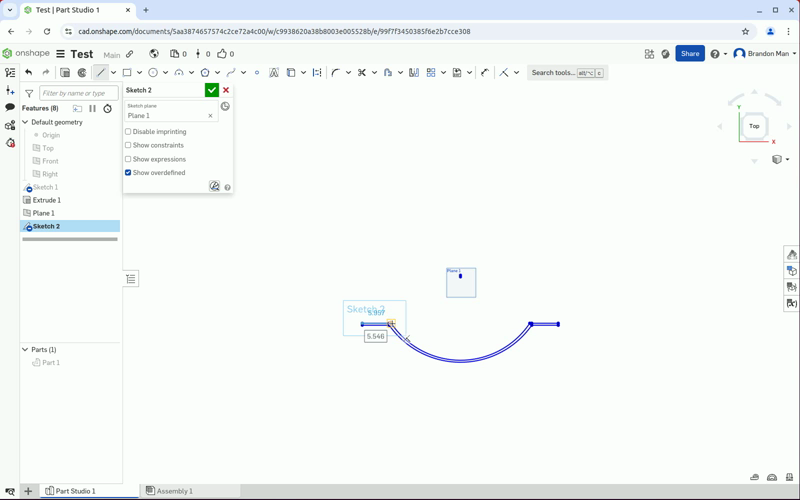
mouse_move(362, 325)
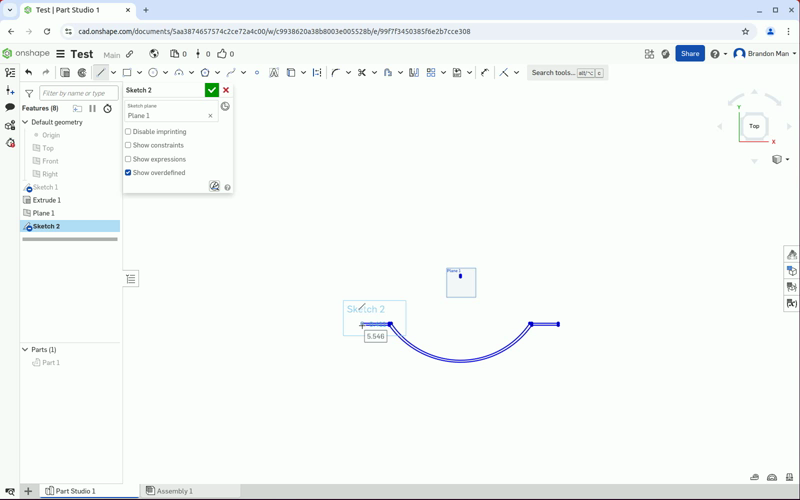
scroll(6)
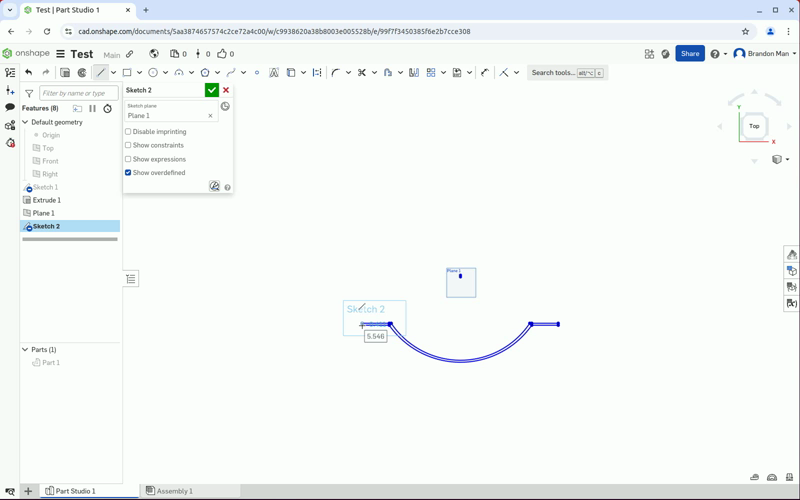
scroll(6)
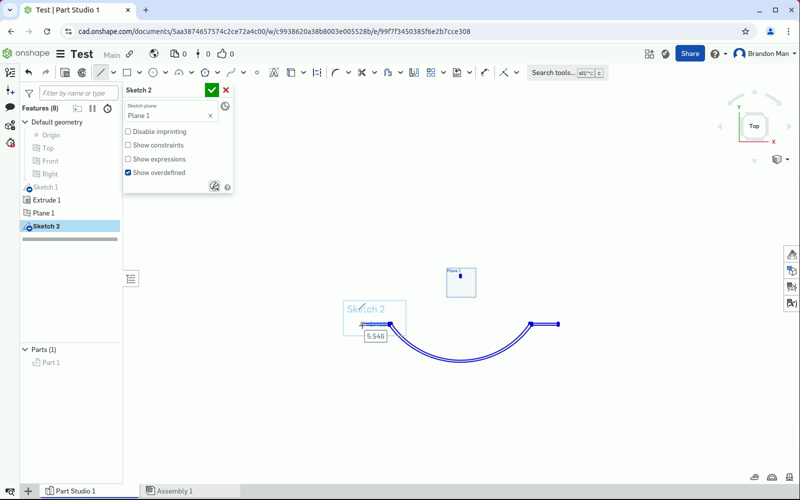
scroll(6)
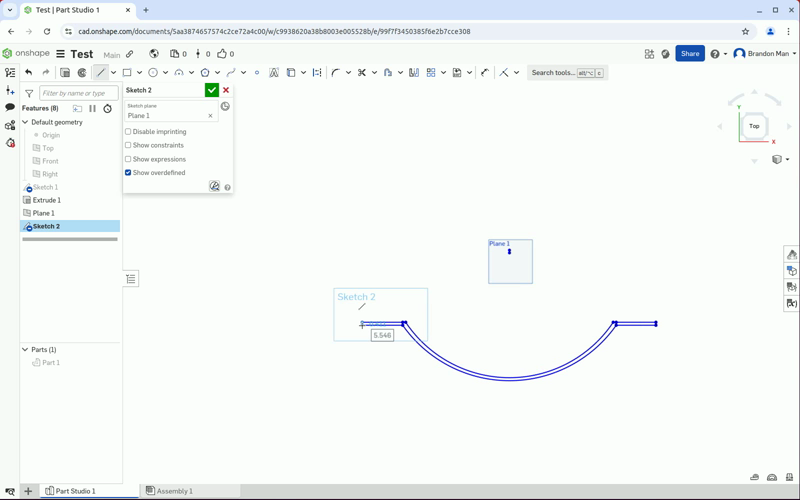
scroll(6)
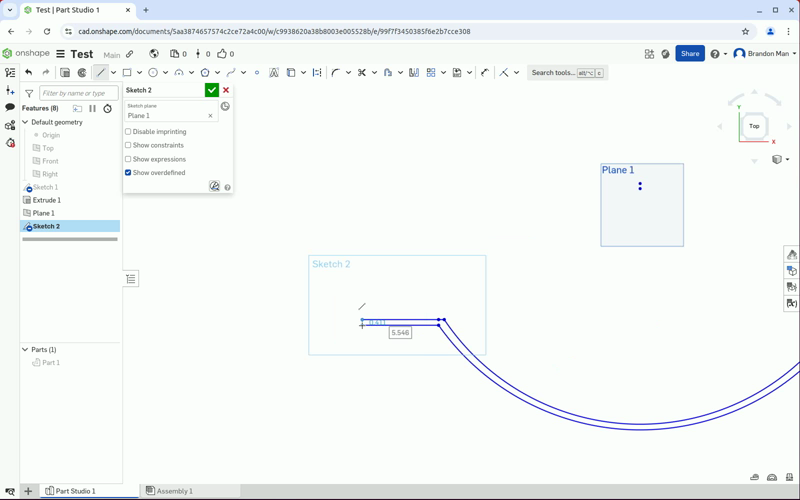
scroll(6)
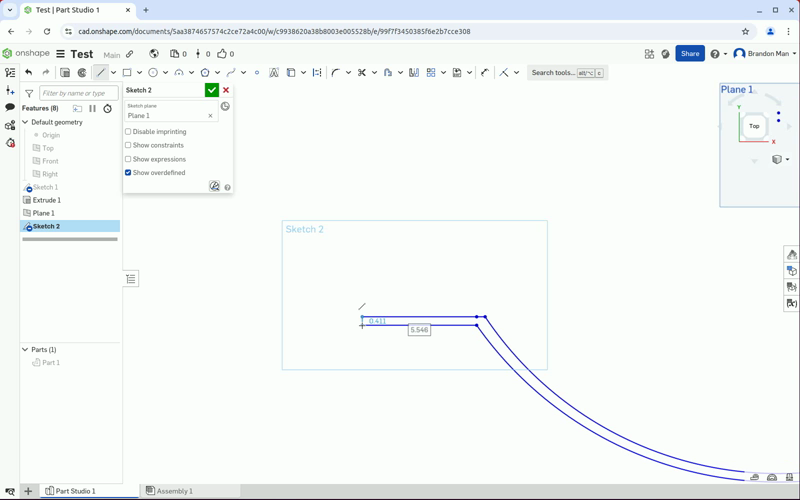
scroll(6)
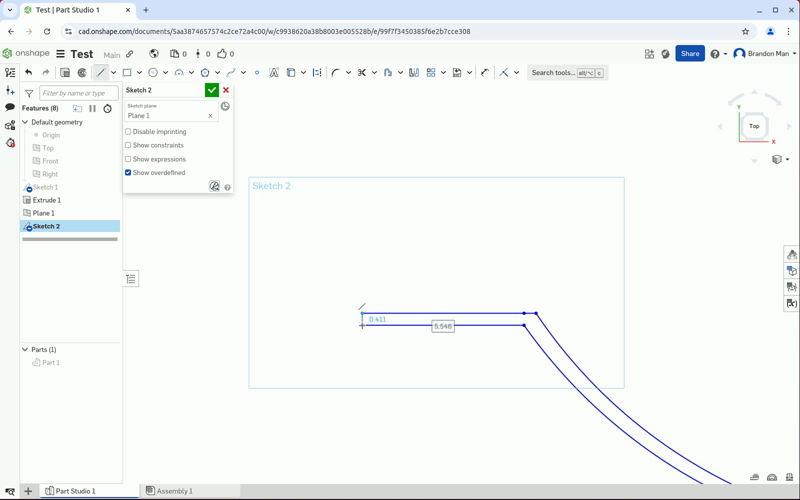
scroll(6)
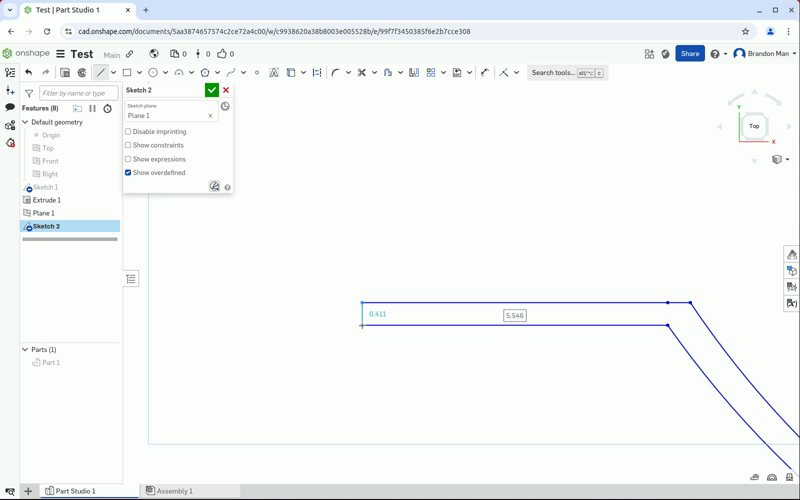
key_up(shift)
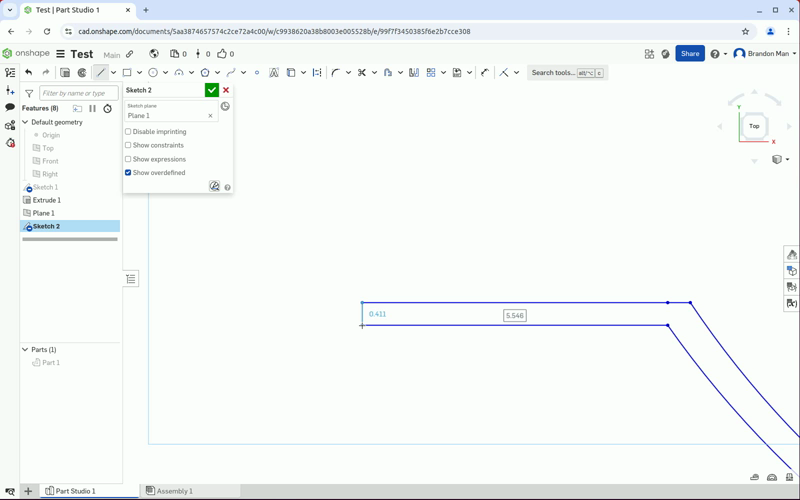
click(362, 325)
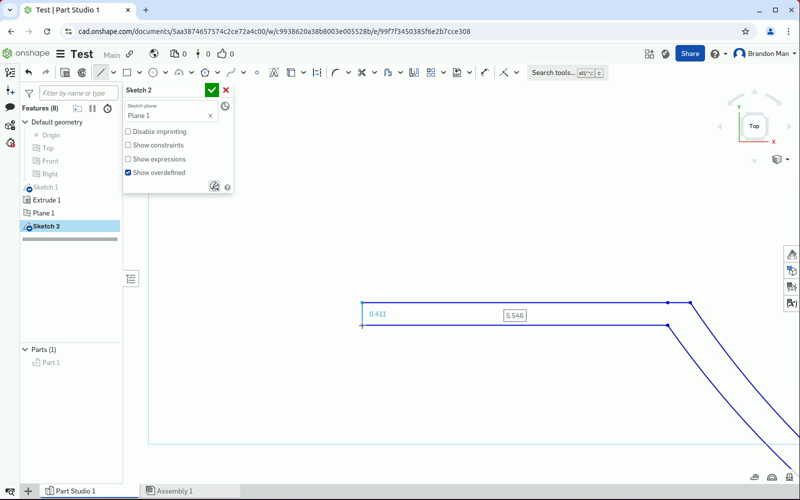
scroll(-6)
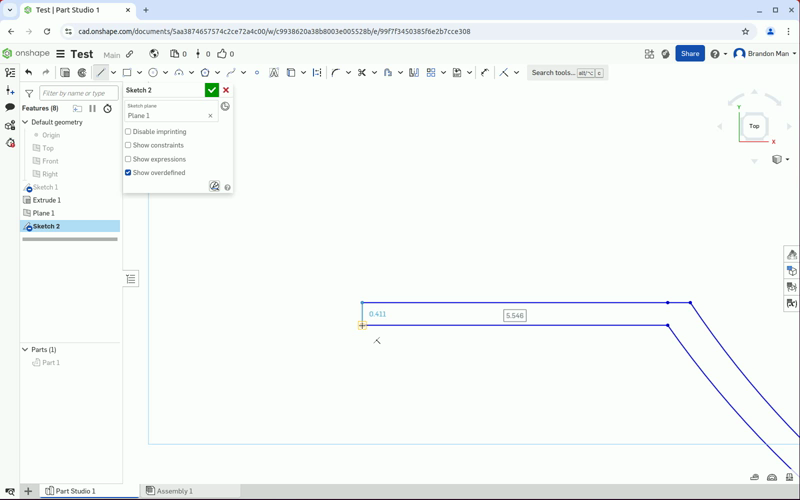
scroll(-6)
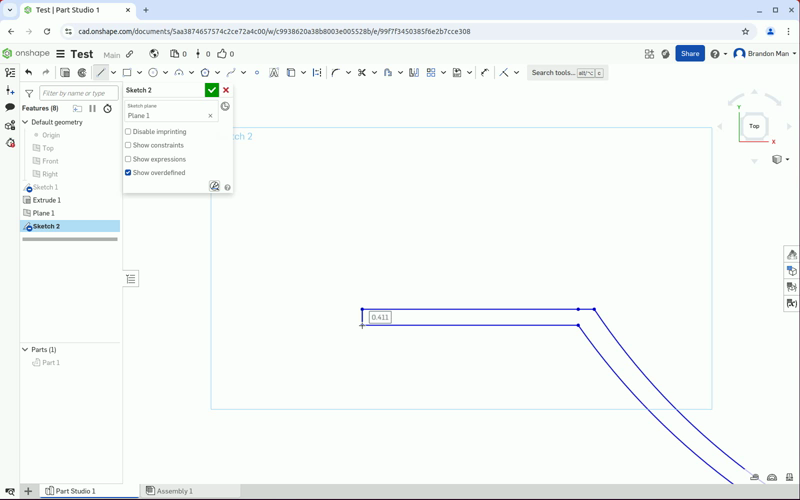
scroll(-6)
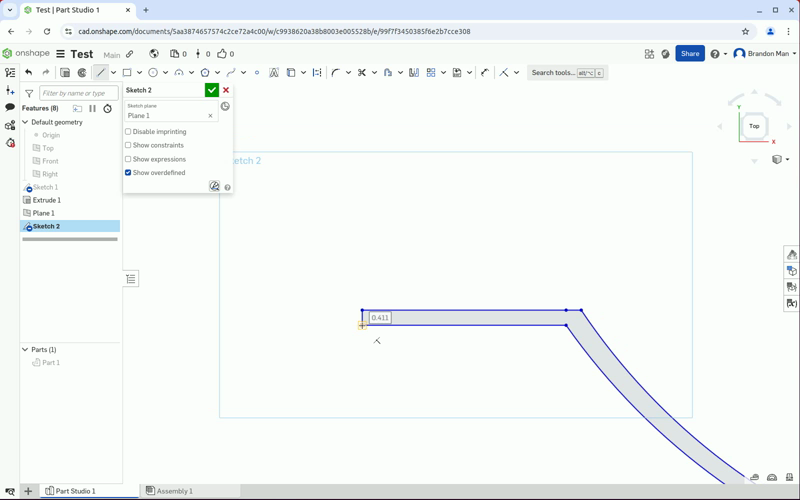
scroll(-6)
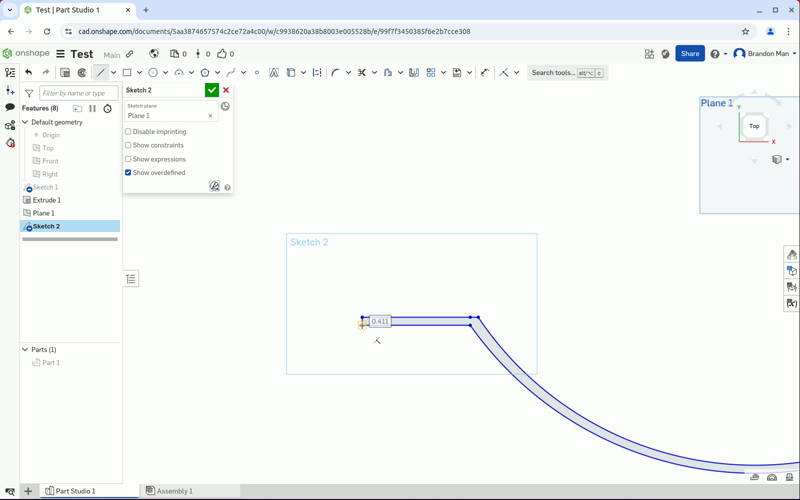
scroll(-6)
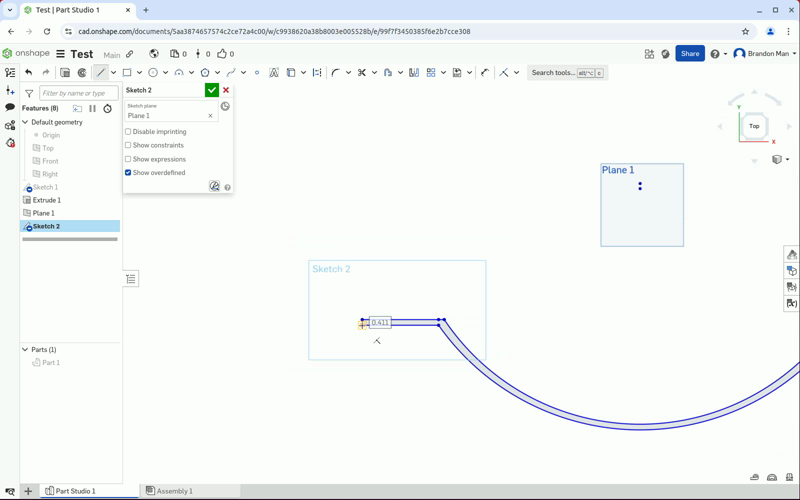
scroll(-6)
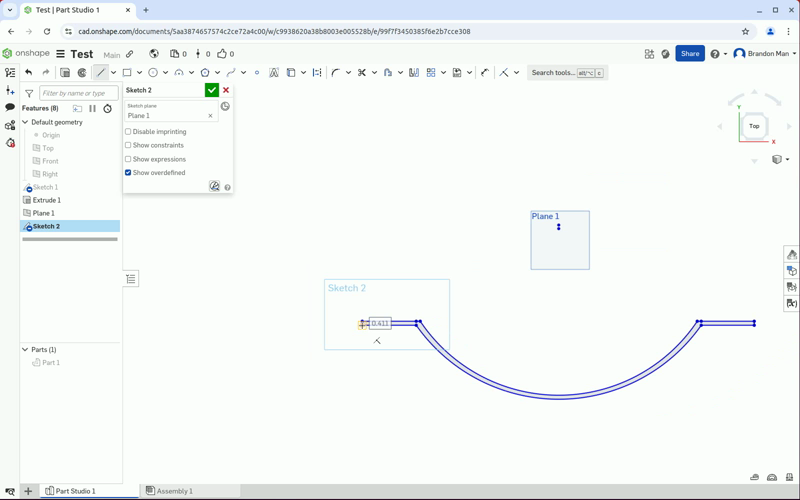
scroll(-6)
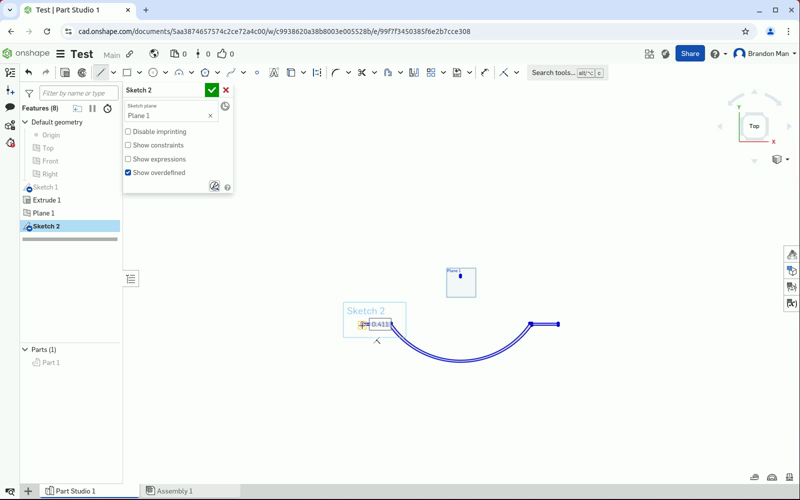
key(esc)
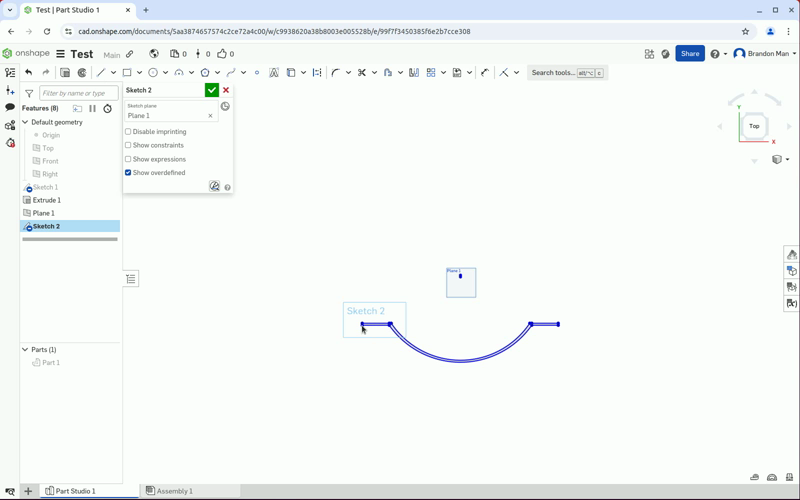
mouse_move(401, 337)
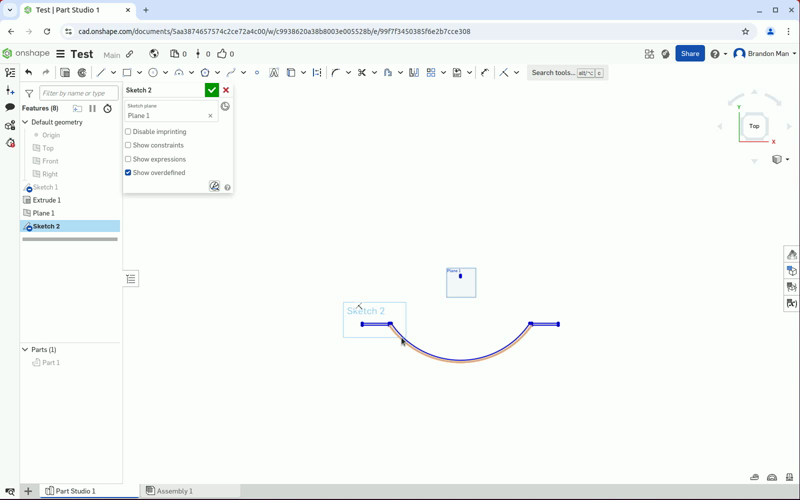
scroll(6)
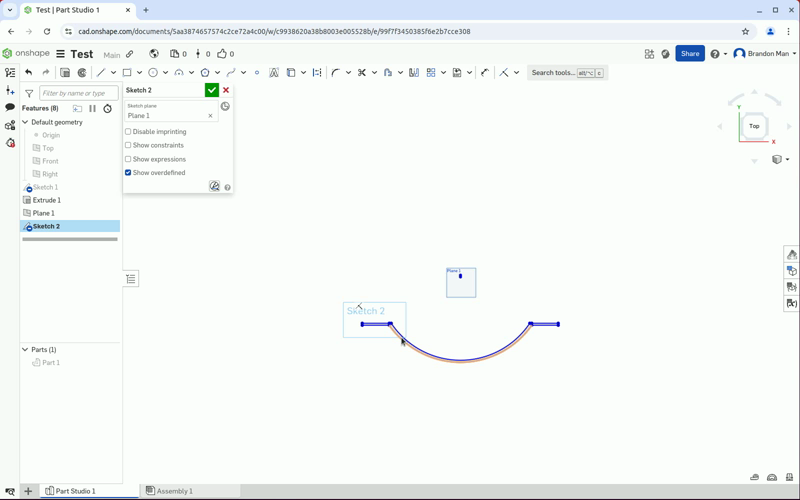
scroll(6)
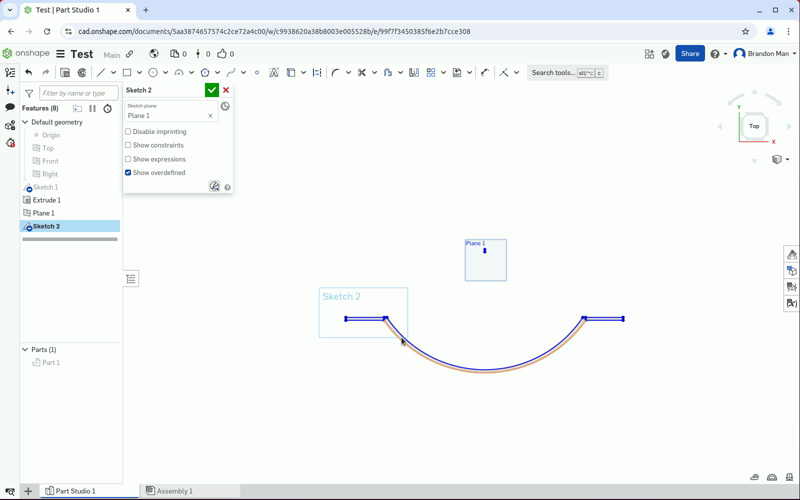
scroll(6)
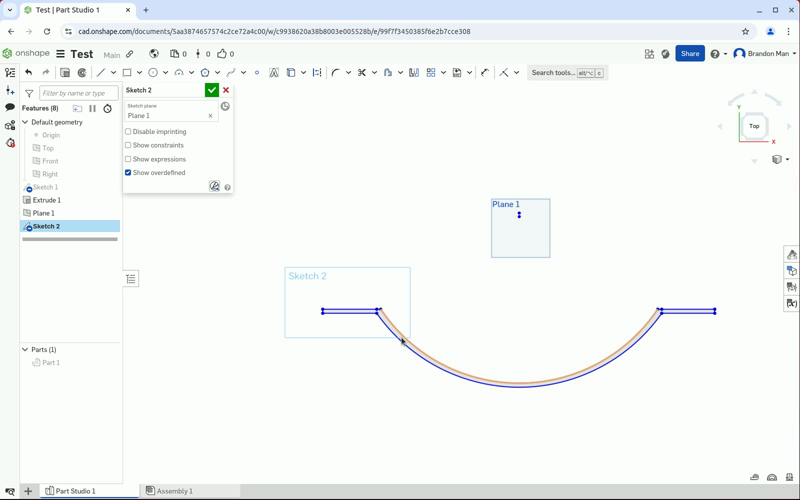
scroll(6)
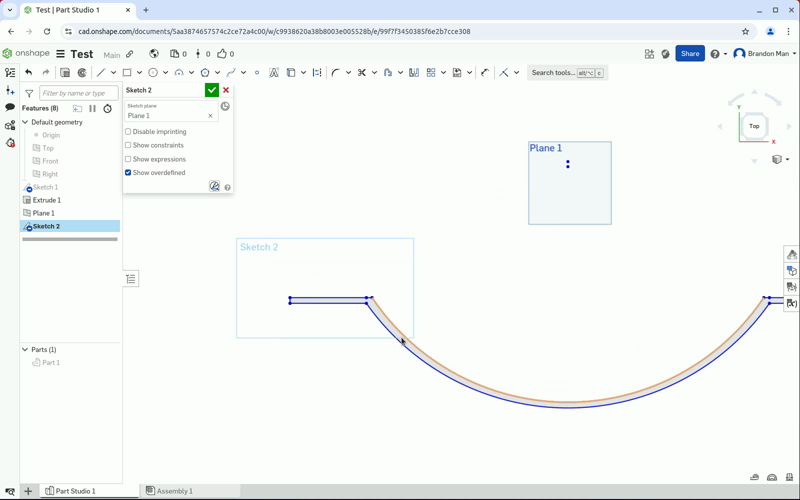
scroll(6)
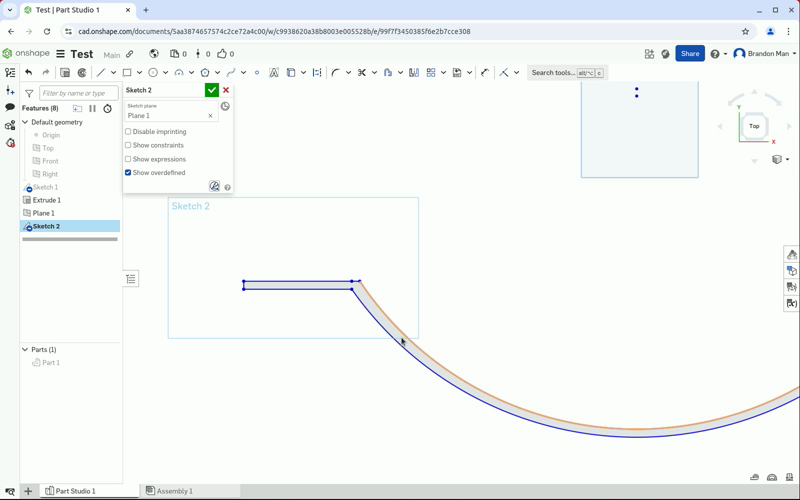
scroll(6)
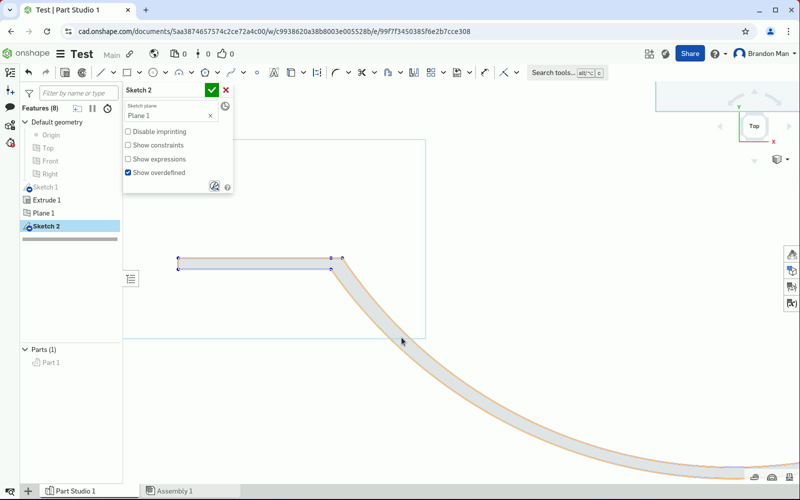
scroll(6)
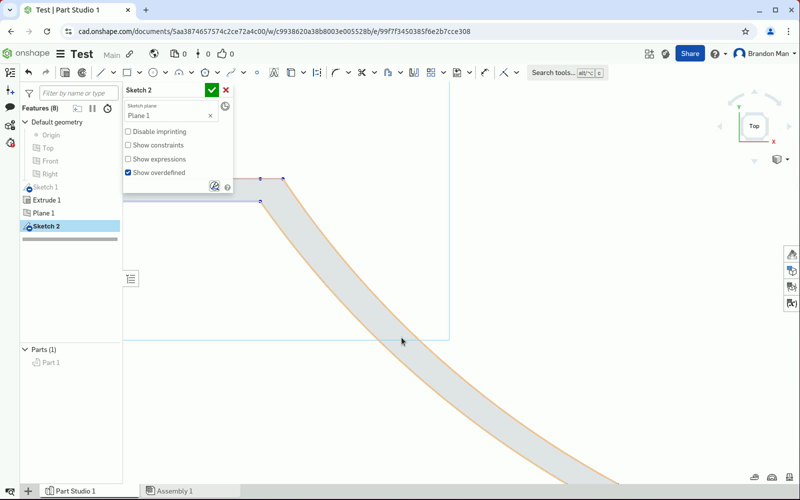
click(401, 337)
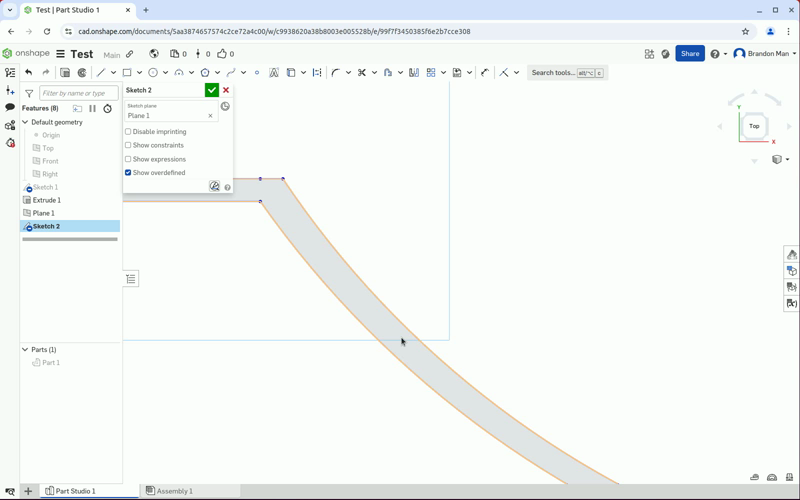
scroll(-6)
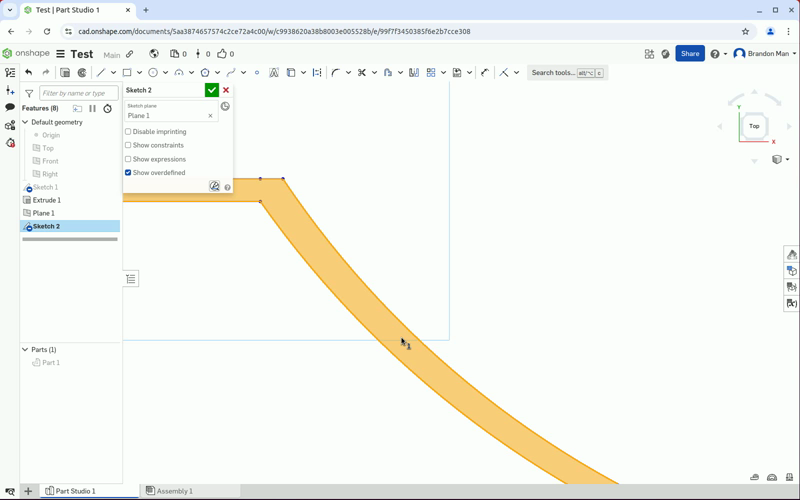
scroll(-6)
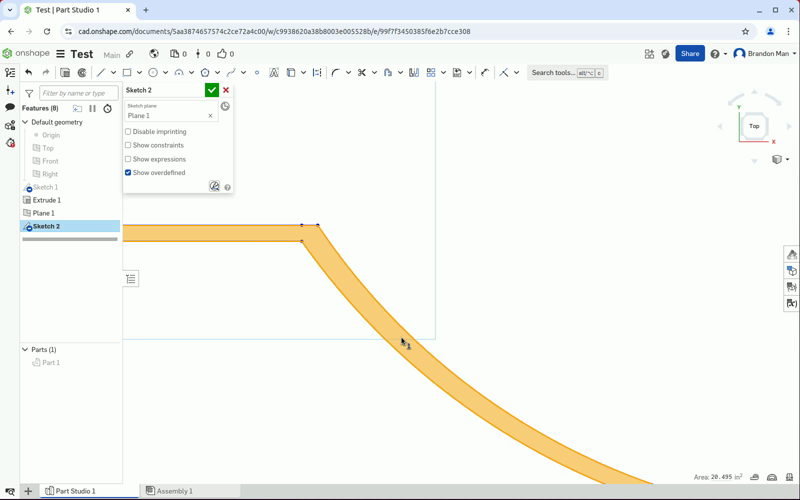
scroll(-6)
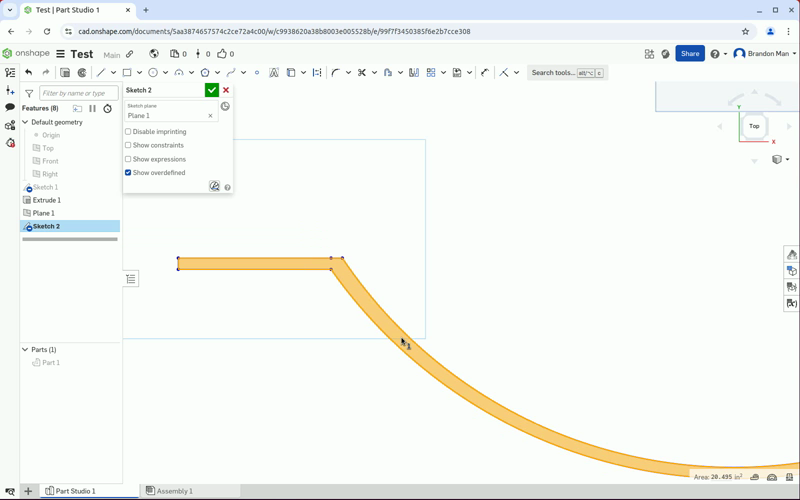
scroll(-6)
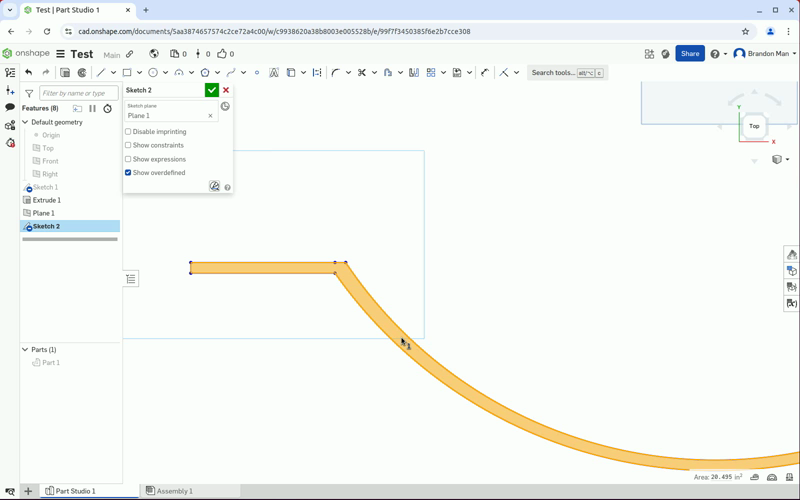
scroll(-6)
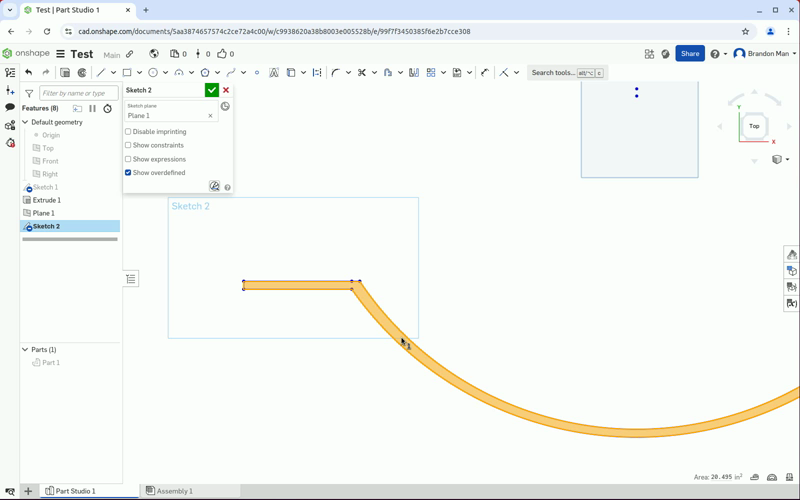
scroll(-6)
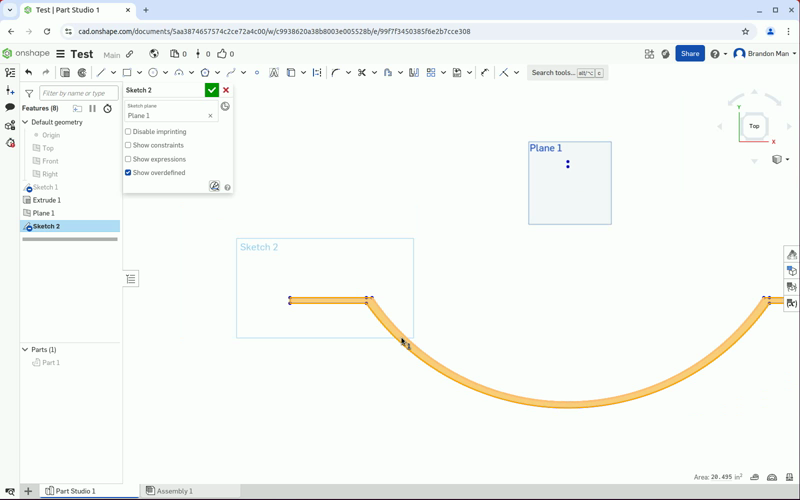
scroll(-6)
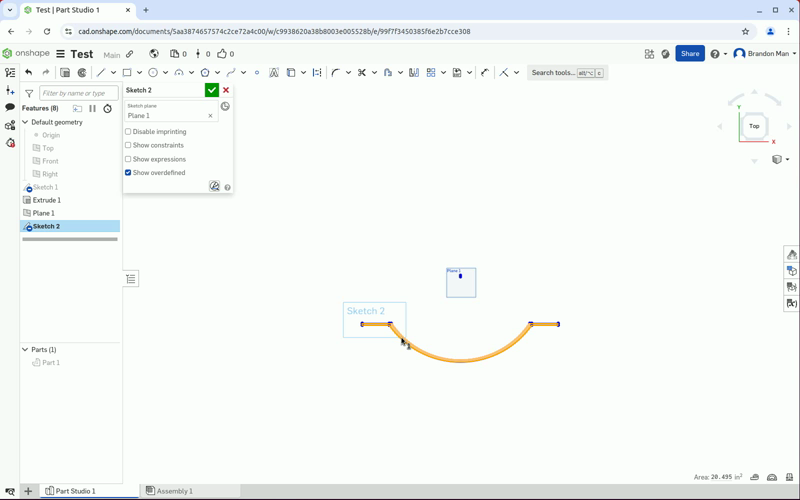
mouse_move(73, 352)
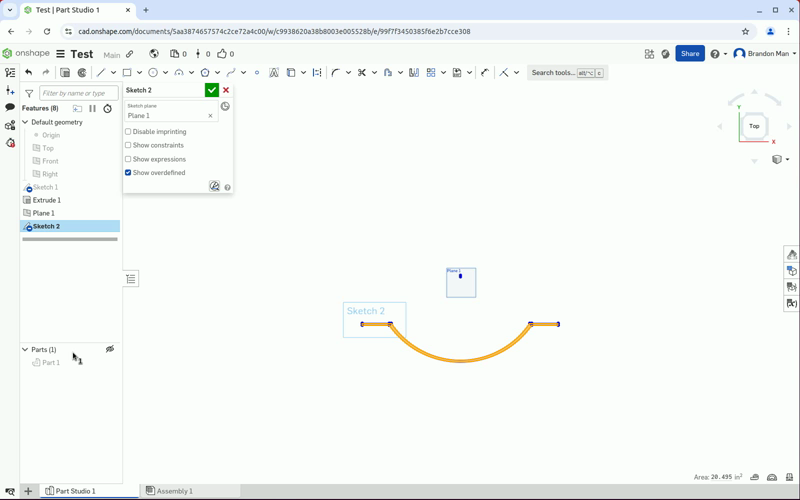
key(shift+y)
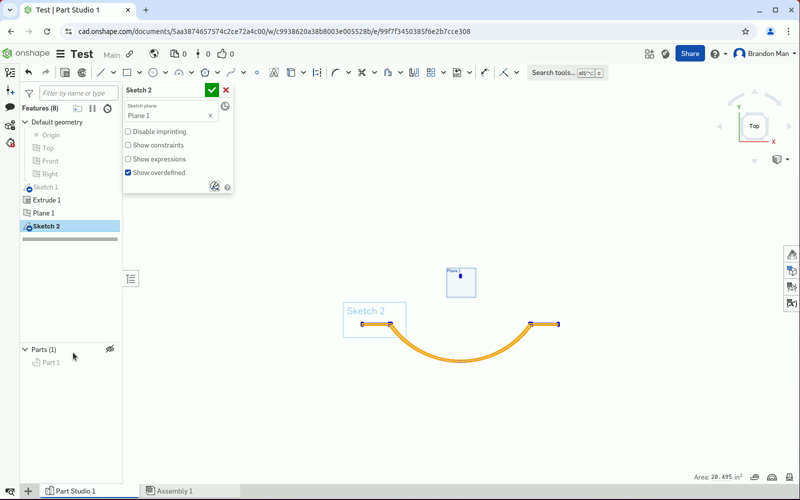
key(shift+e)
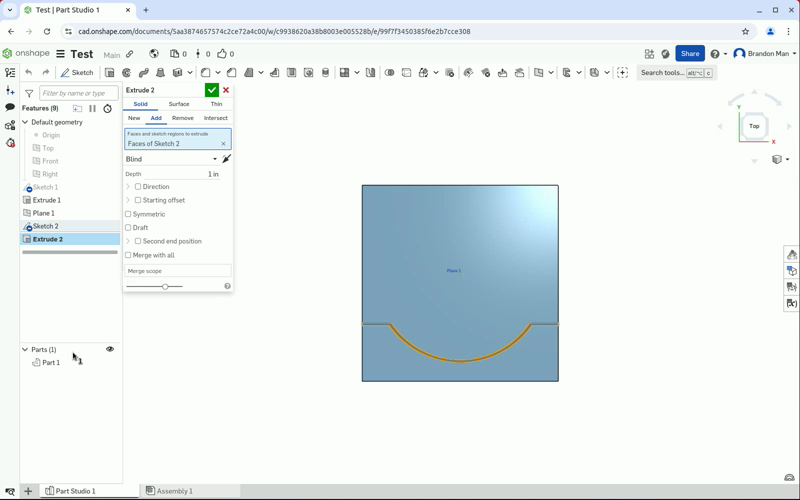
mouse_move(143, 106)
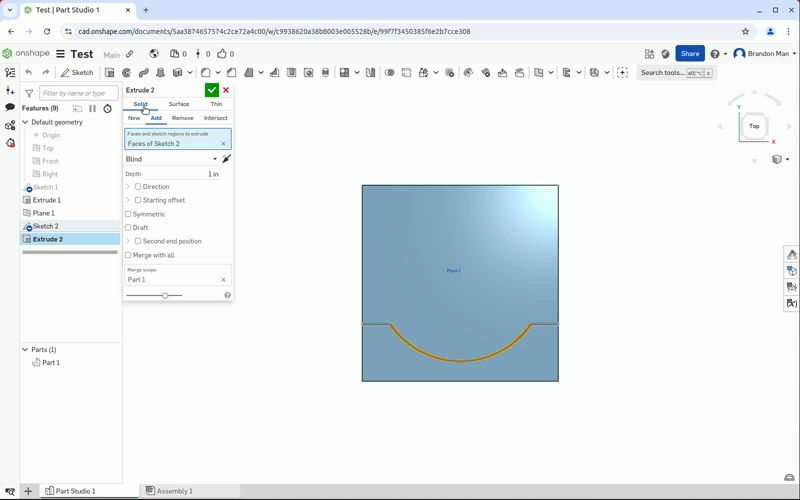
click(143, 106)
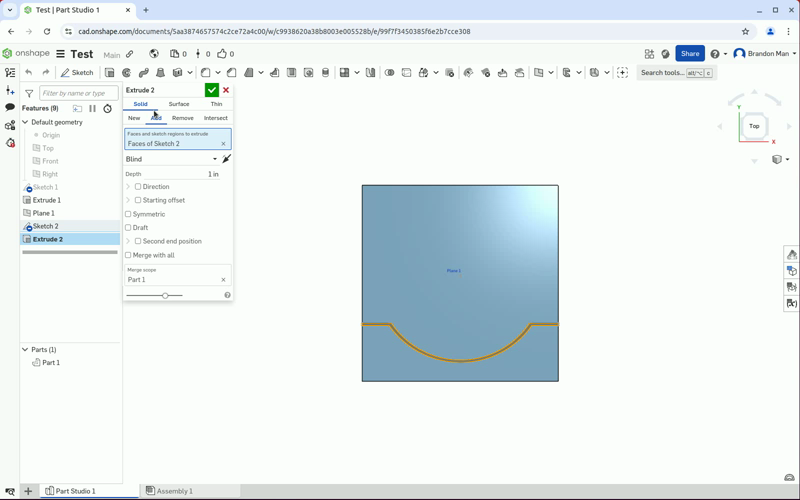
mouse_move(186, 120)
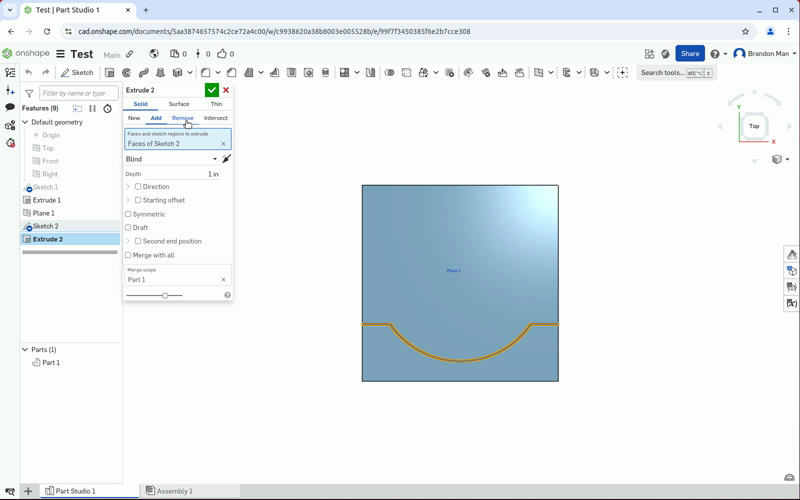
click(186, 120)
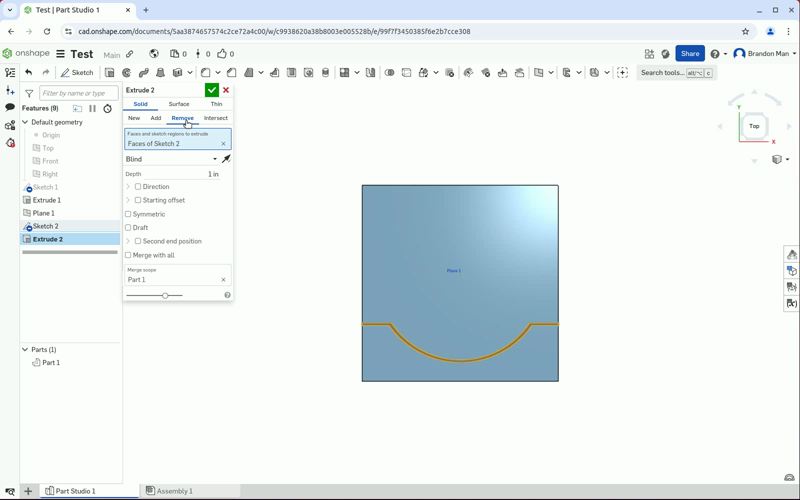
key(tab, 4)
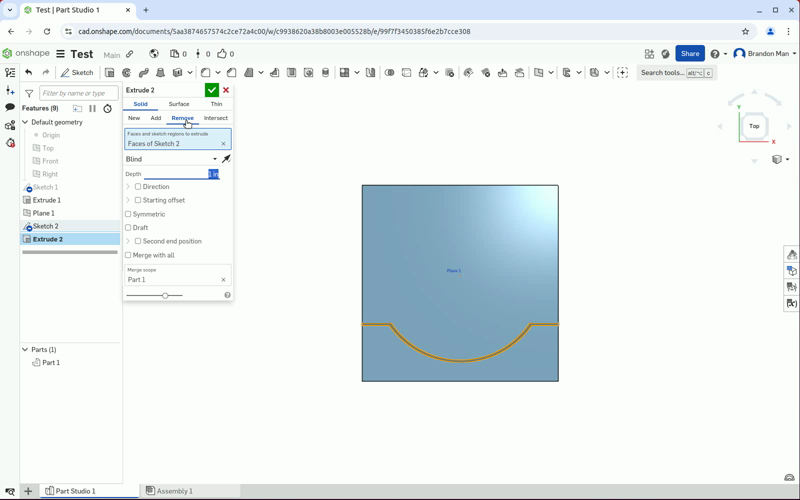
text(1.926)
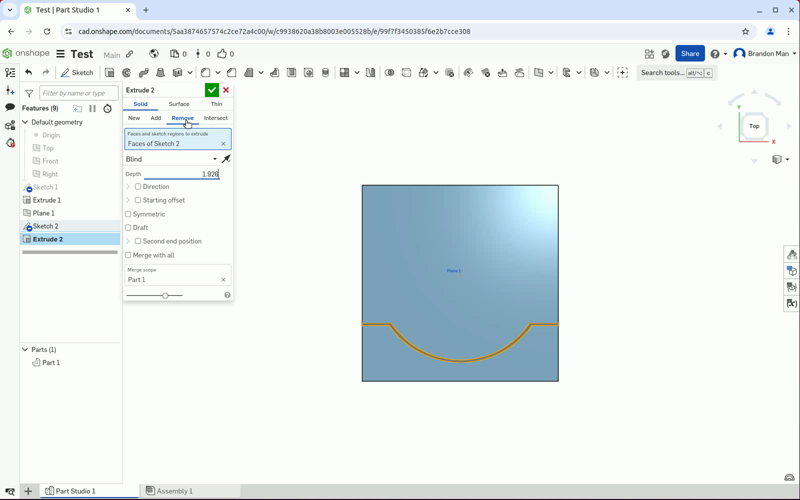
key(tab, 6)
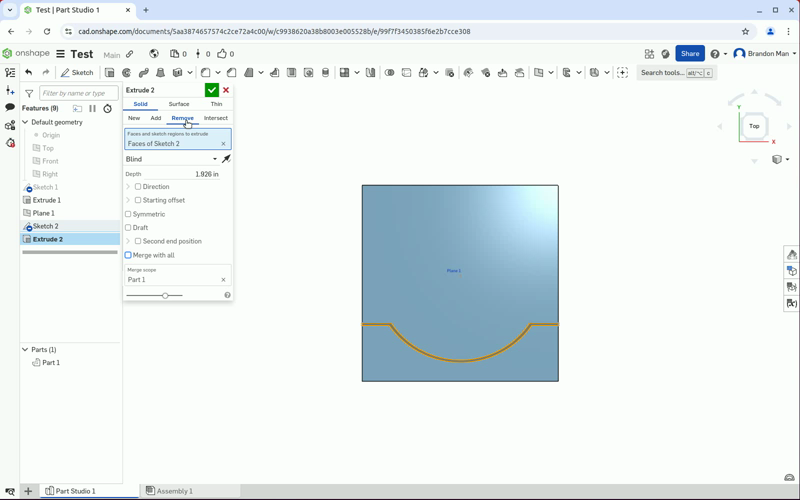
key(space)
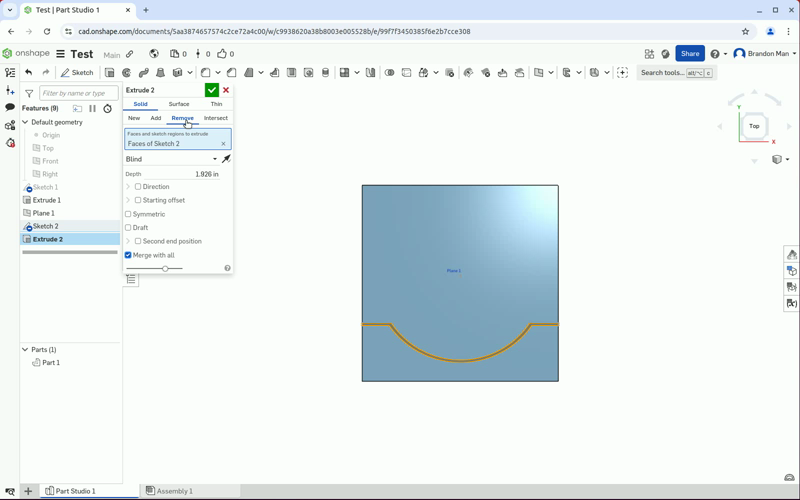
key(enter)
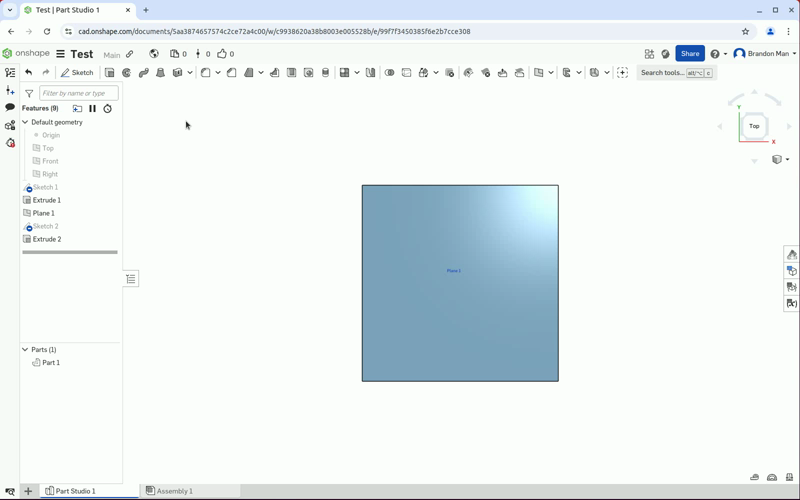
key(shift+h)
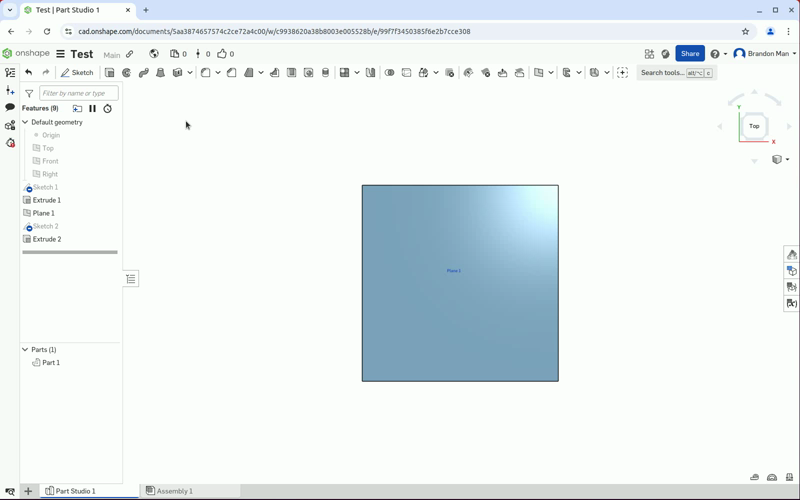
key(shift+h)
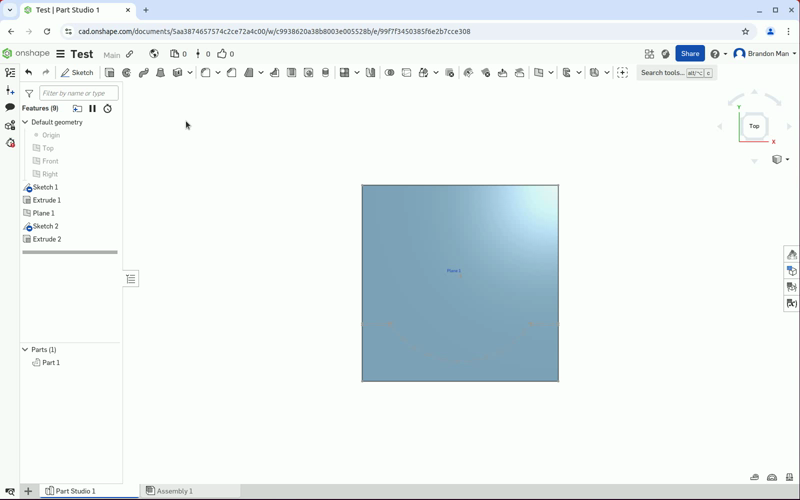
key(shift+7)
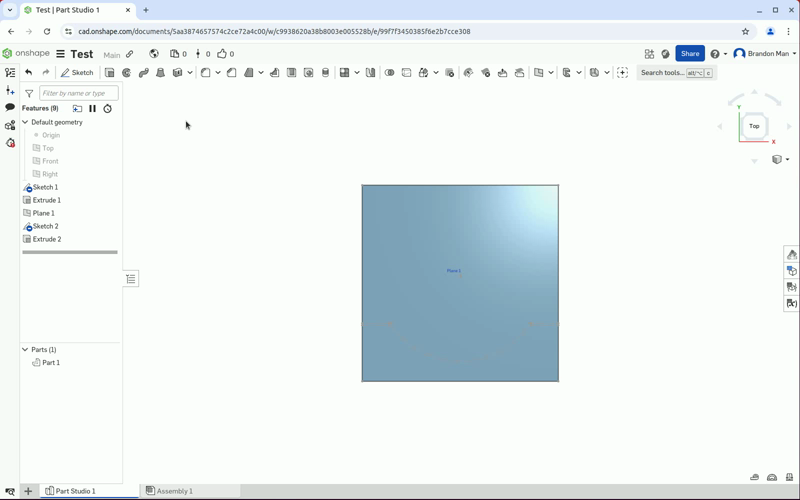
key(up, 3)
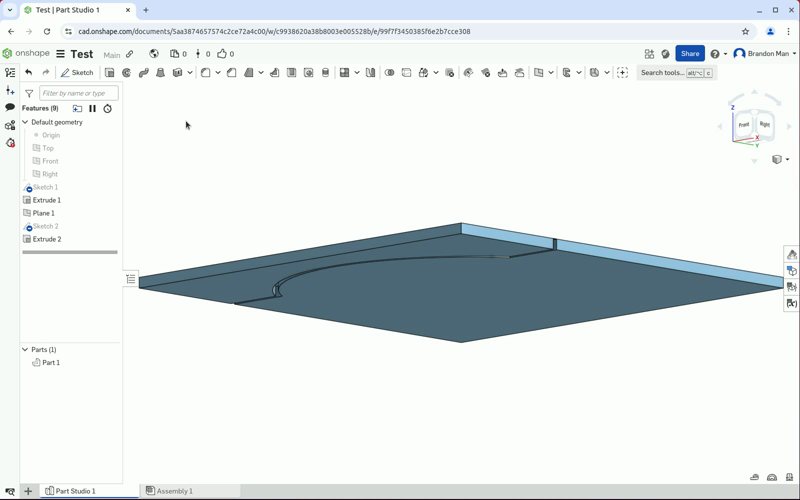
key(left, 3)
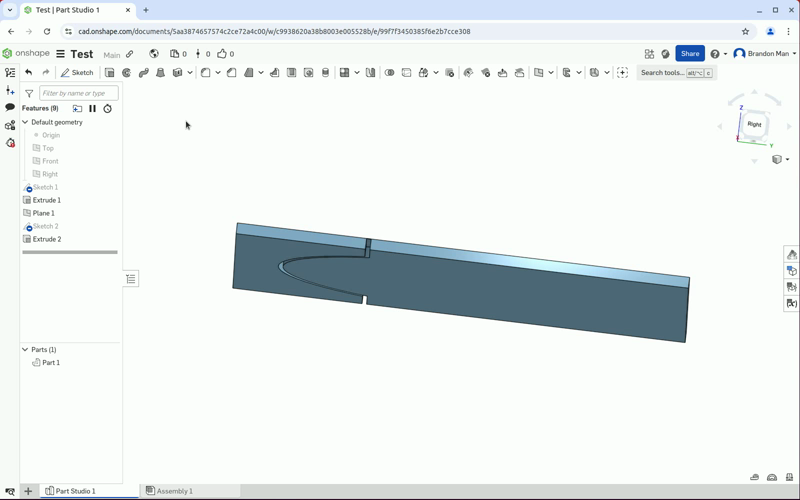
key(right, 3)
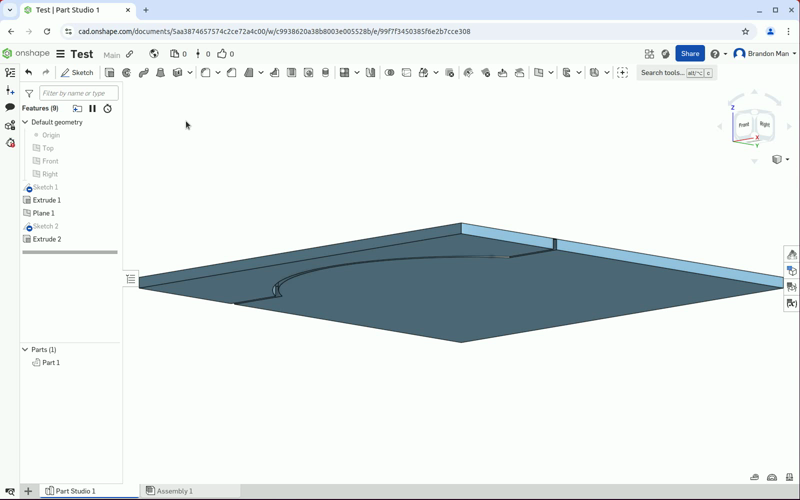
key(down, 3)
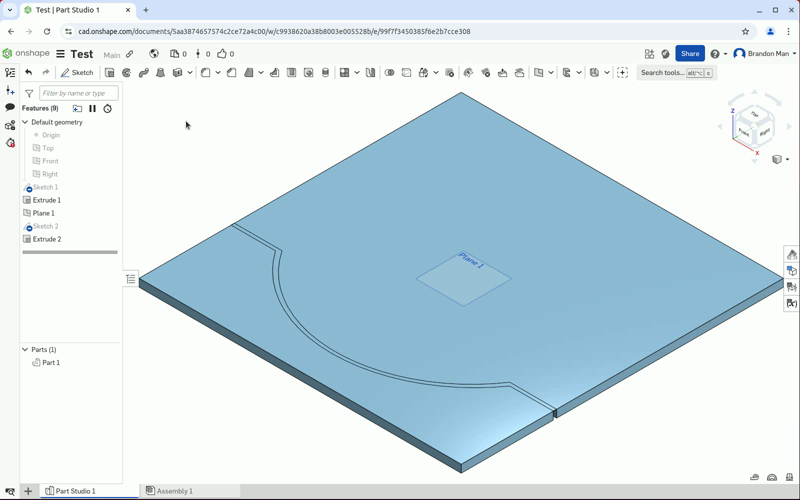
mouse_move(73, 189)
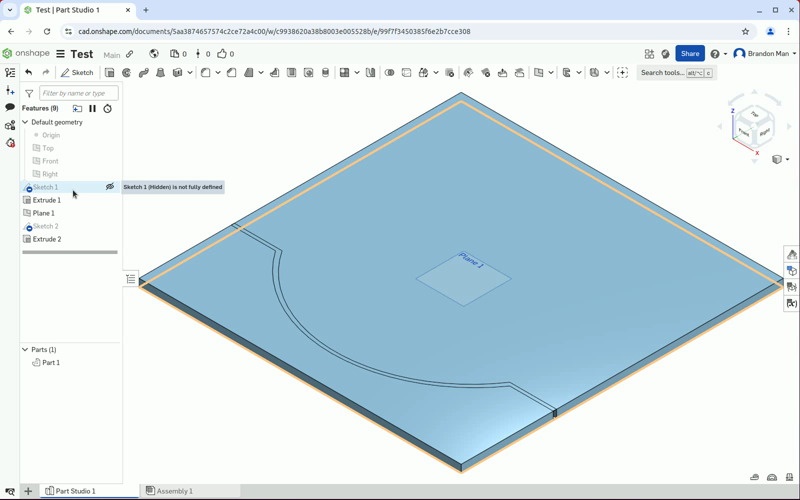
click(73, 189)